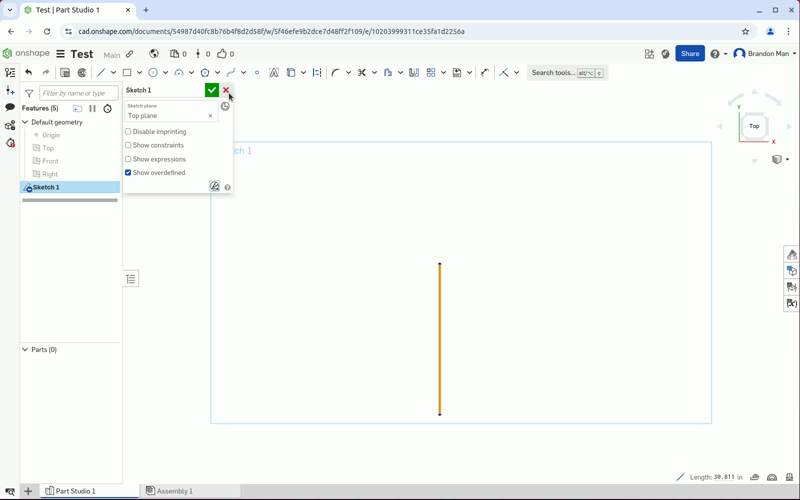
key(shift+h)
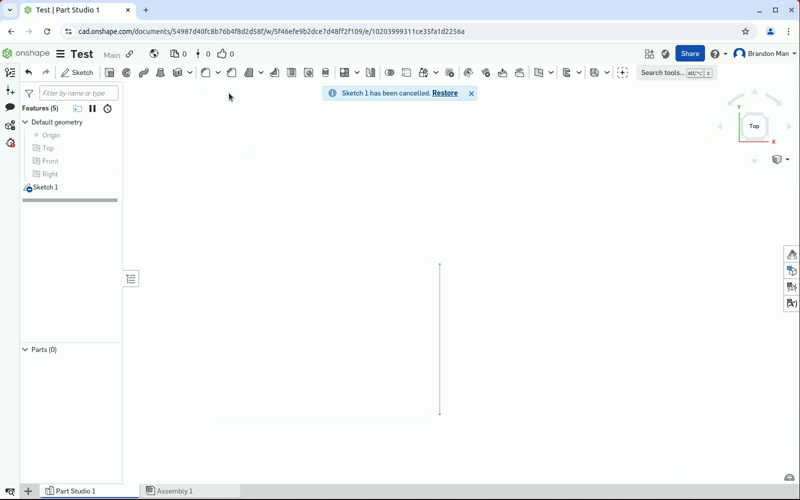
key(shift+s)
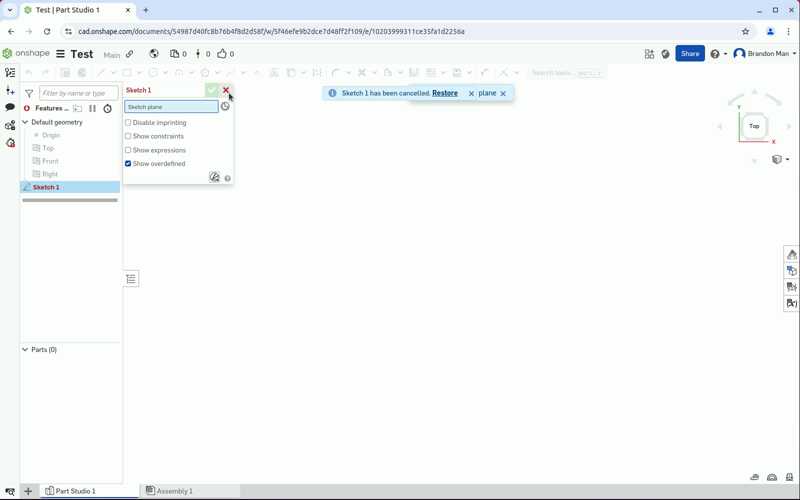
mouse_move(73, 150)
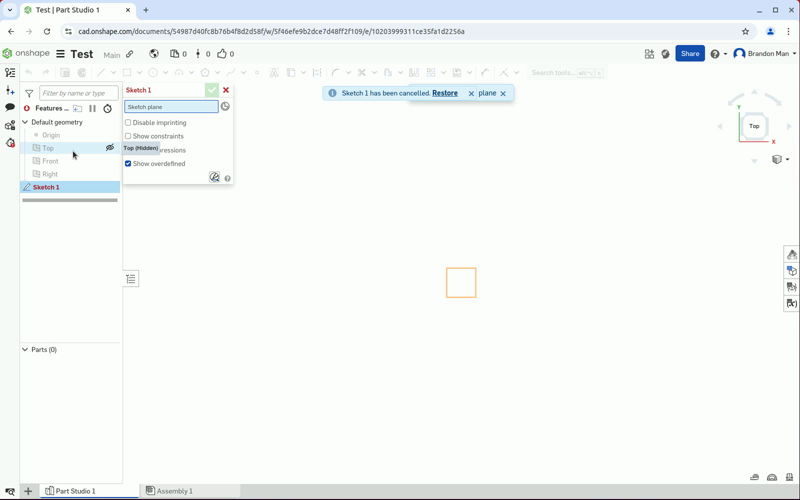
click(73, 150)
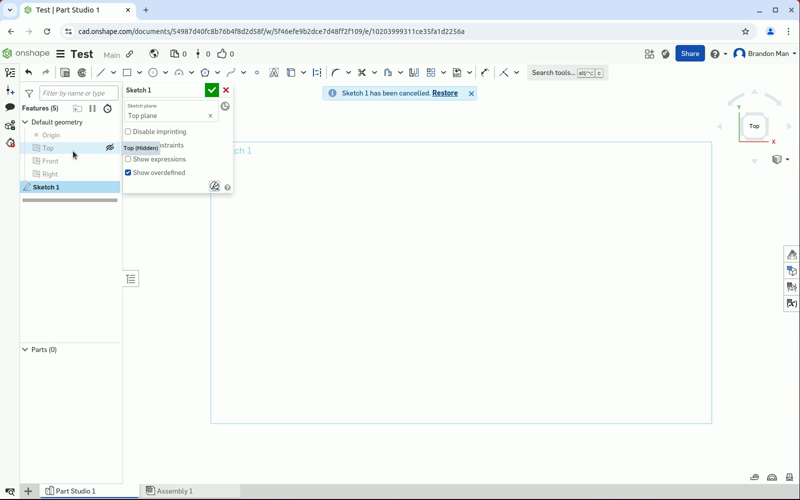
mouse_move(73, 352)
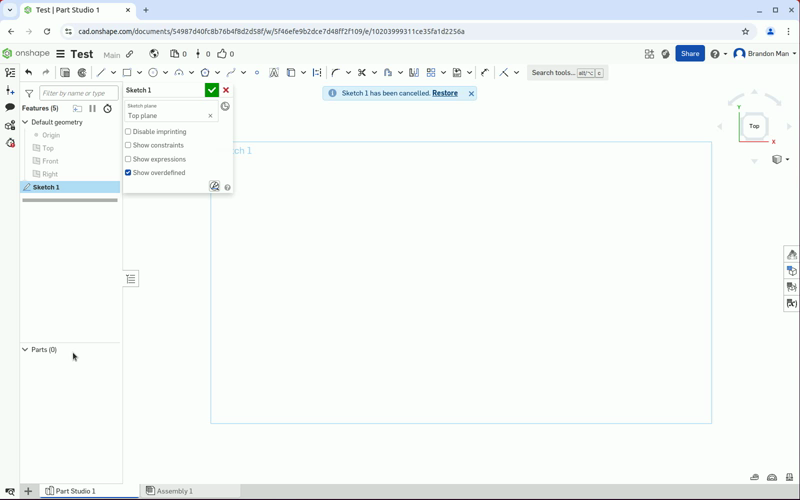
key(y)
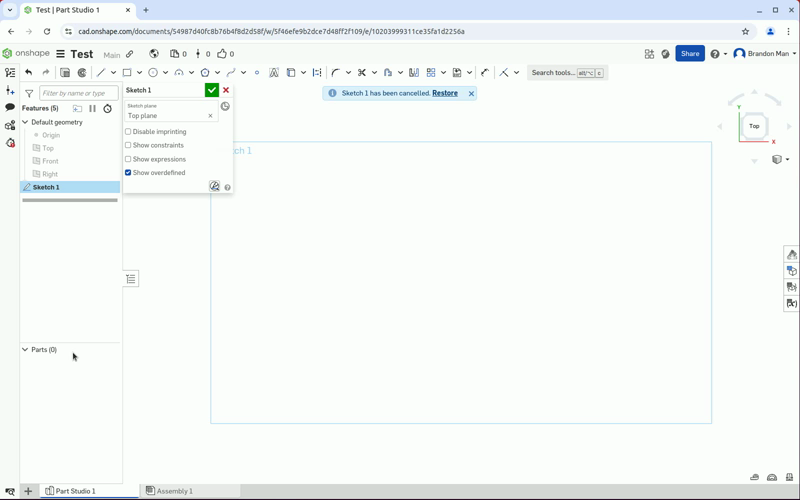
key(l)
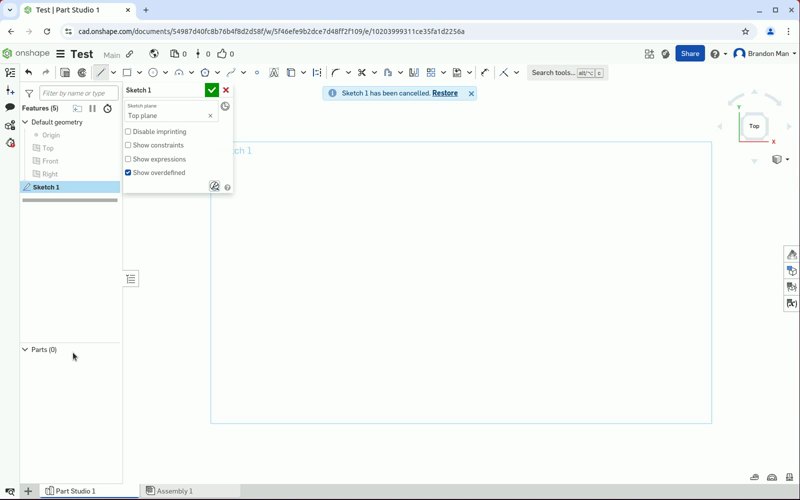
key_down(shift)
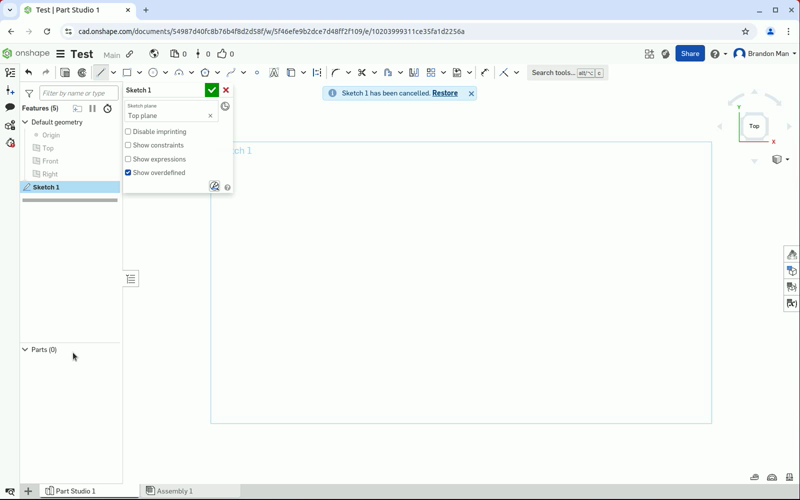
mouse_move(446, 272)
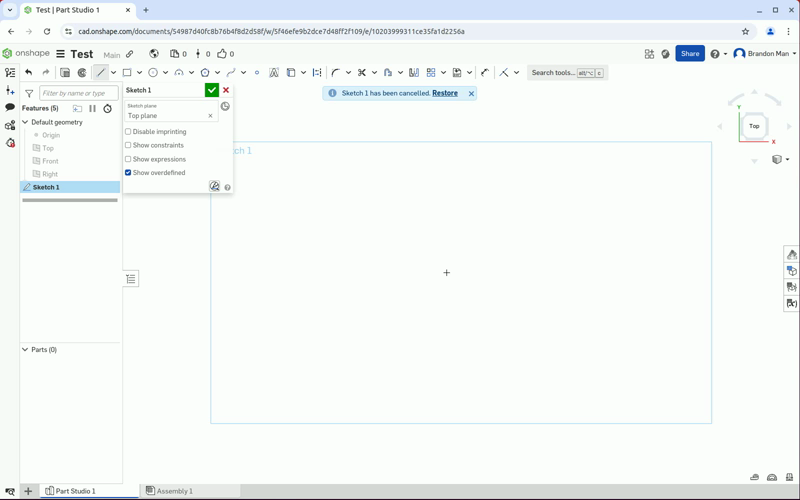
click(446, 272)
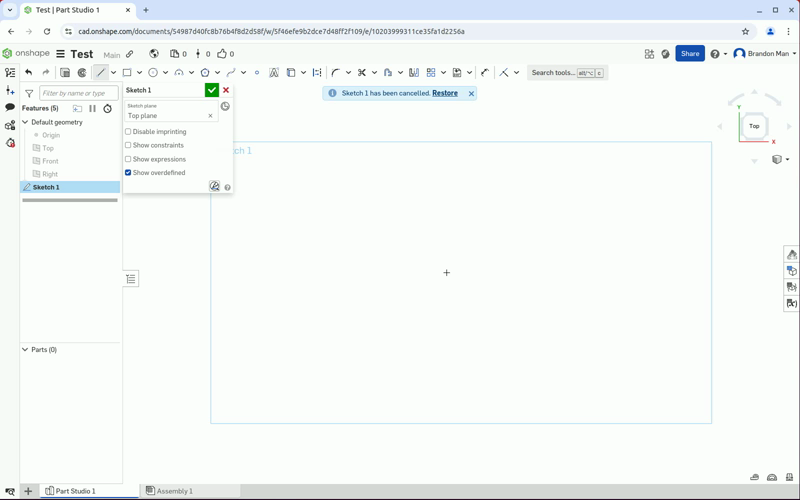
key_up(shift)
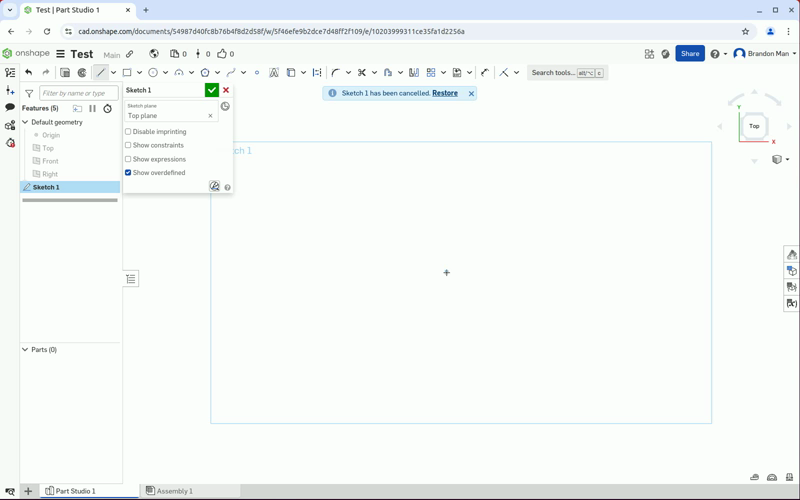
key_down(shift)
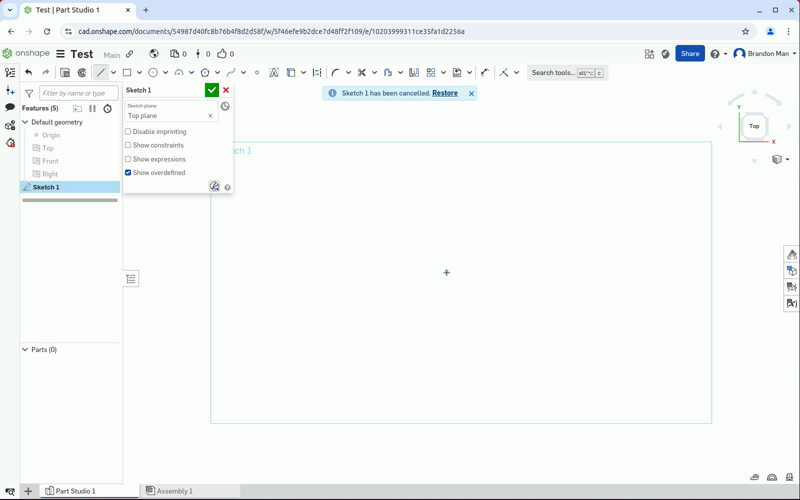
mouse_move(476, 272)
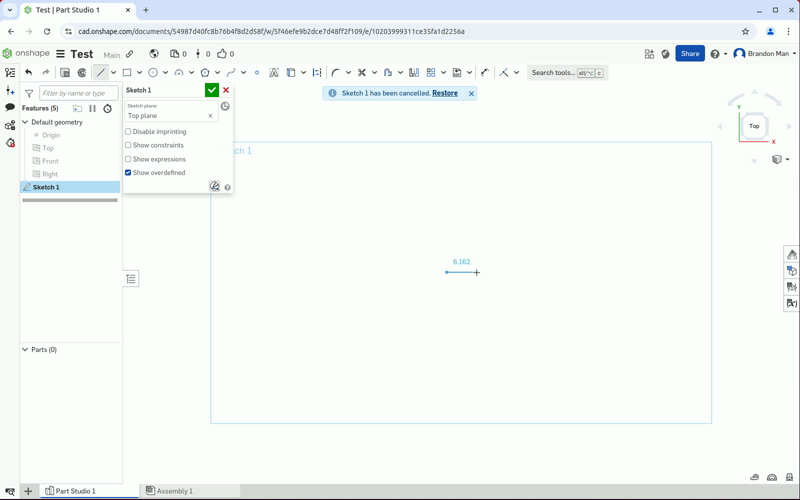
mouse_move(447, 284)
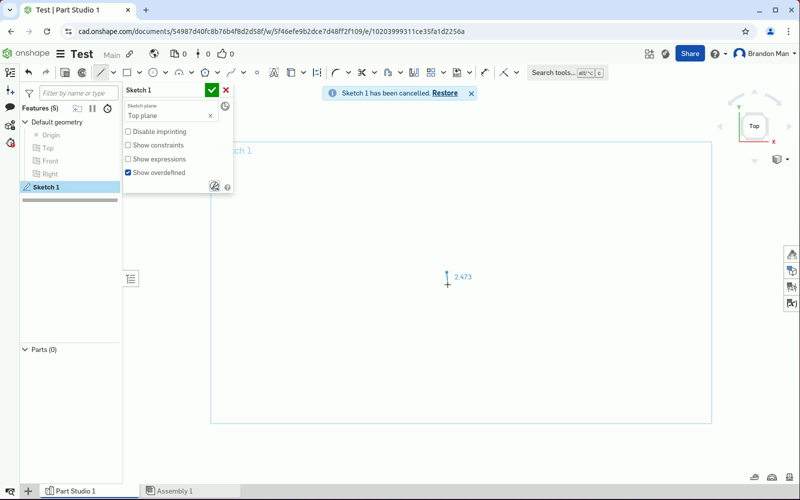
click(447, 284)
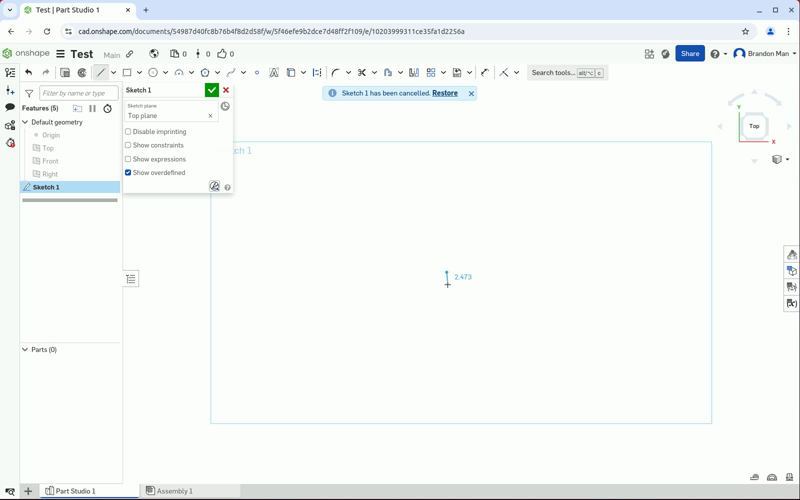
key_up(shift)
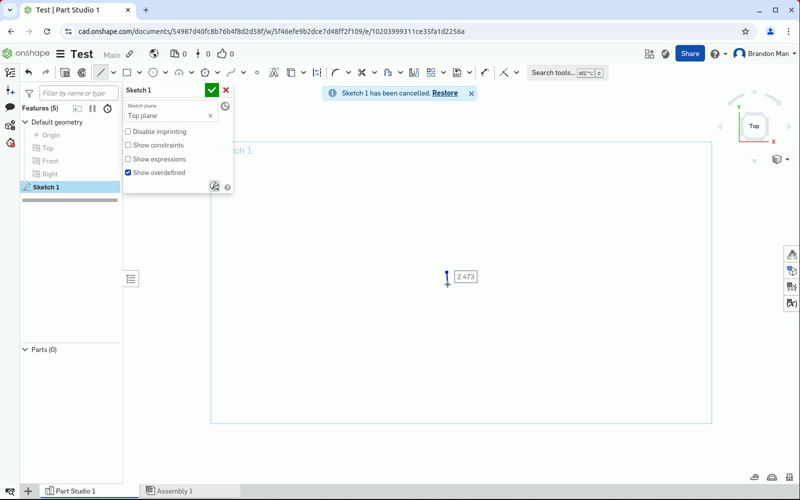
key_down(shift)
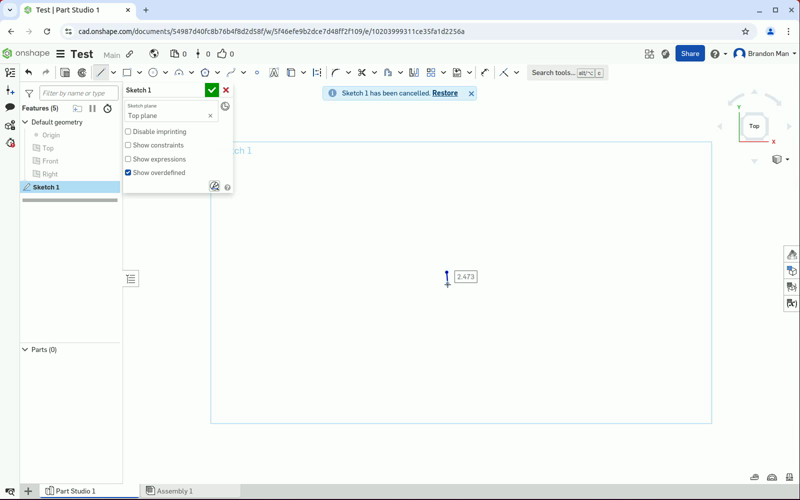
mouse_move(477, 284)
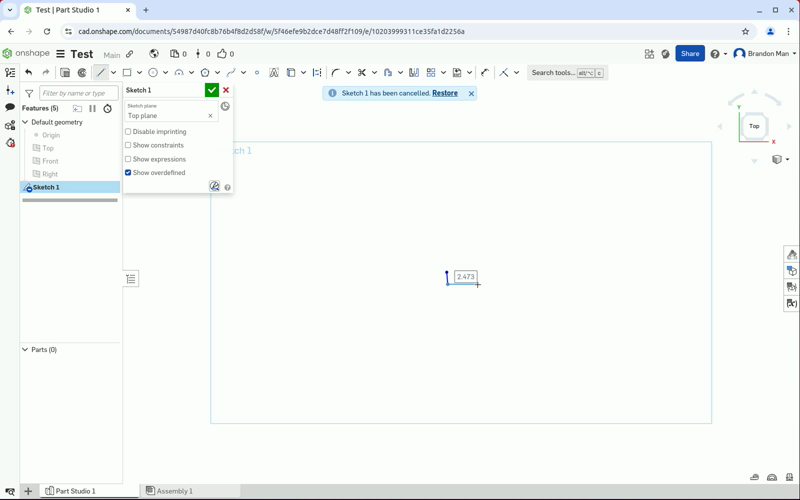
mouse_move(452, 276)
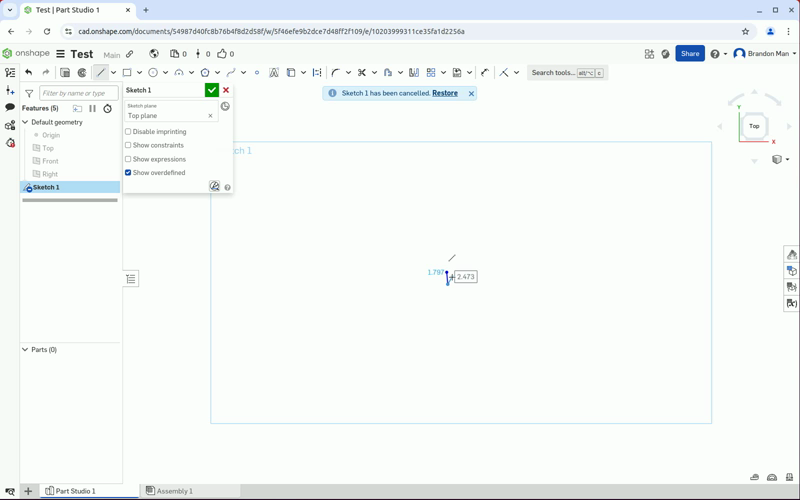
click(452, 276)
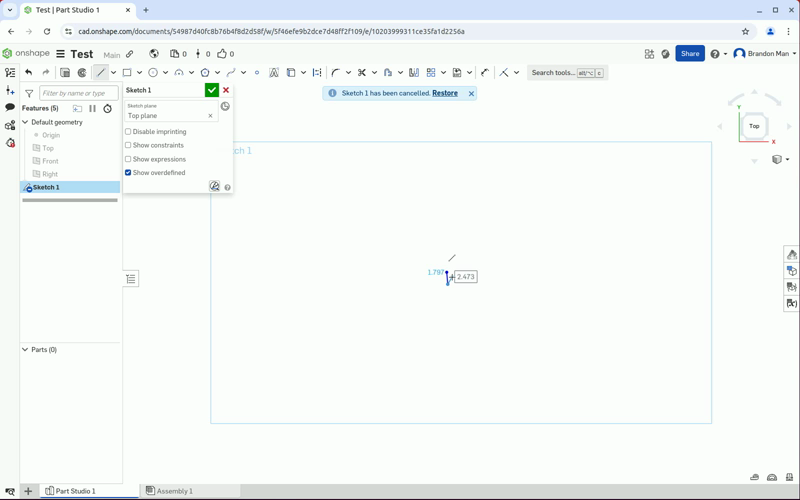
key_up(shift)
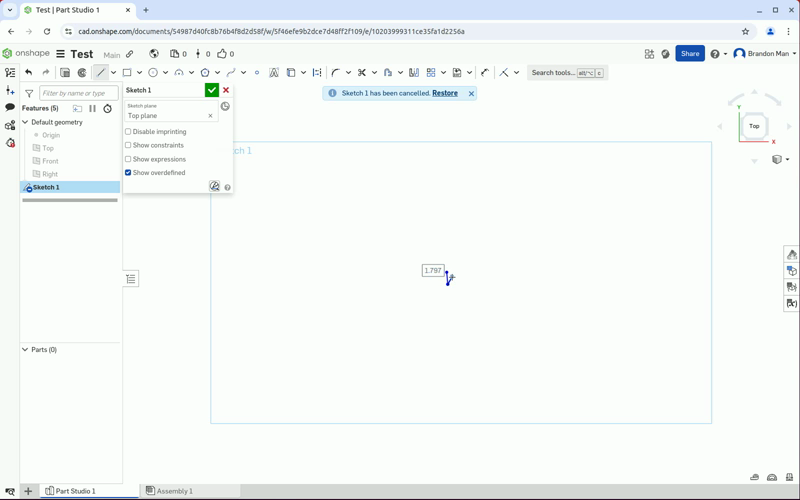
key_down(shift)
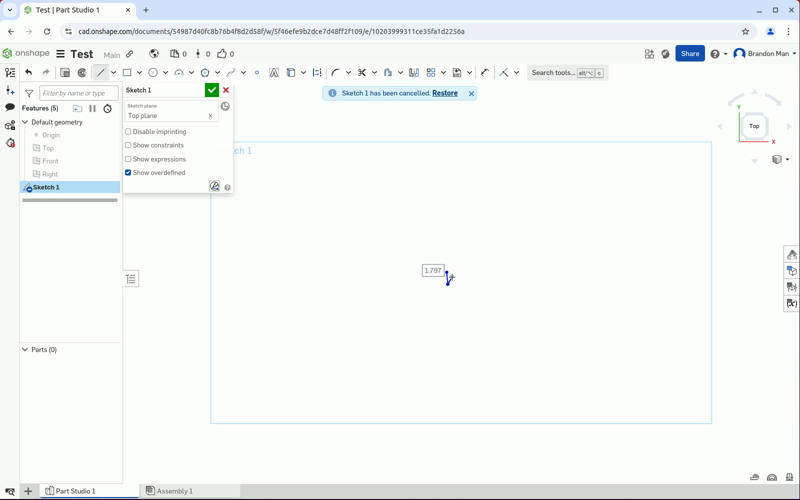
key_up(shift)
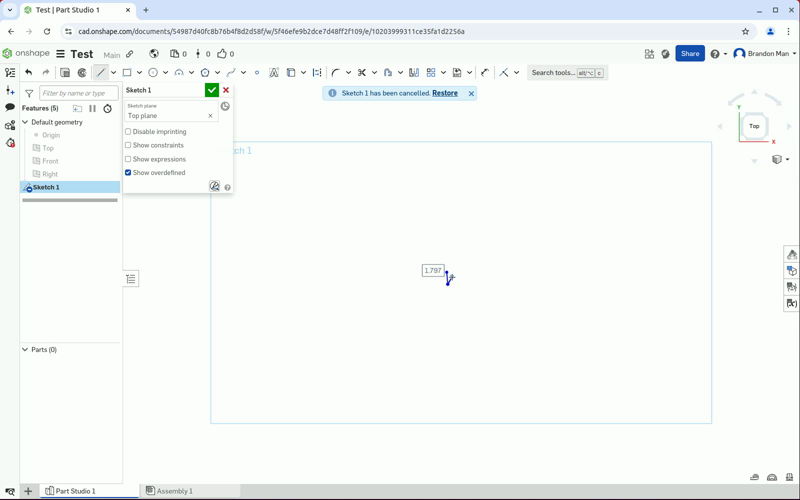
mouse_move(482, 276)
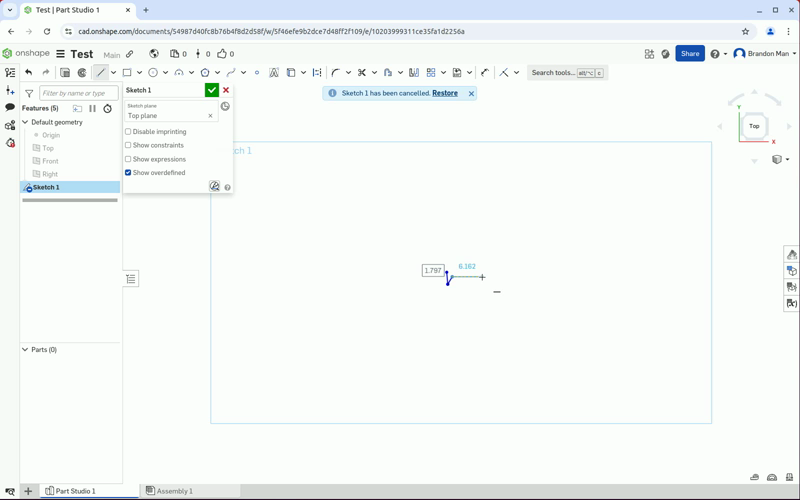
key_down(shift)
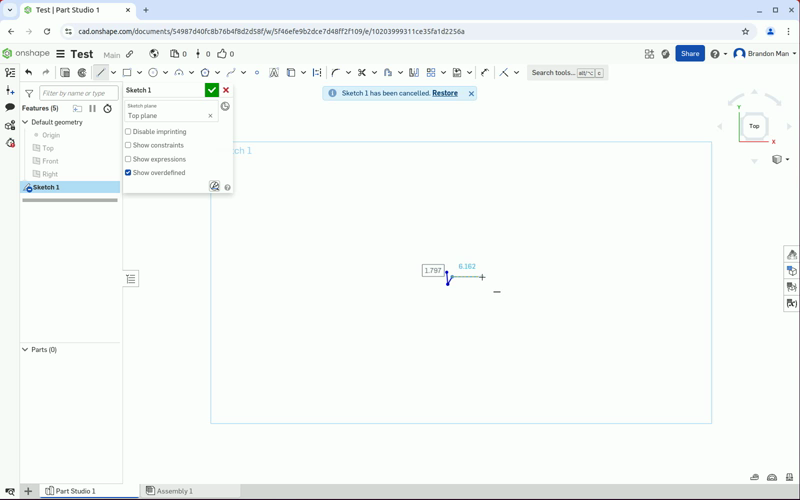
mouse_move(446, 272)
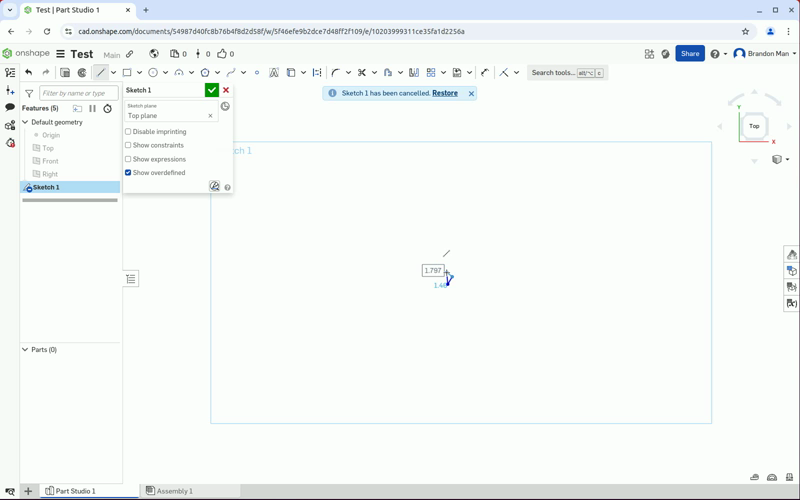
scroll(6)
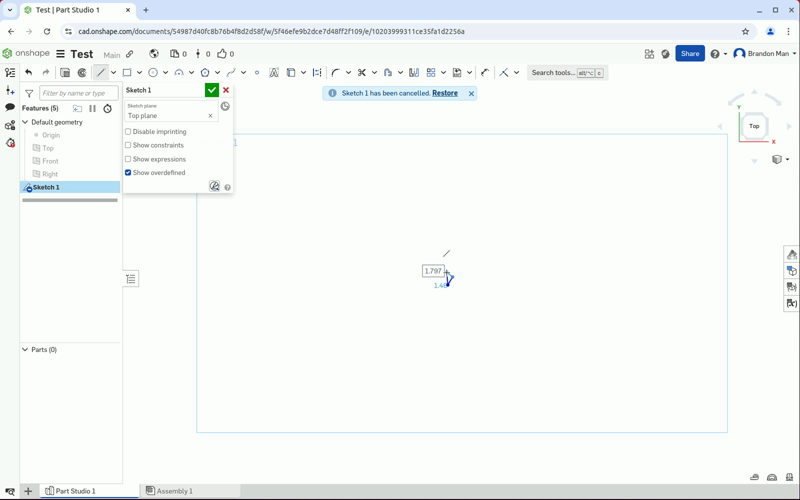
scroll(6)
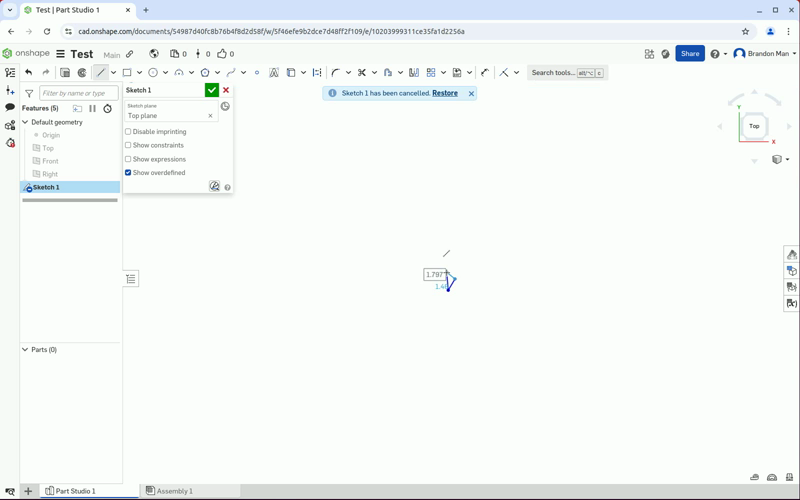
scroll(6)
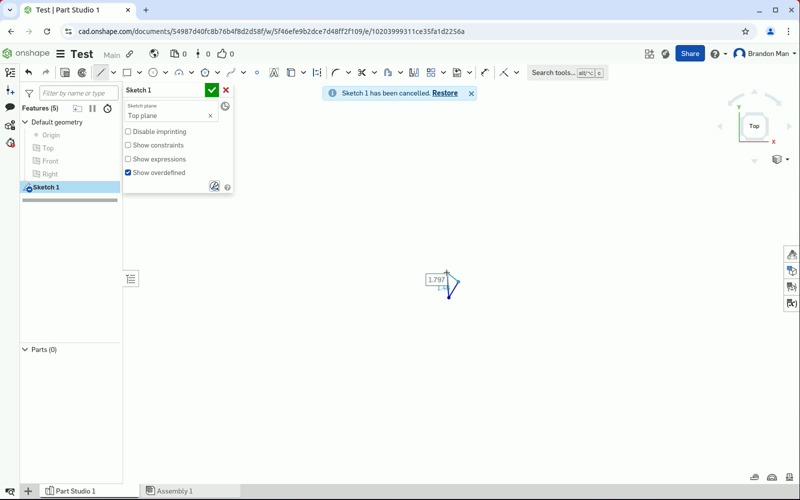
scroll(6)
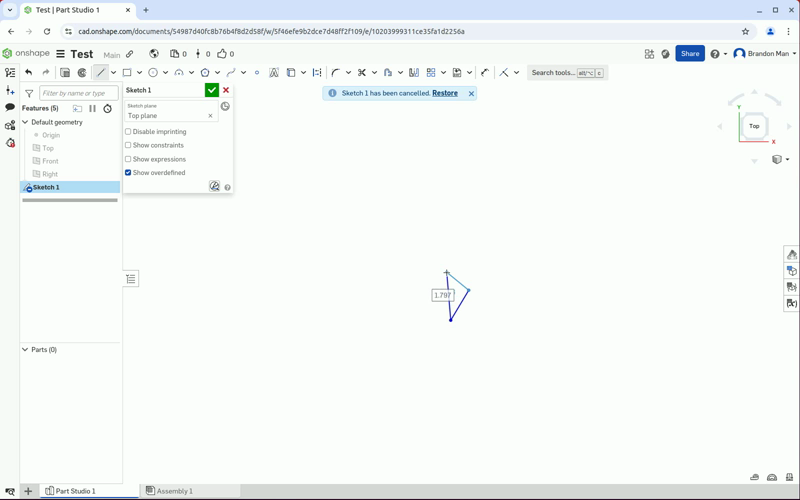
scroll(6)
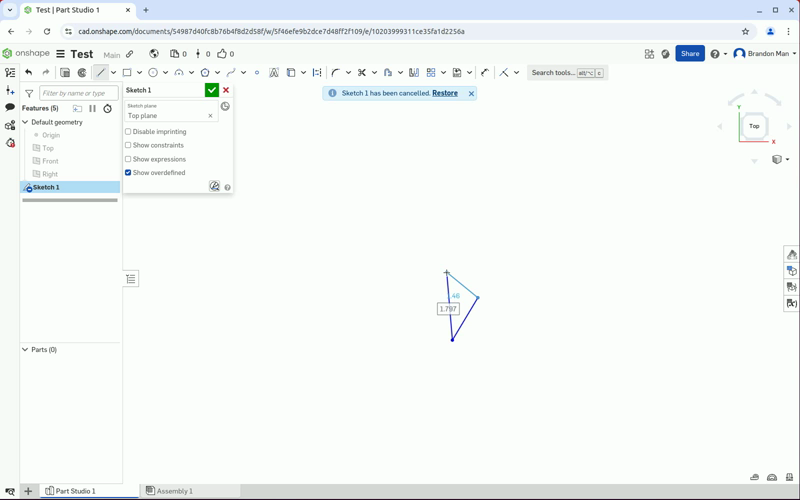
scroll(6)
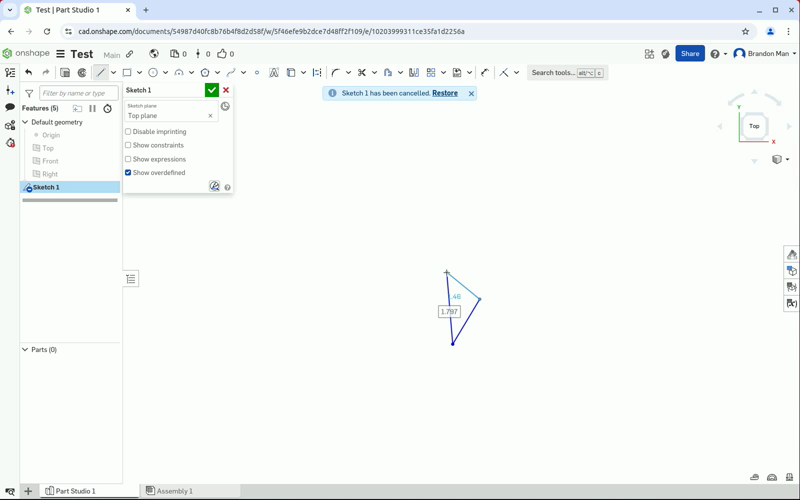
scroll(6)
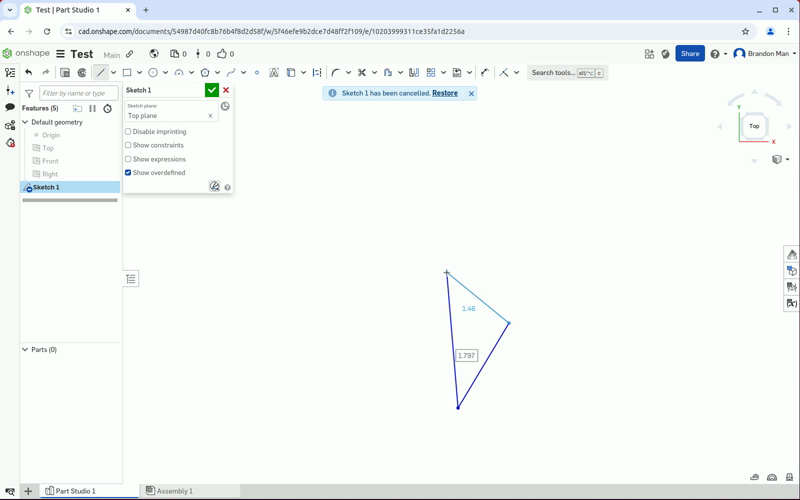
key_up(shift)
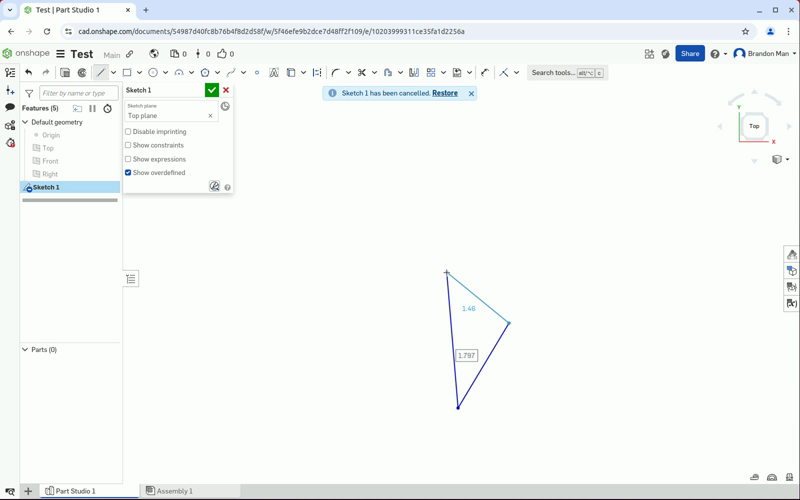
click(446, 272)
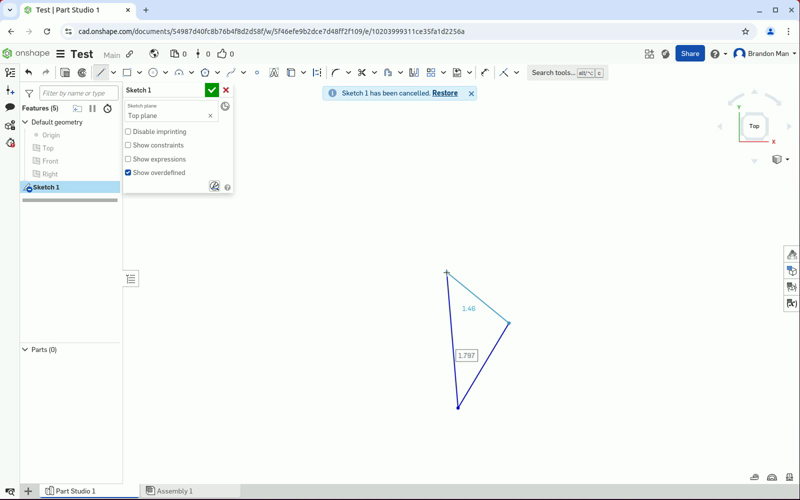
scroll(-6)
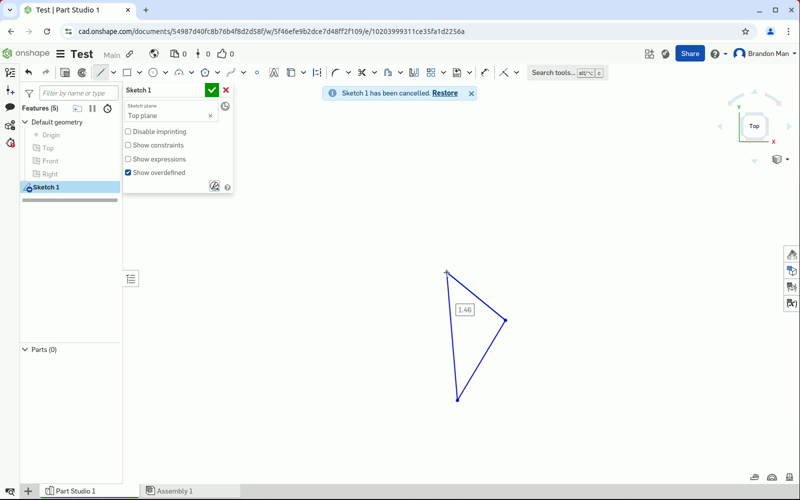
scroll(-6)
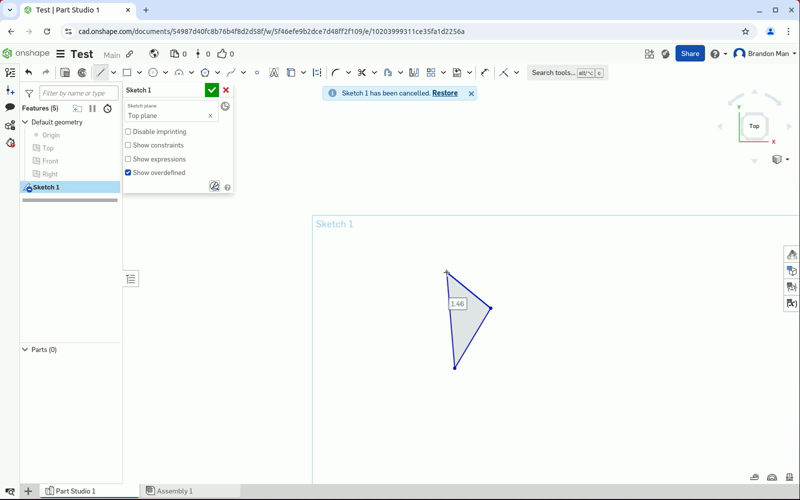
scroll(-6)
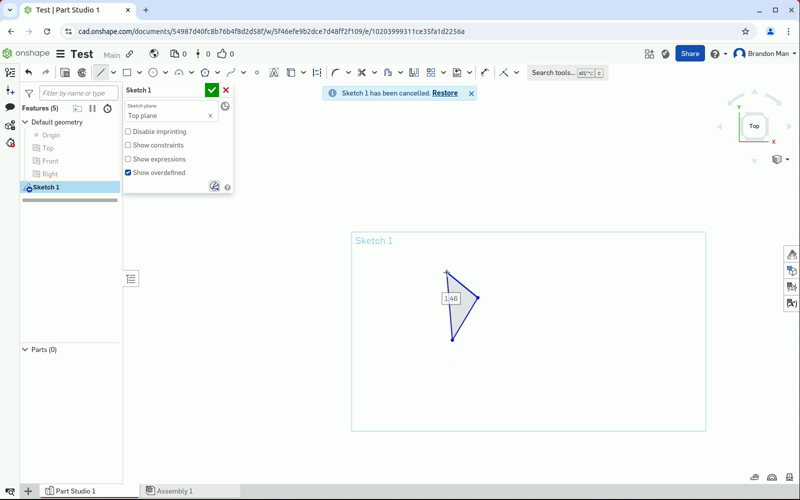
scroll(-6)
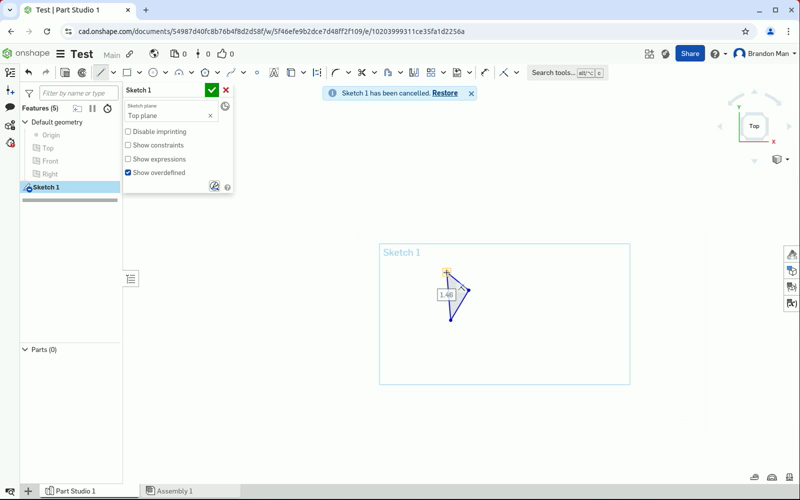
scroll(-6)
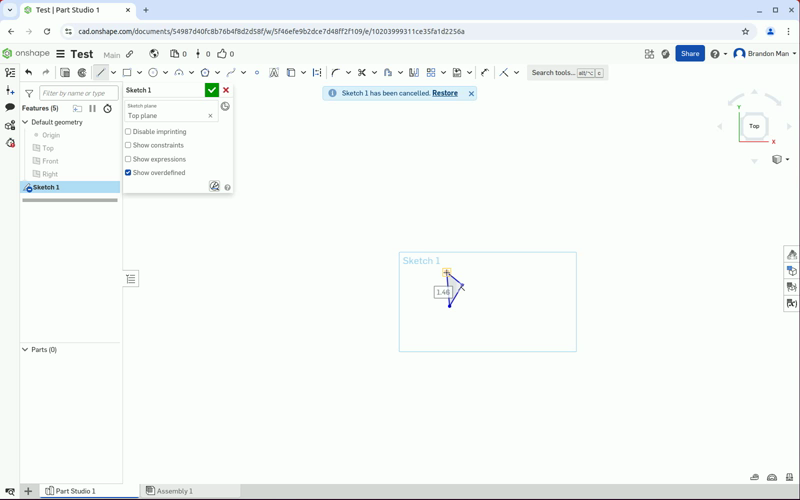
scroll(-6)
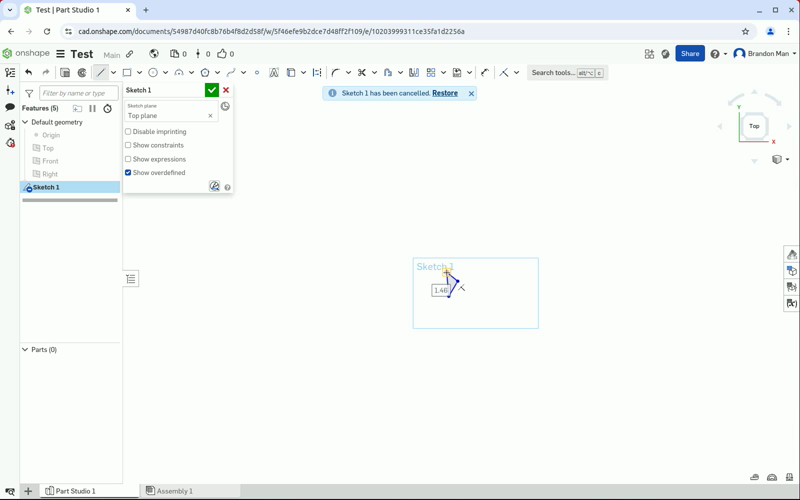
scroll(-6)
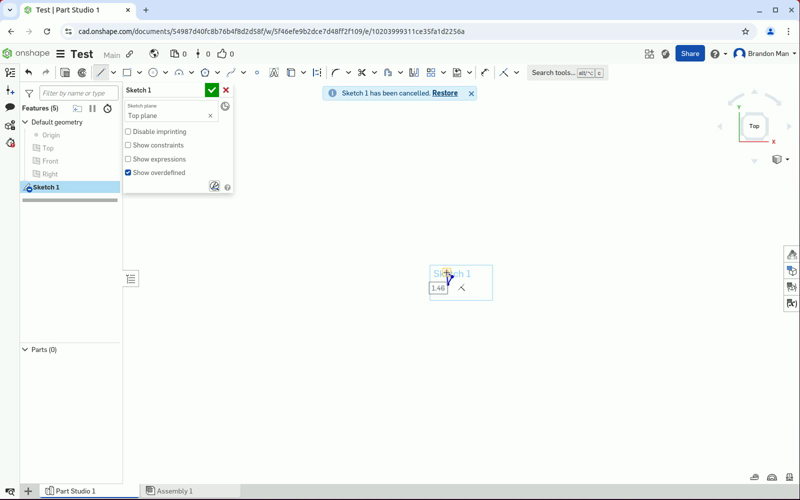
key(esc)
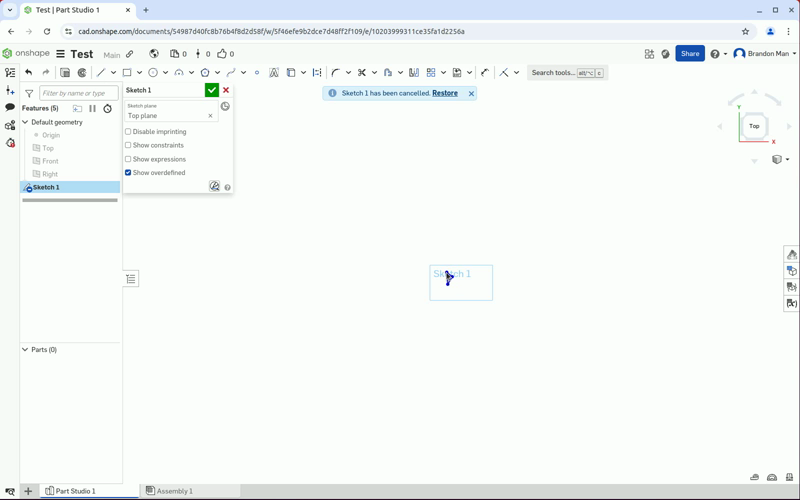
mouse_move(447, 278)
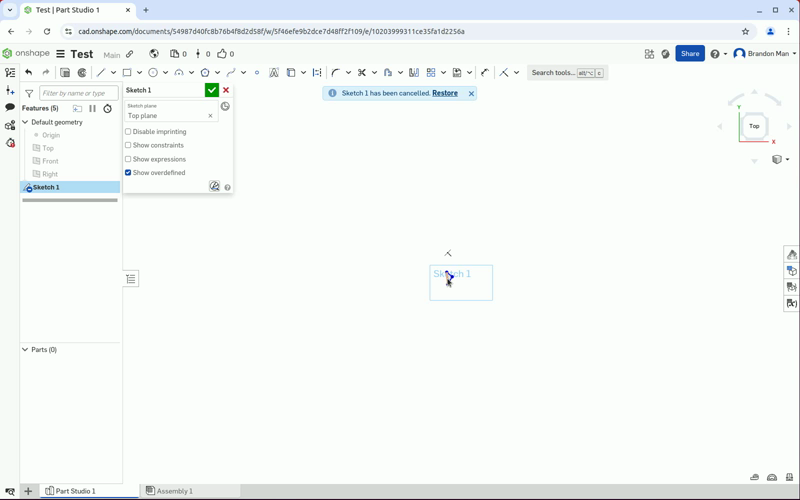
scroll(6)
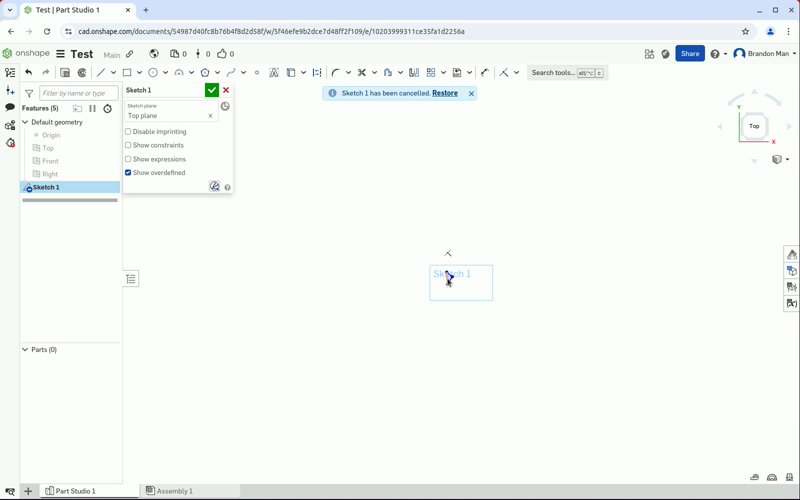
scroll(6)
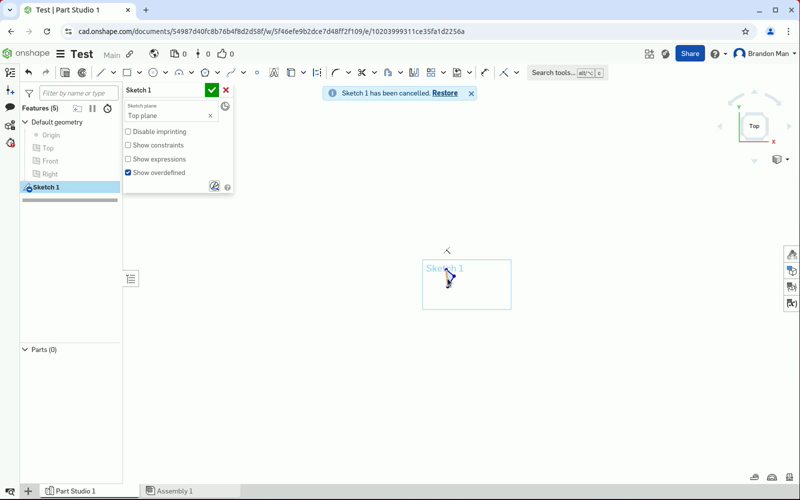
scroll(6)
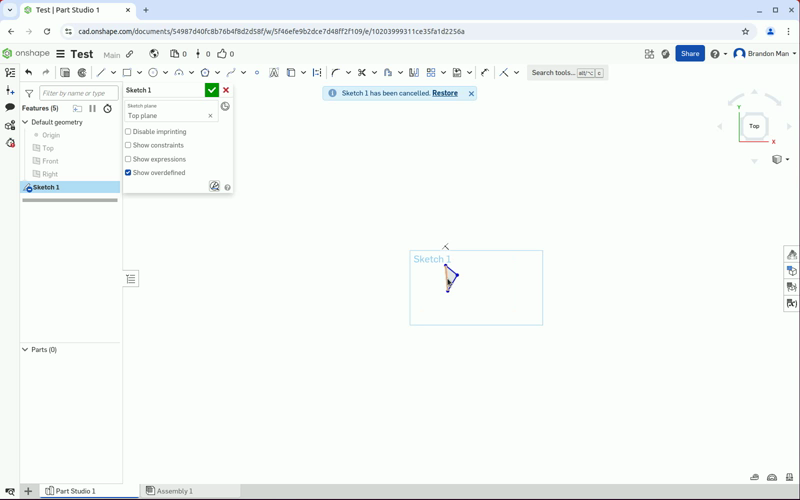
scroll(6)
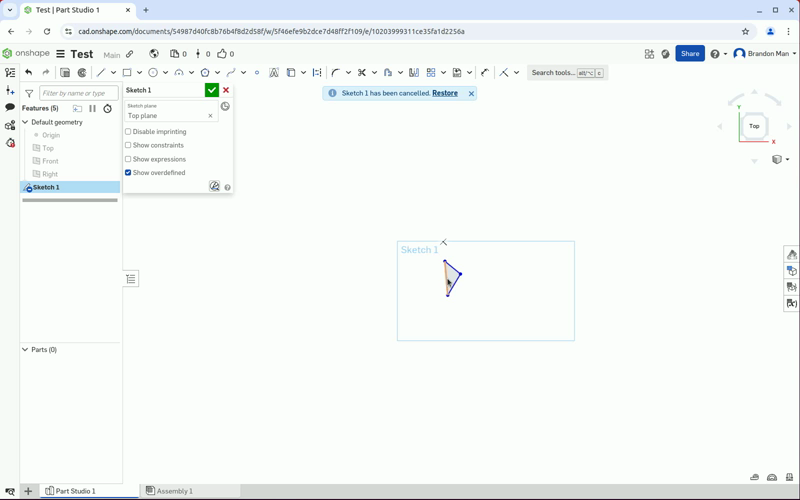
scroll(6)
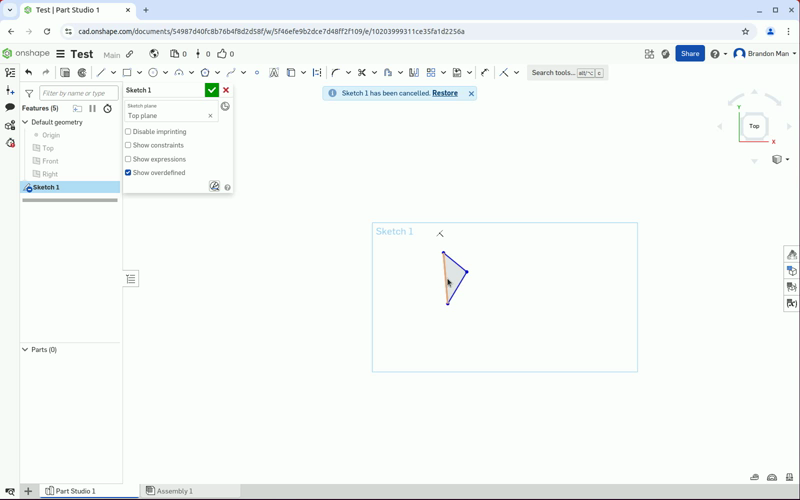
scroll(6)
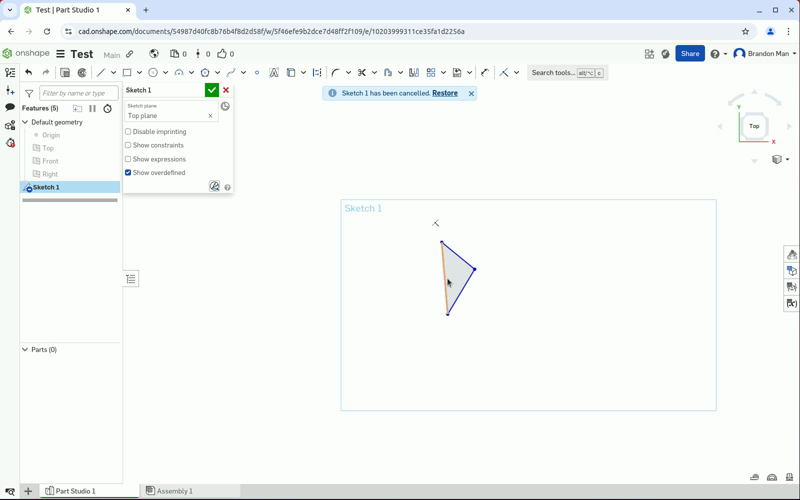
scroll(6)
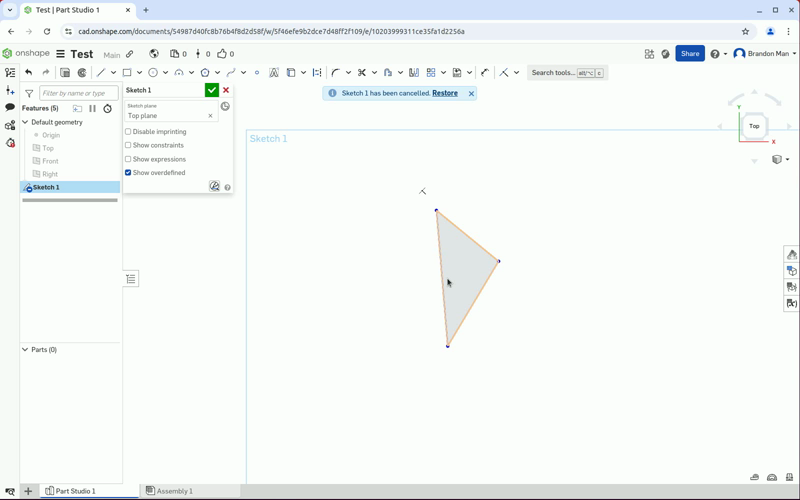
click(447, 278)
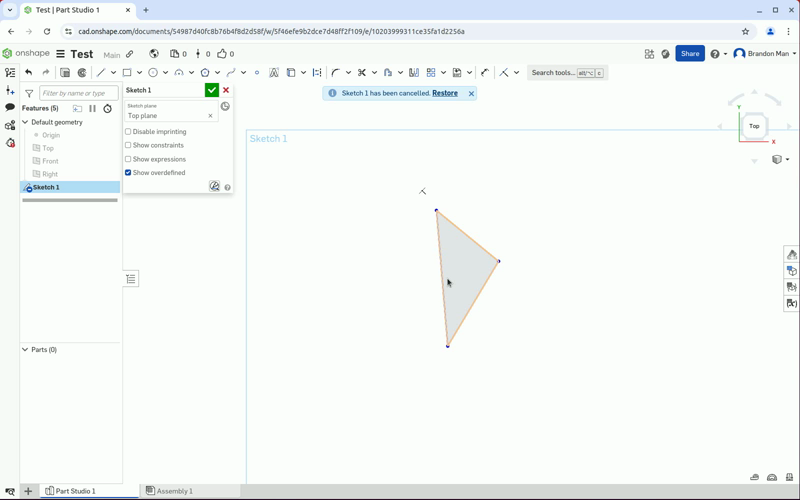
scroll(-6)
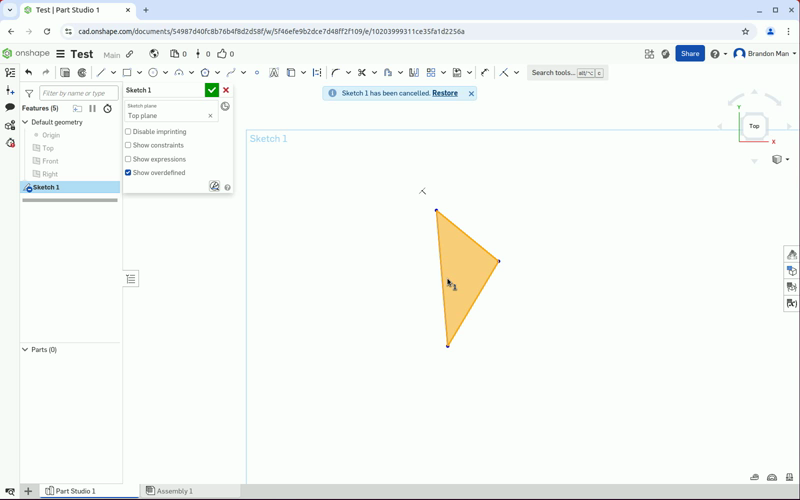
scroll(-6)
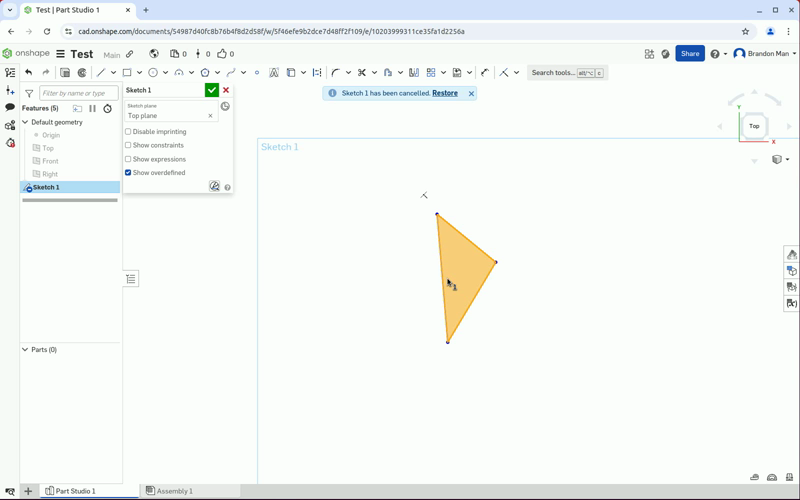
scroll(-6)
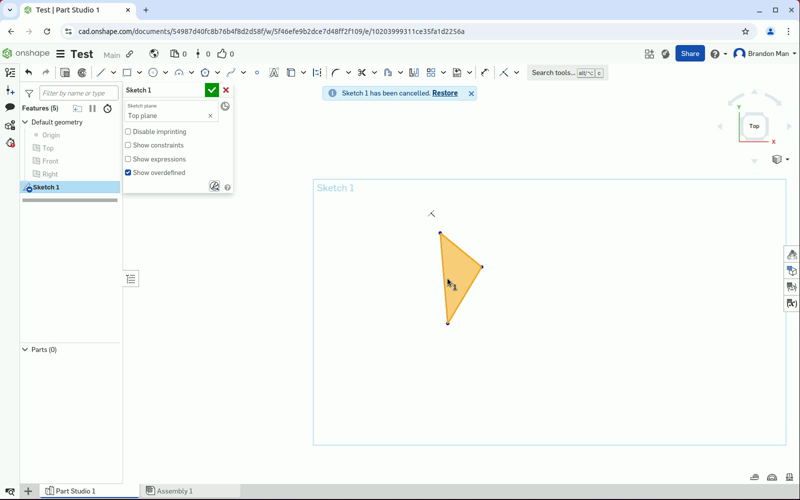
scroll(-6)
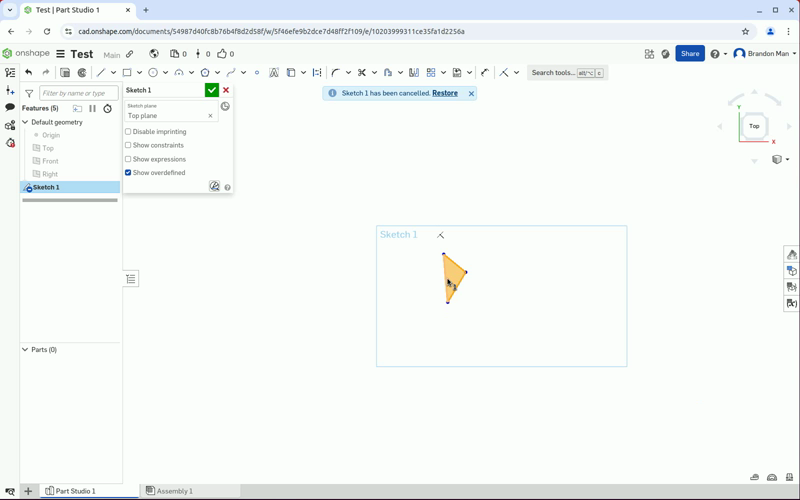
scroll(-6)
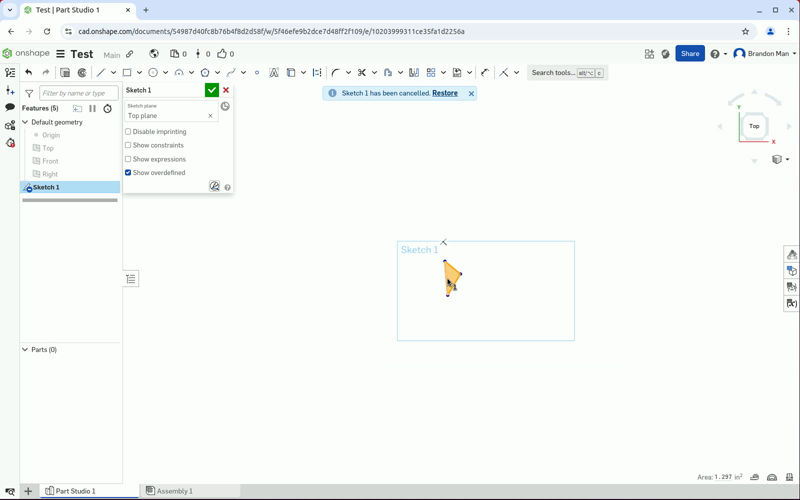
scroll(-6)
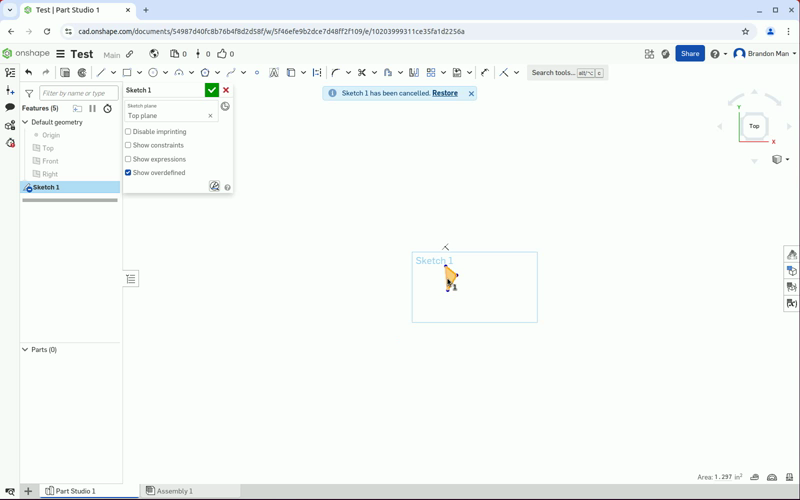
scroll(-6)
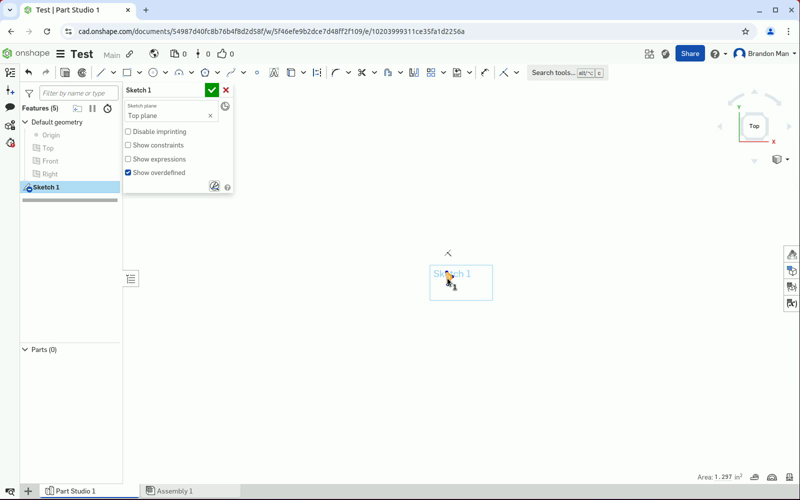
mouse_move(73, 352)
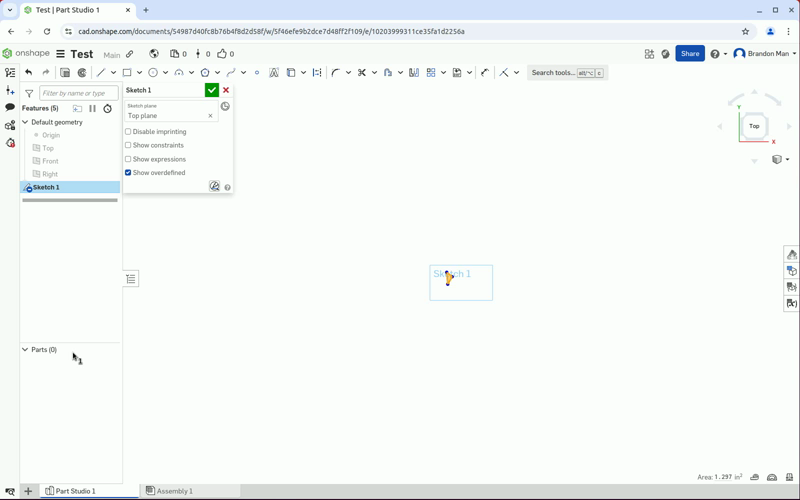
key(shift+y)
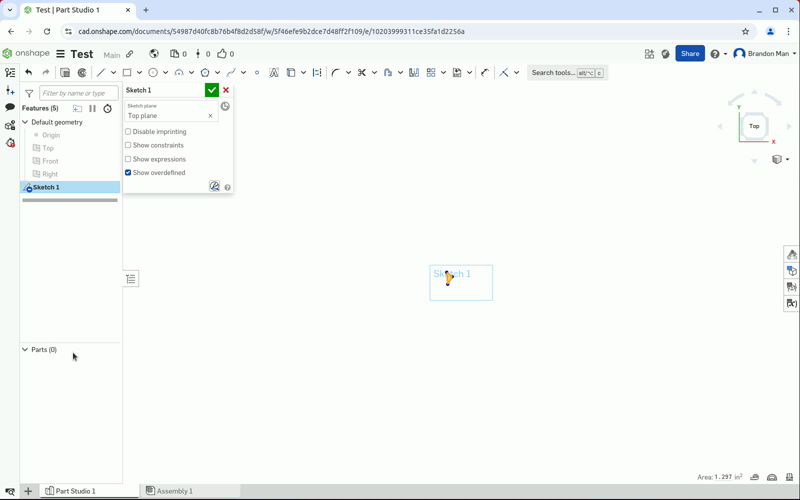
key(shift+e)
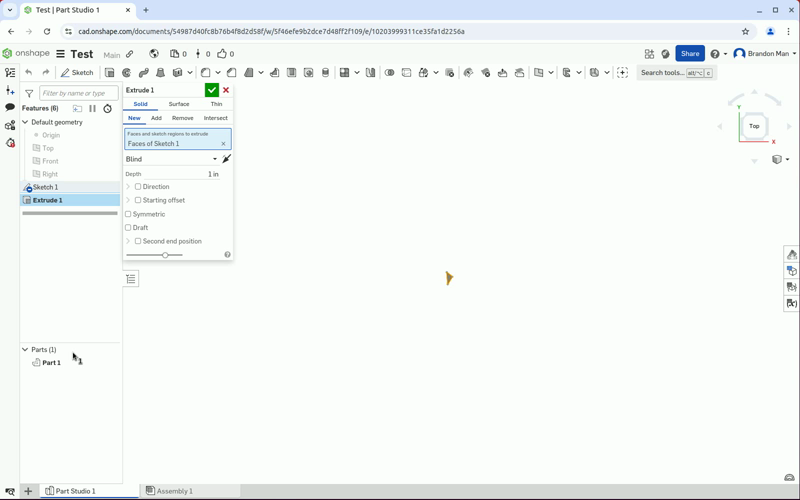
mouse_move(143, 106)
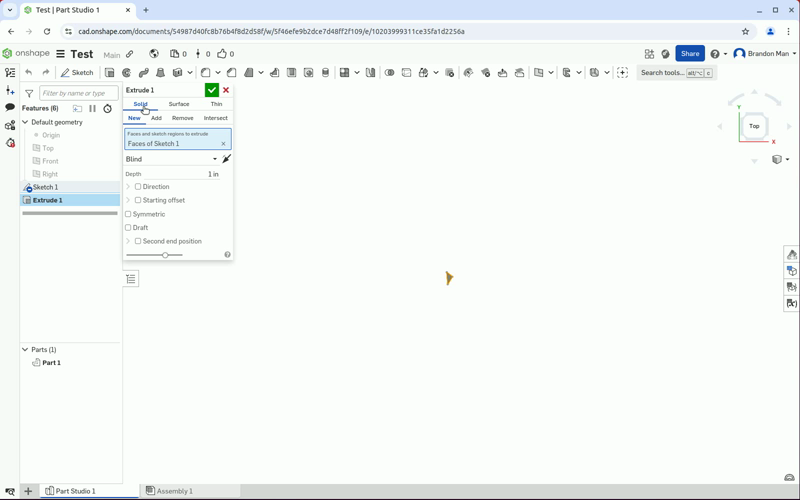
click(143, 106)
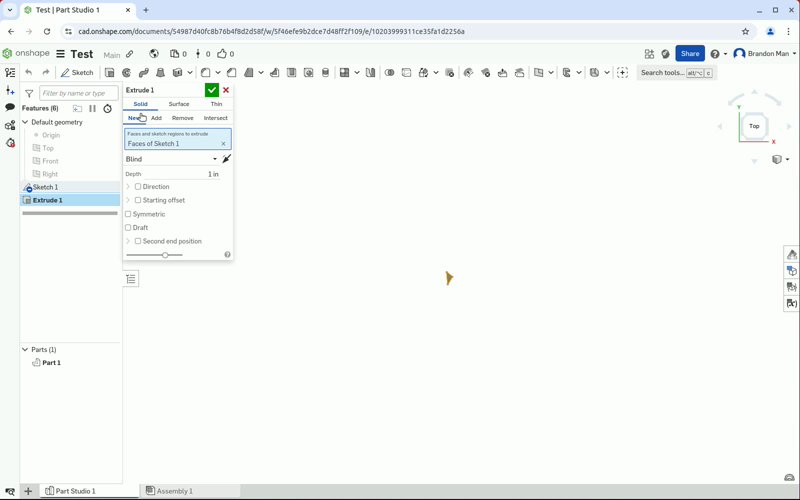
mouse_move(137, 120)
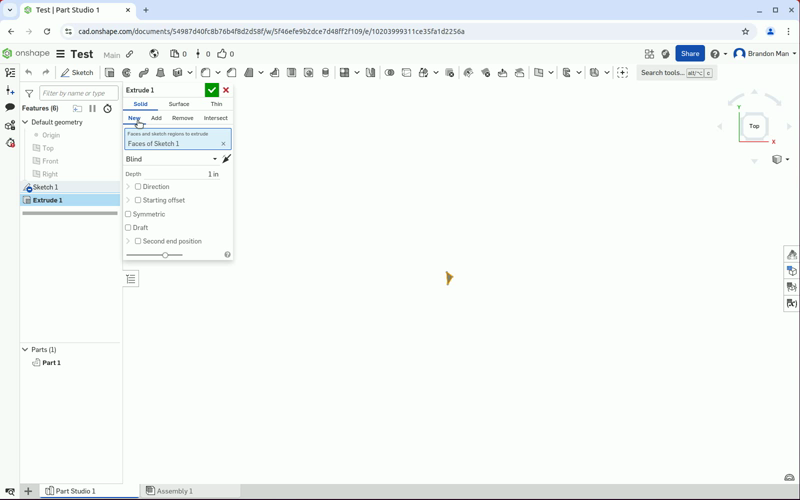
click(137, 120)
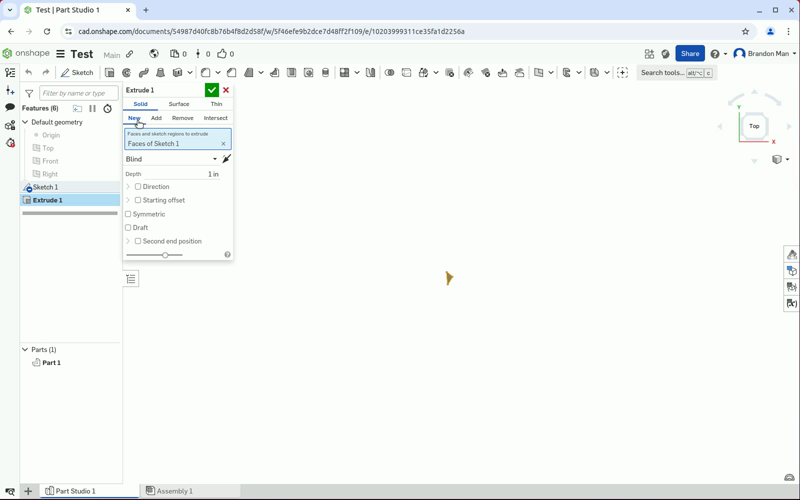
key(tab, 4)
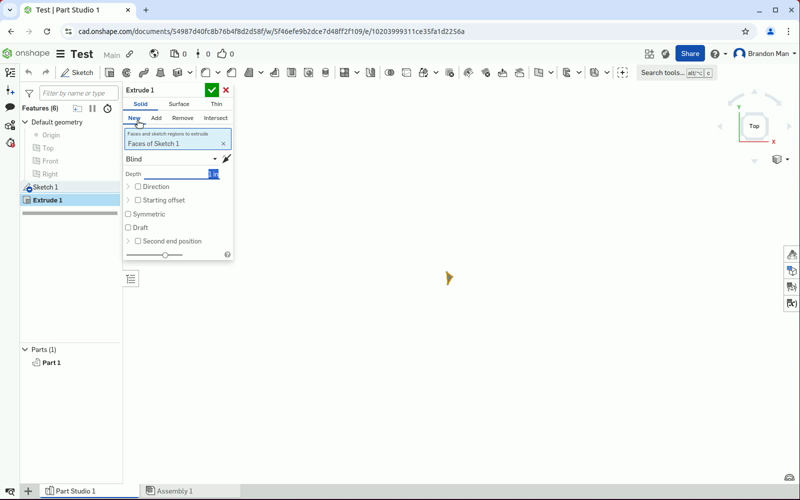
text(23.108)
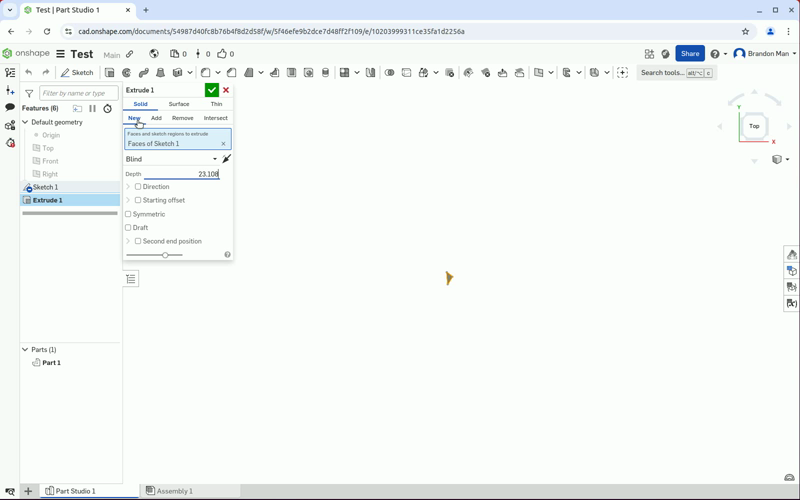
key(enter)
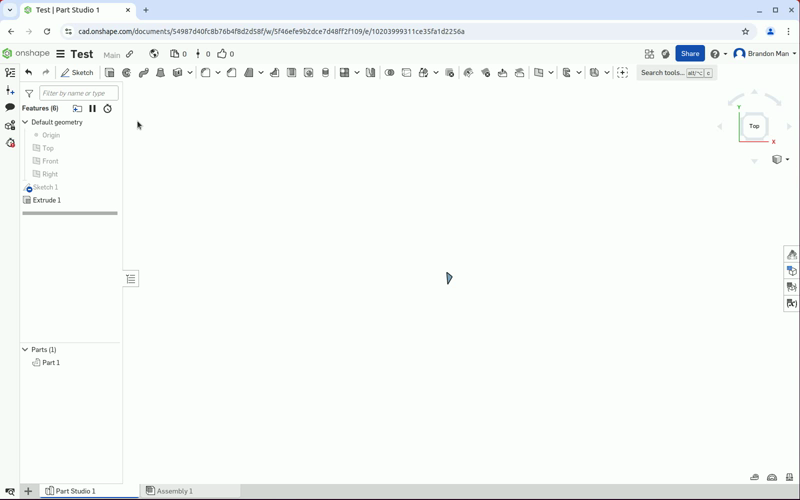
key(shift+h)
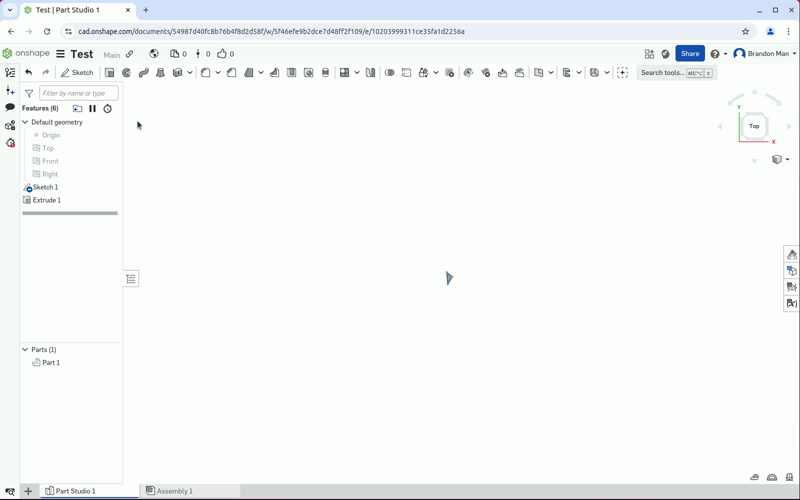
key(shift+h)
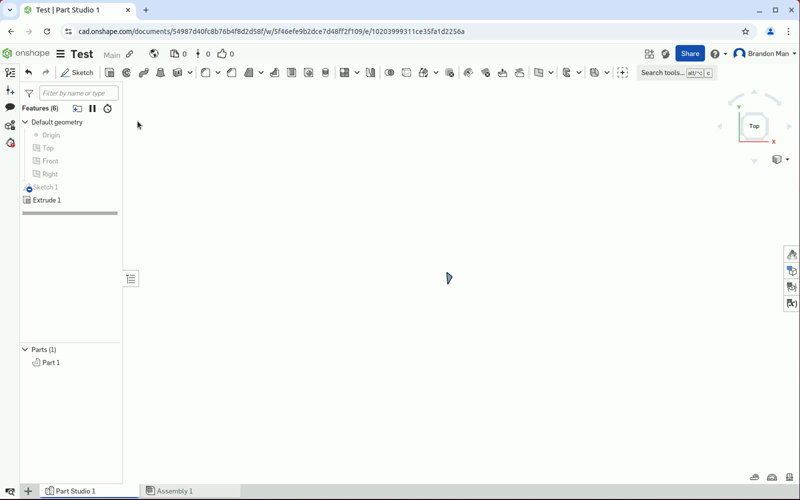
mouse_move(73, 189)
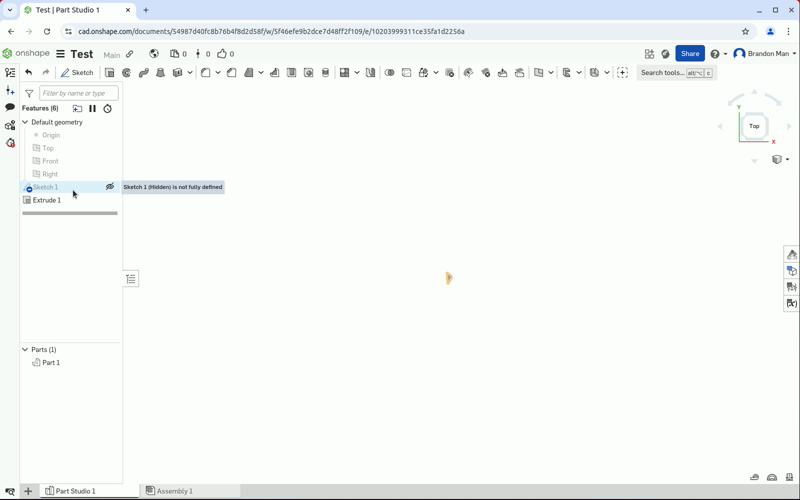
click(73, 189)
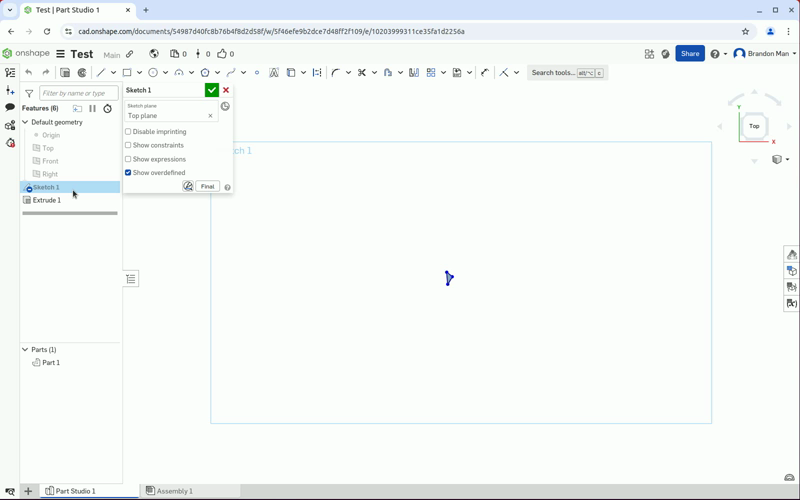
mouse_move(229, 92)
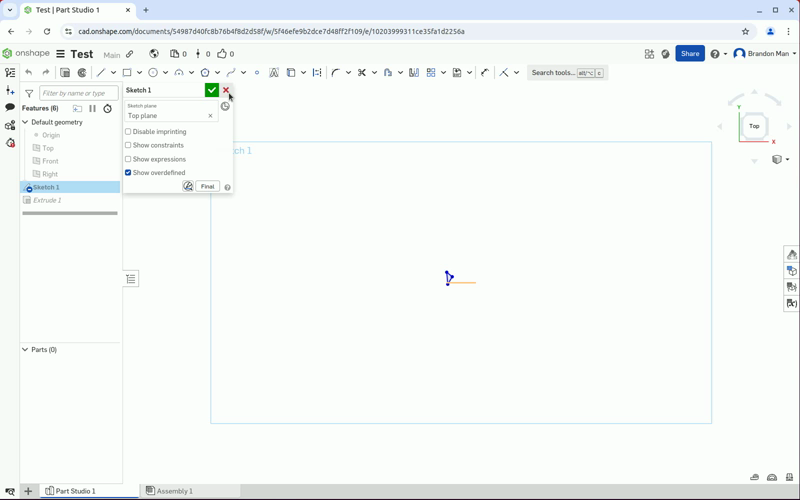
click(229, 92)
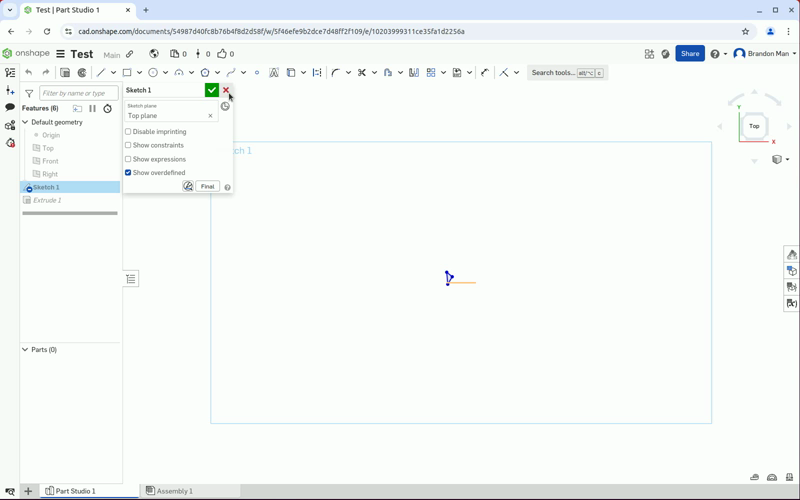
key(shift+s)
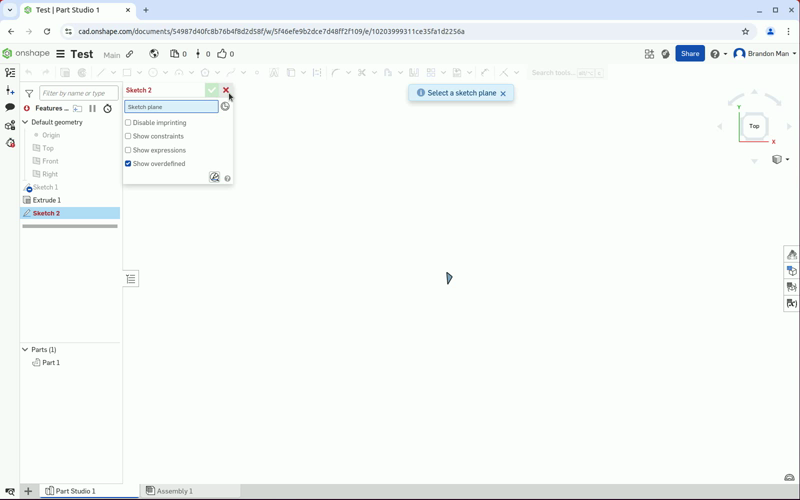
mouse_move(73, 150)
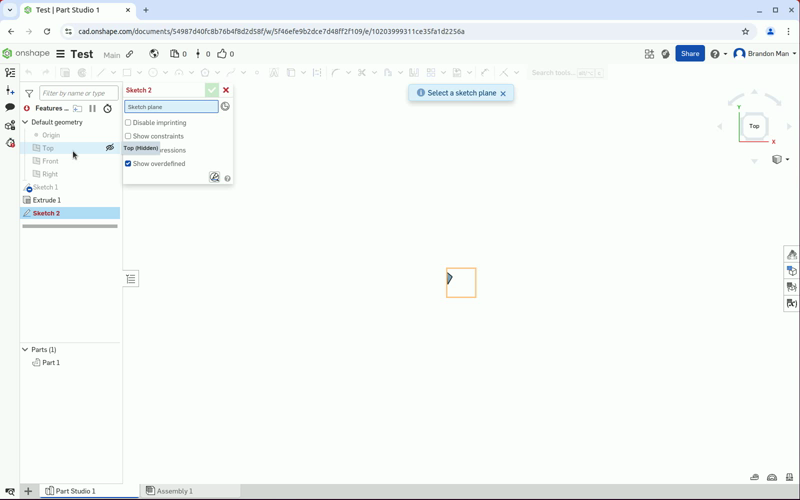
click(73, 150)
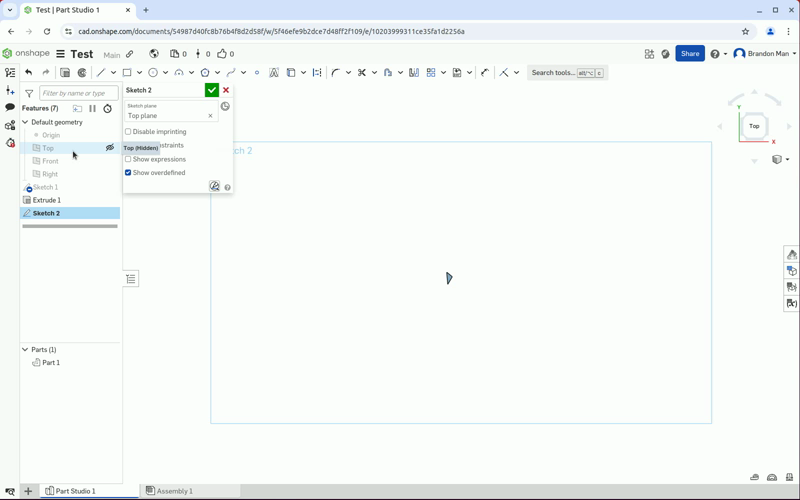
mouse_move(73, 352)
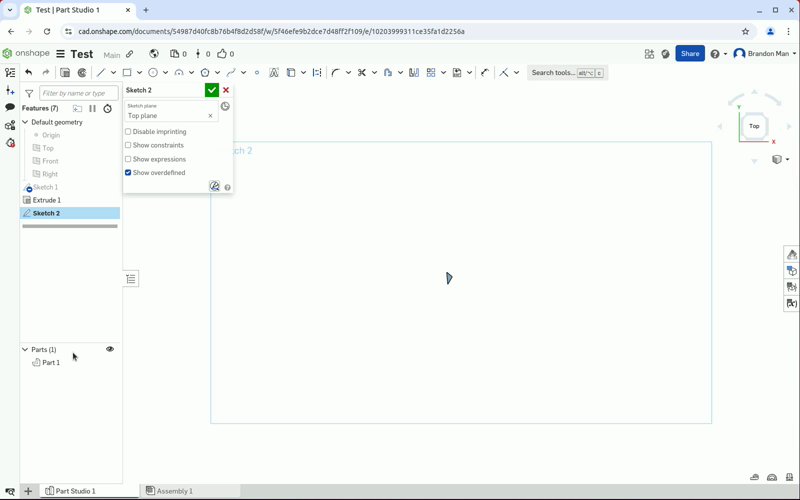
key(y)
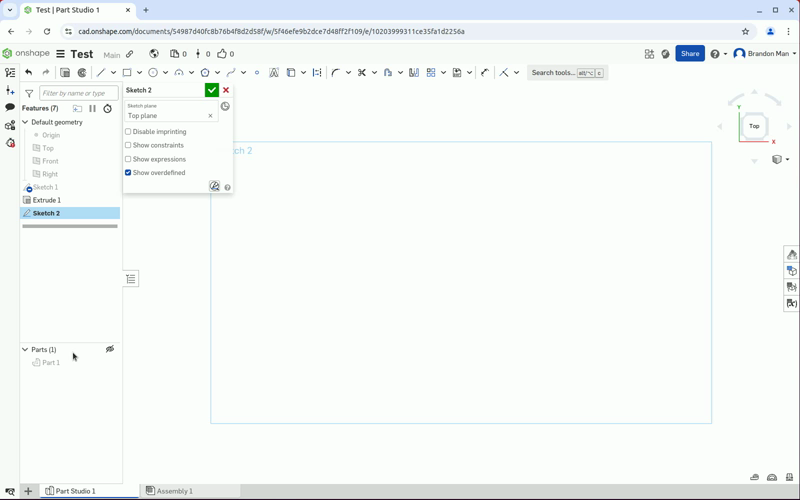
key(l)
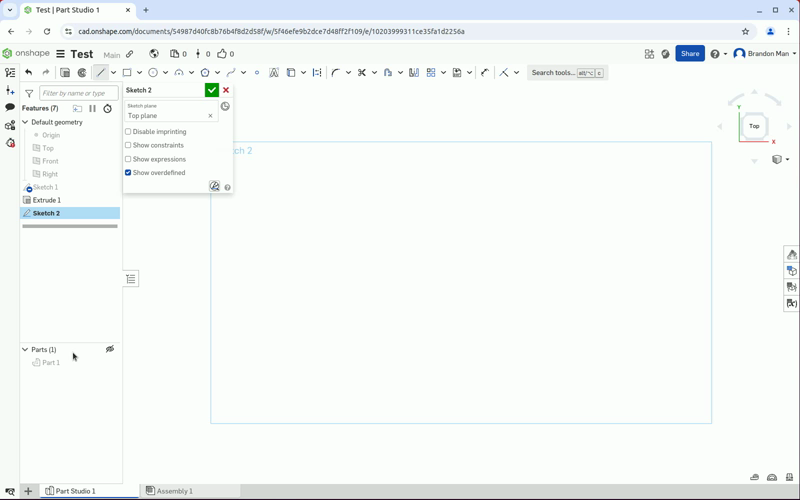
key_down(shift)
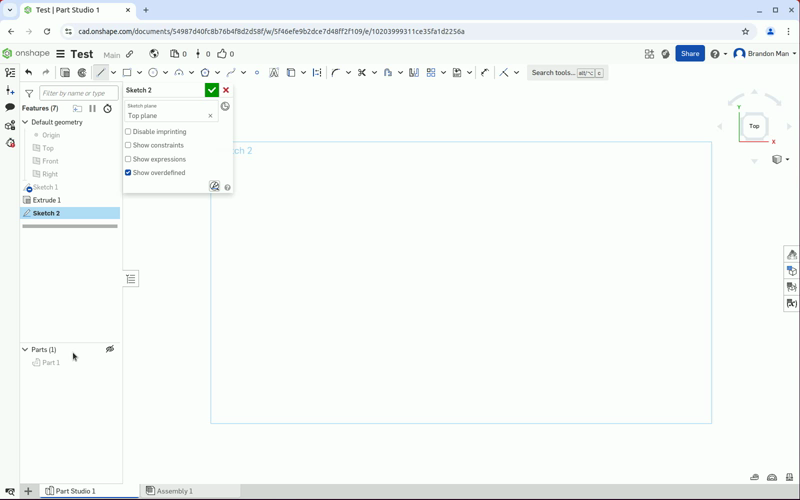
mouse_move(451, 275)
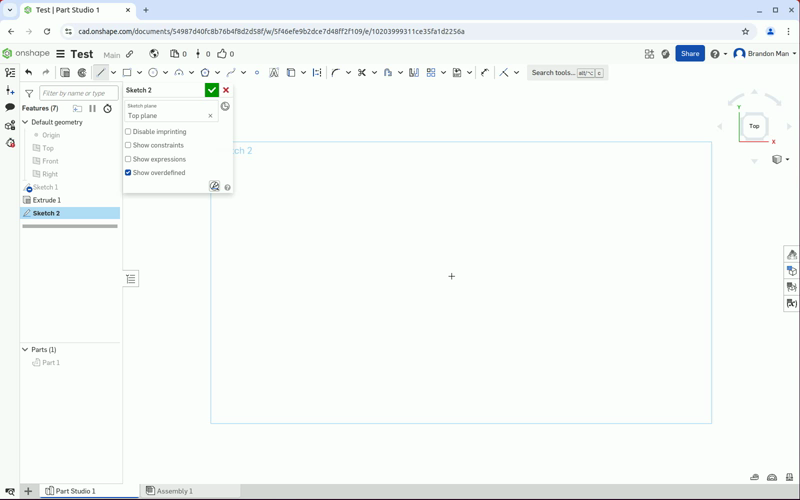
click(451, 275)
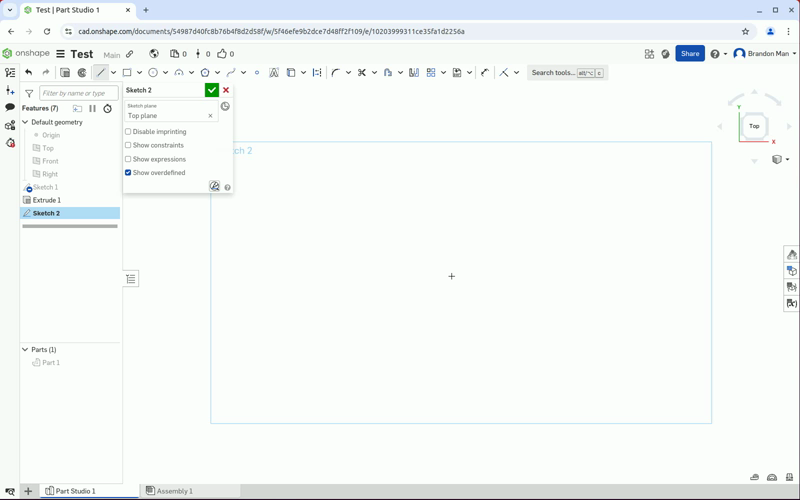
key_up(shift)
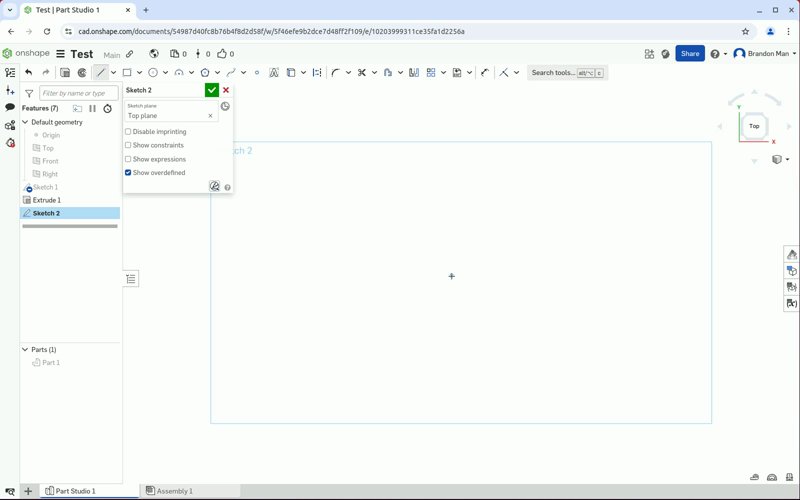
key_down(shift)
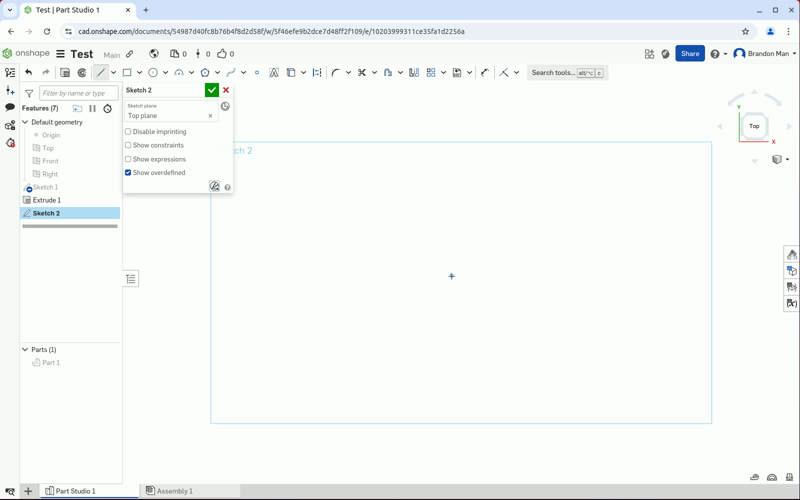
mouse_move(481, 275)
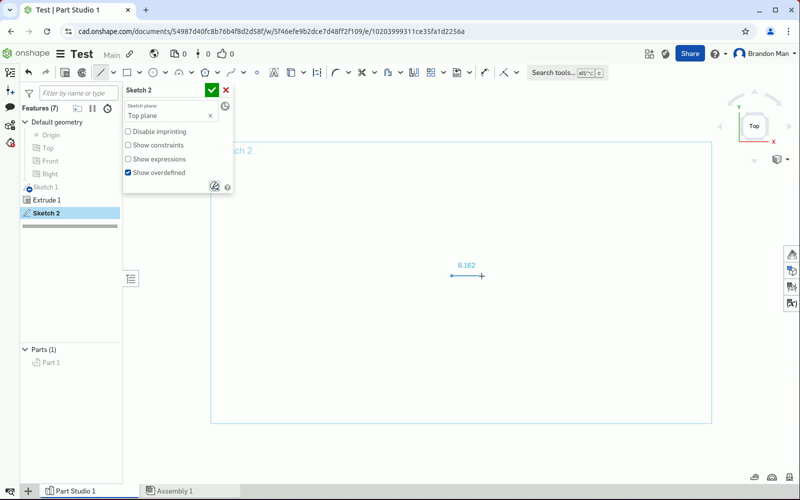
mouse_move(452, 276)
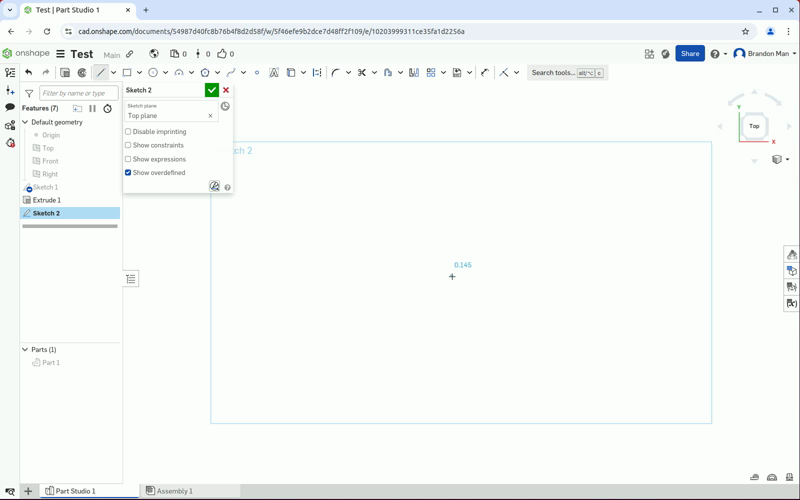
scroll(6)
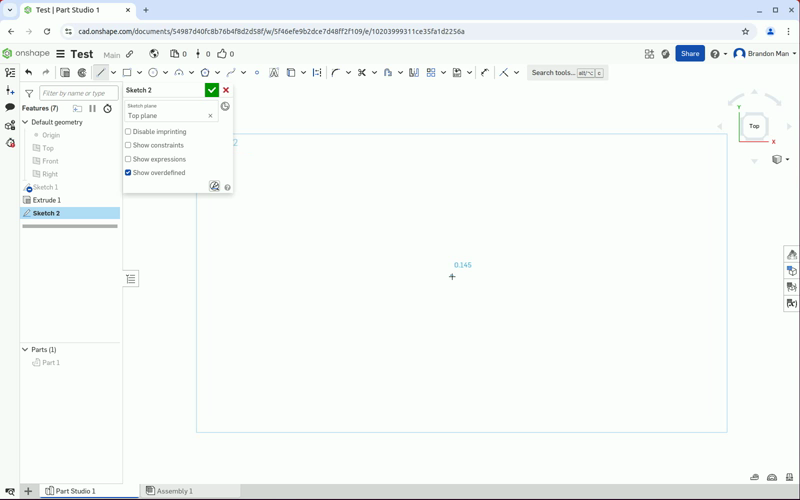
scroll(6)
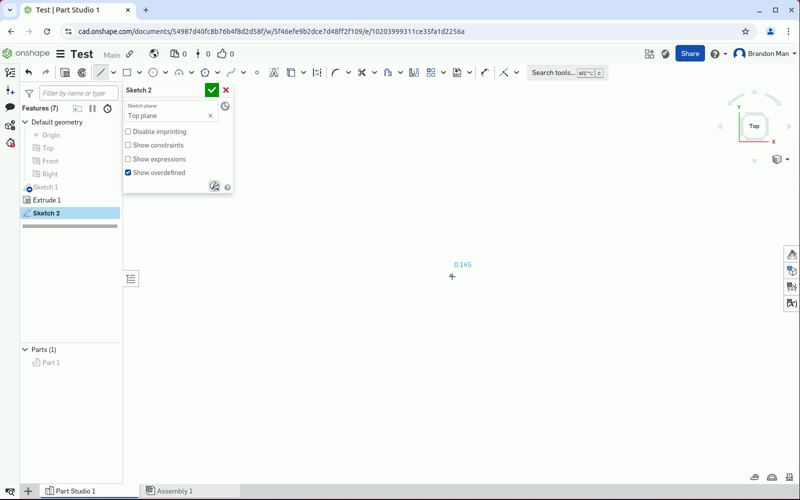
scroll(6)
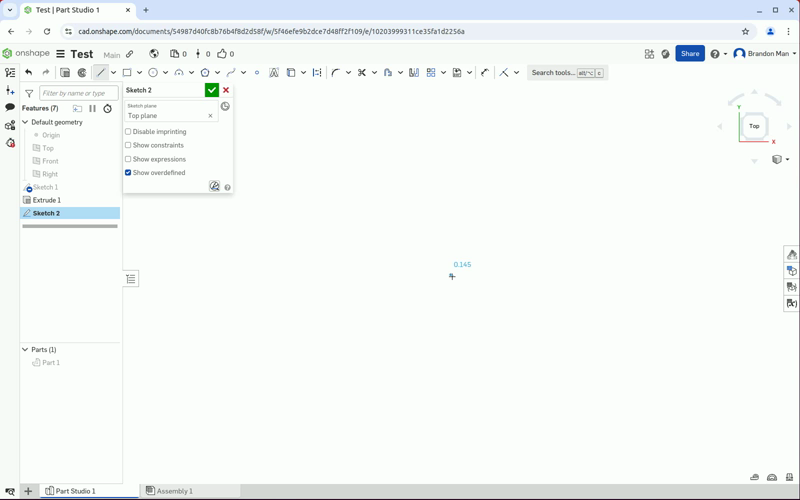
scroll(6)
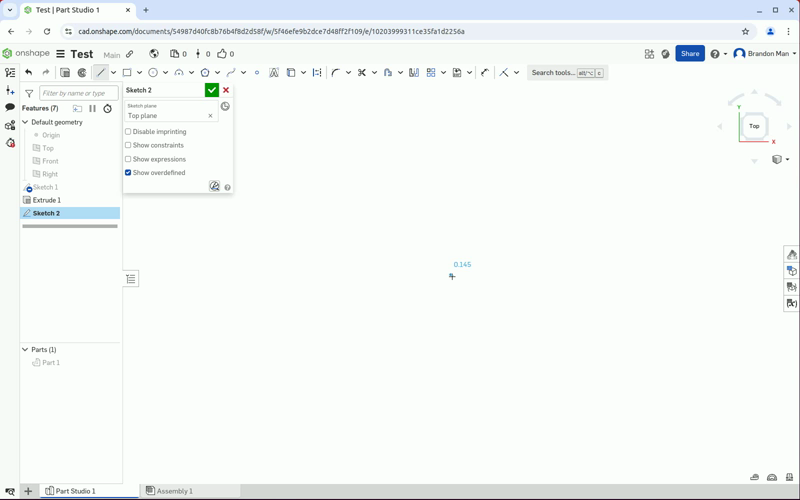
scroll(6)
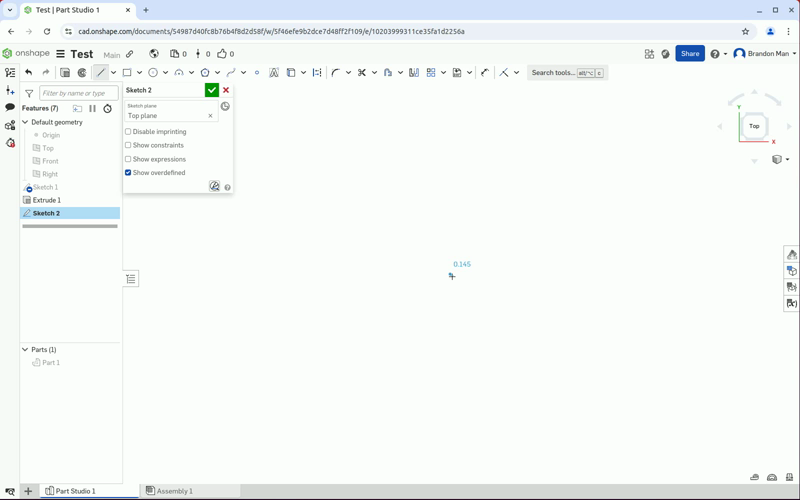
scroll(6)
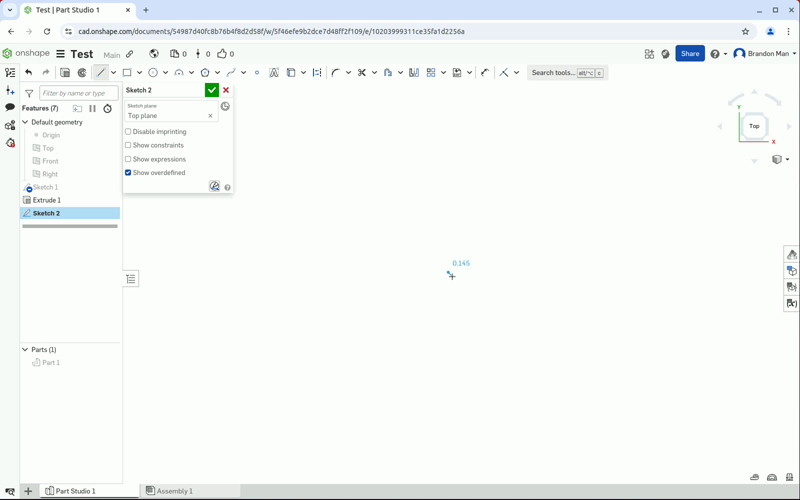
scroll(6)
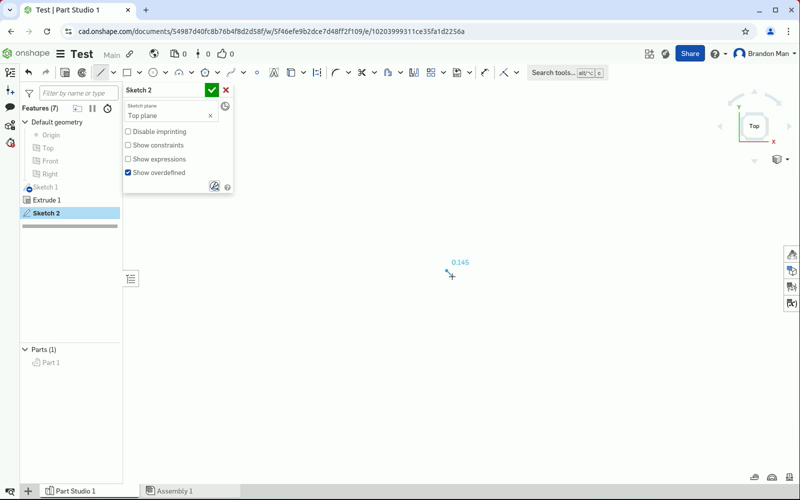
click(452, 276)
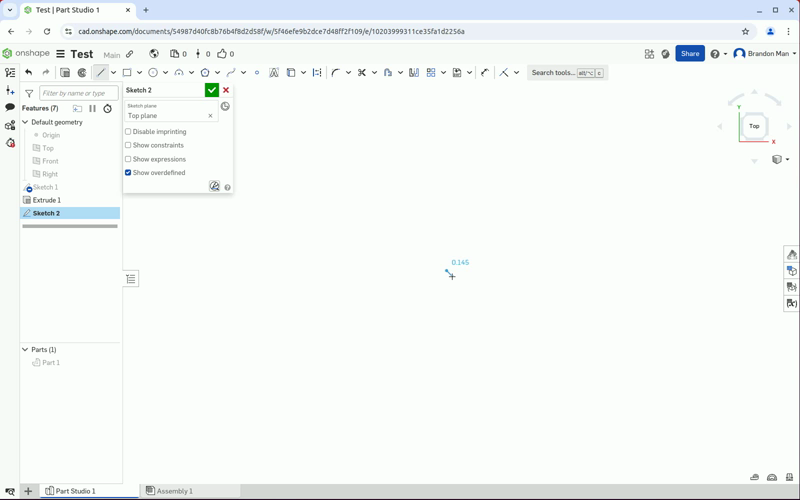
scroll(-6)
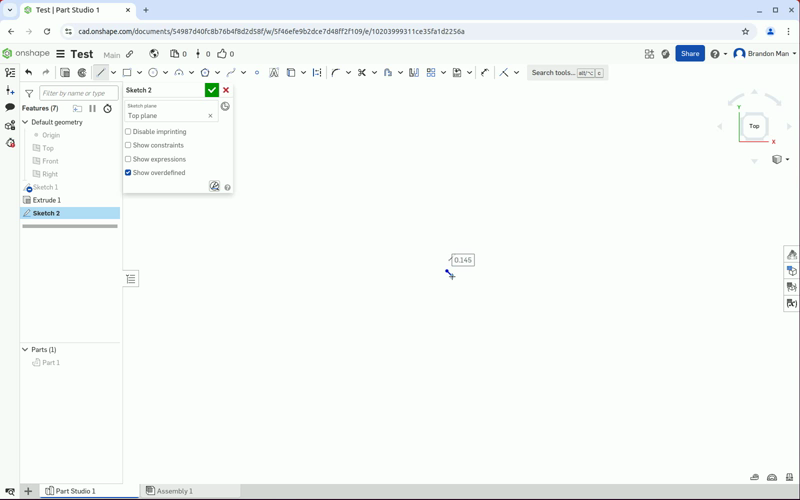
scroll(-6)
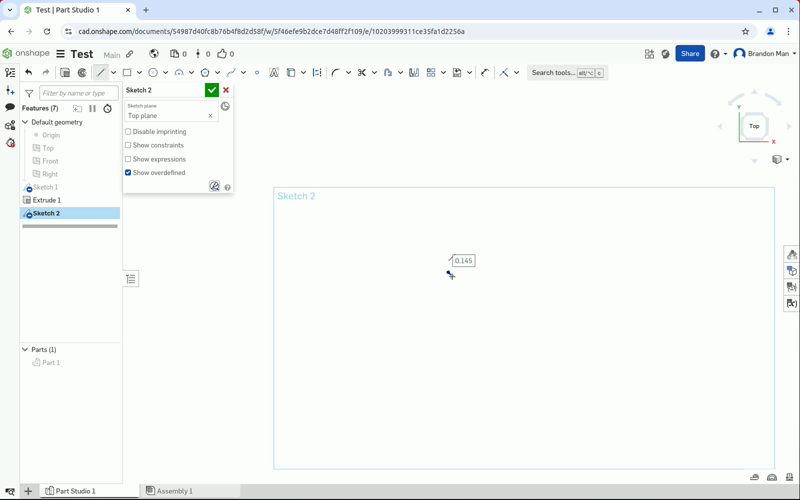
scroll(-6)
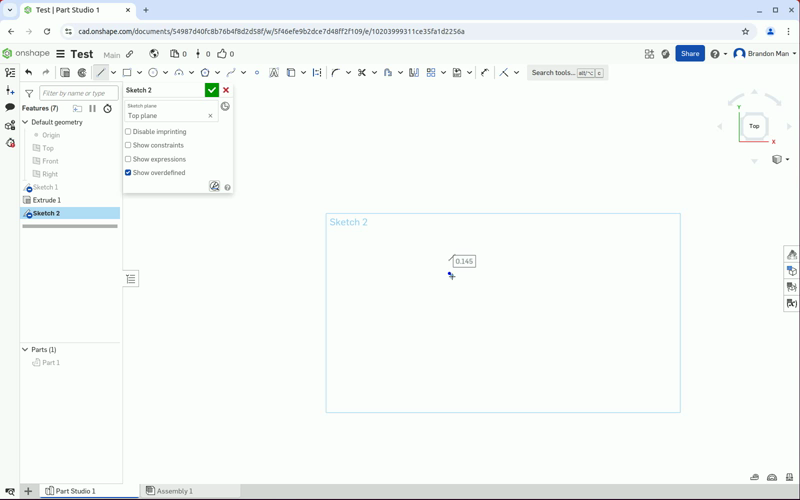
scroll(-6)
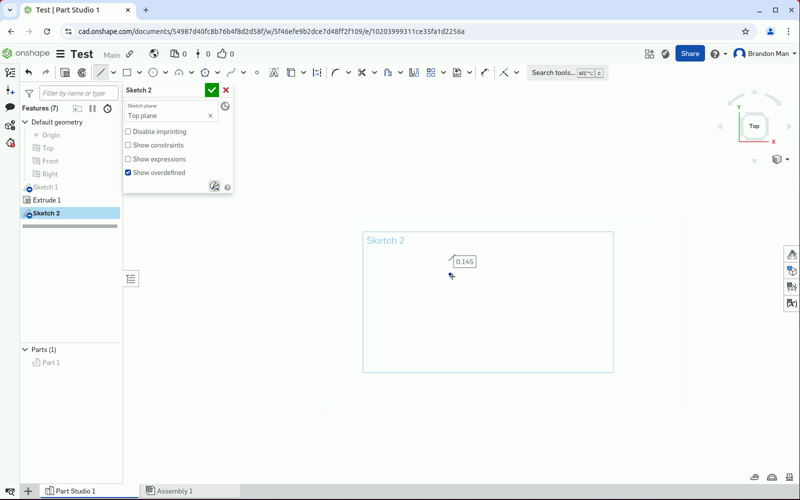
scroll(-6)
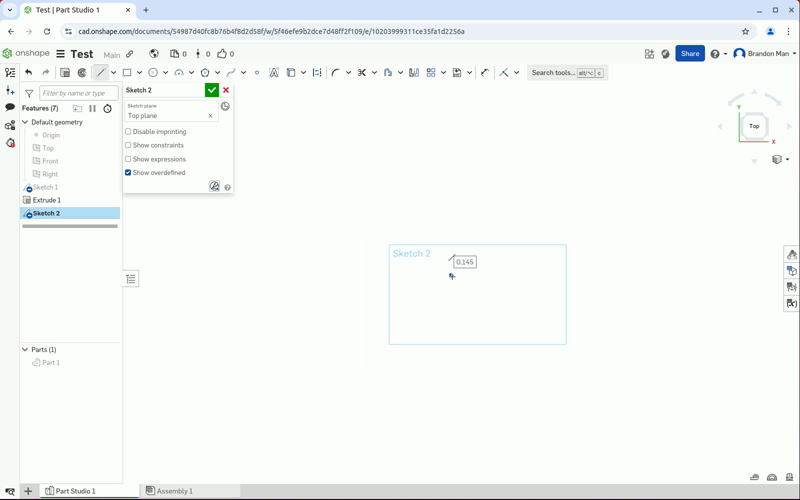
scroll(-6)
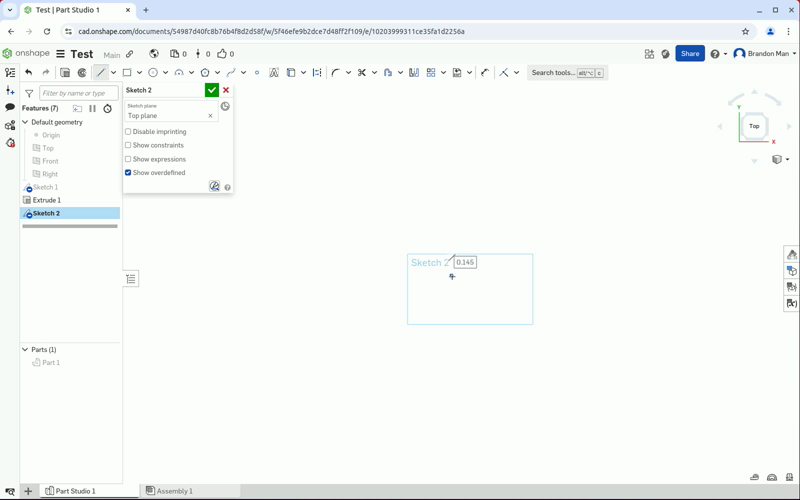
scroll(-6)
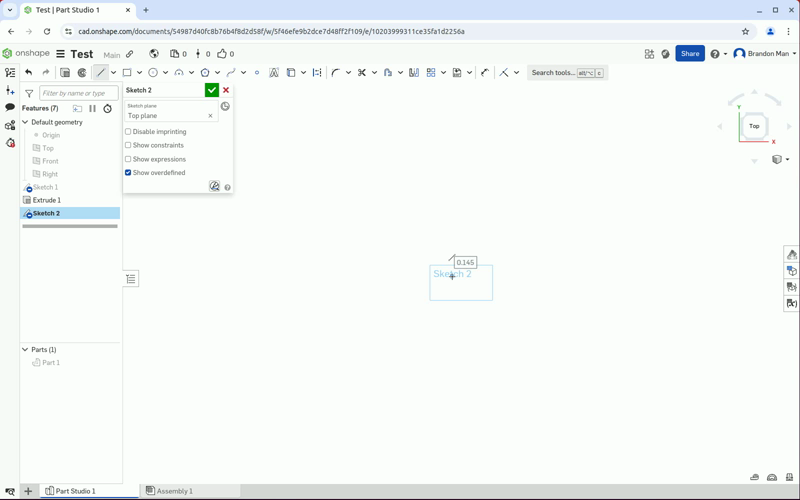
key_up(shift)
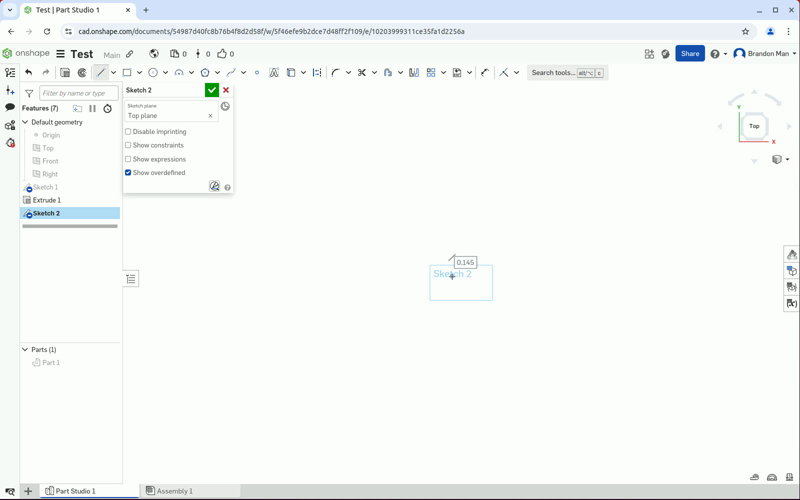
key_down(shift)
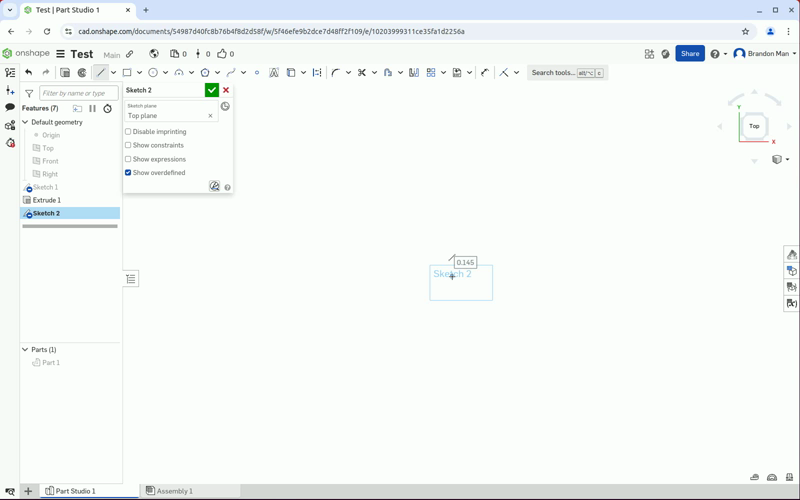
mouse_move(482, 276)
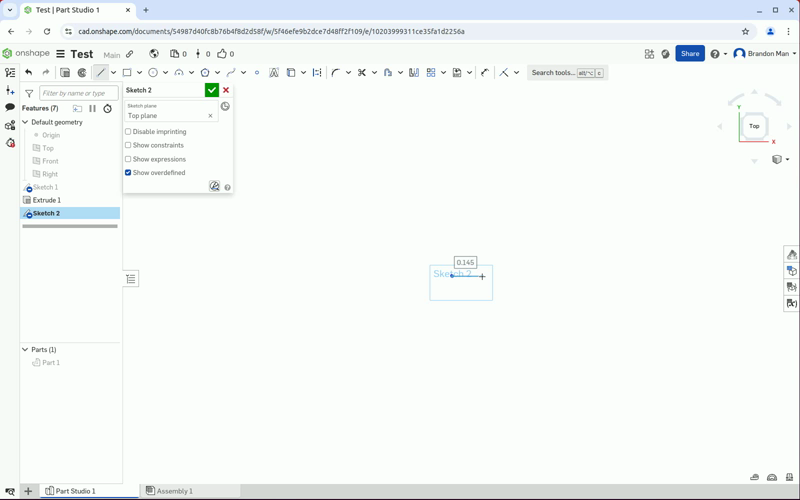
mouse_move(452, 274)
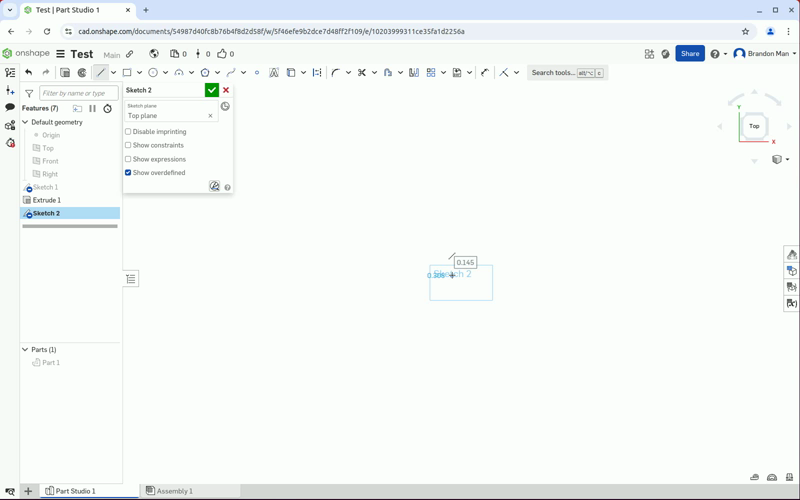
scroll(6)
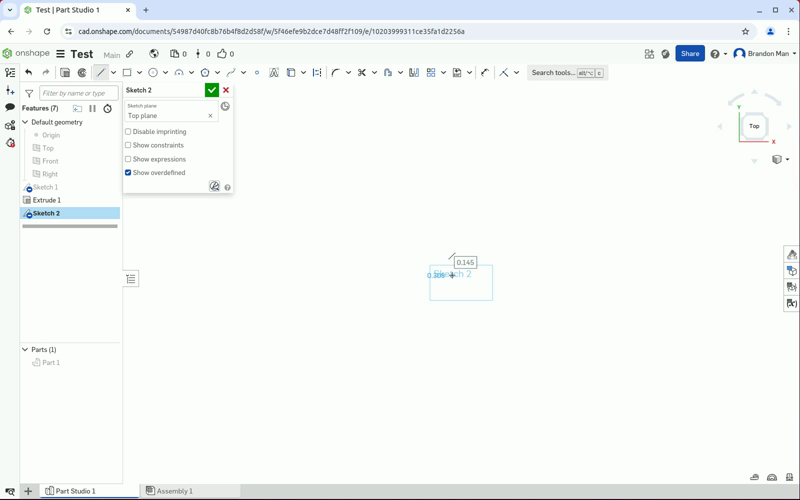
scroll(6)
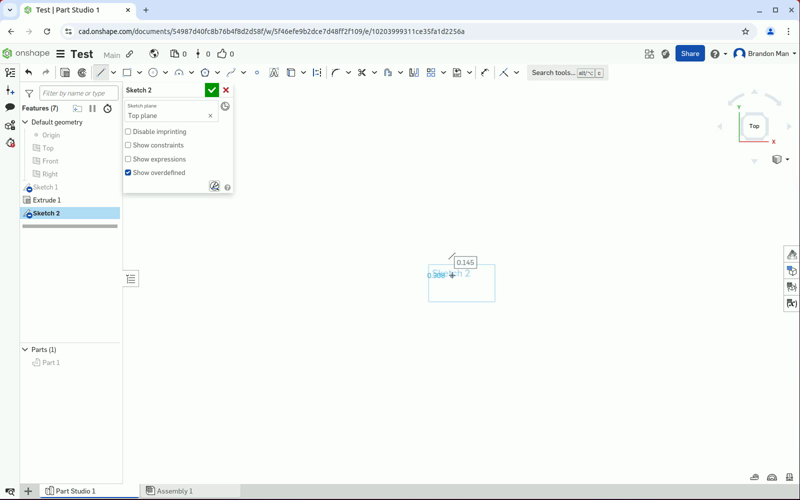
scroll(6)
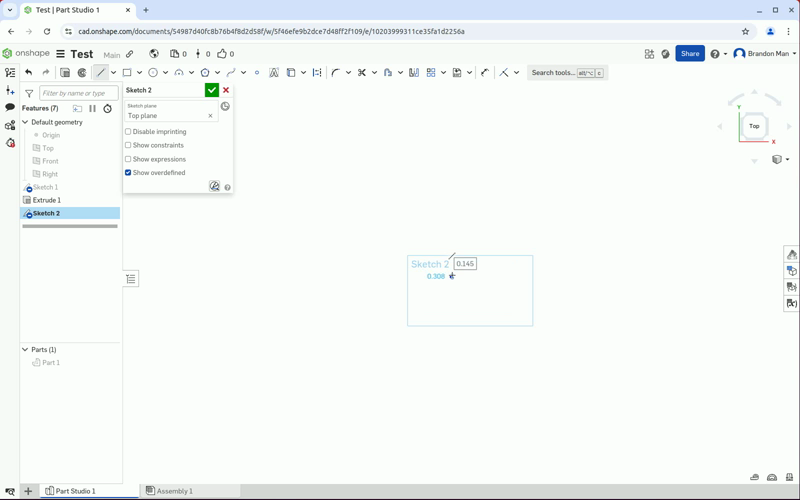
scroll(6)
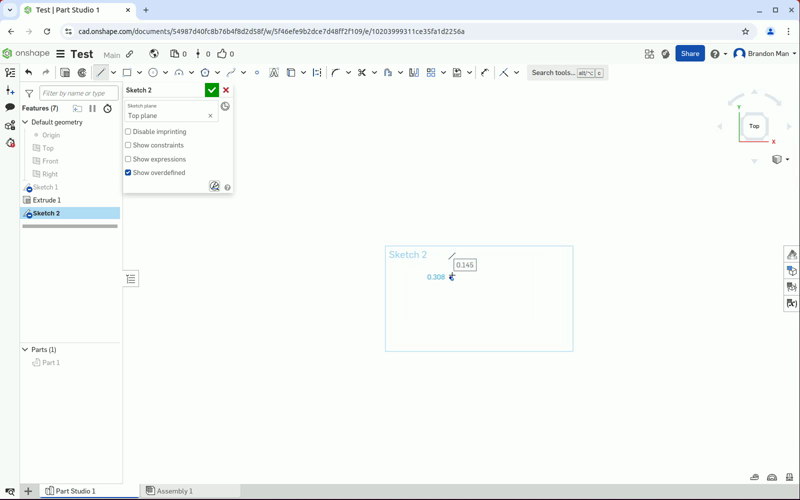
scroll(6)
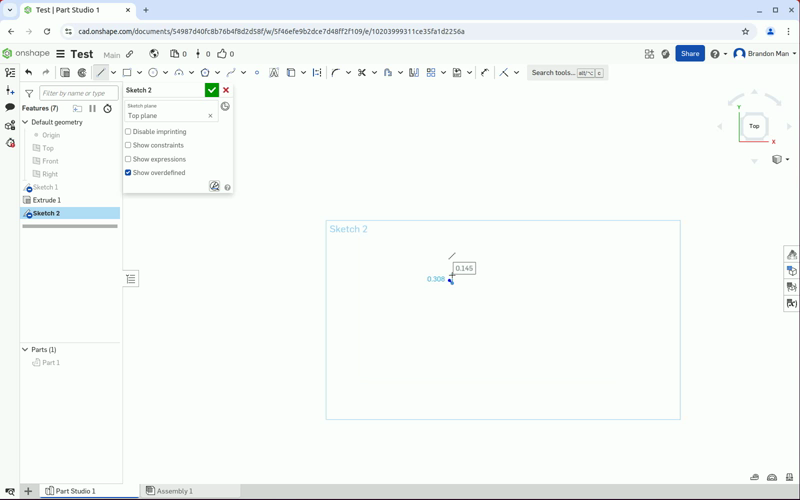
scroll(6)
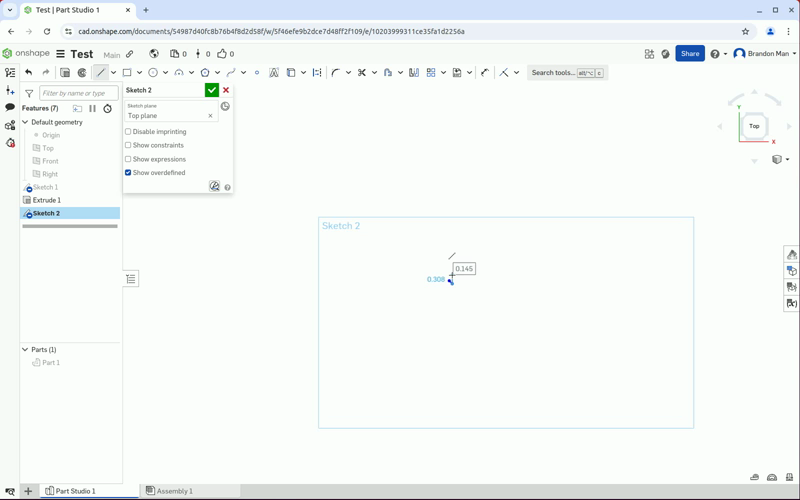
scroll(6)
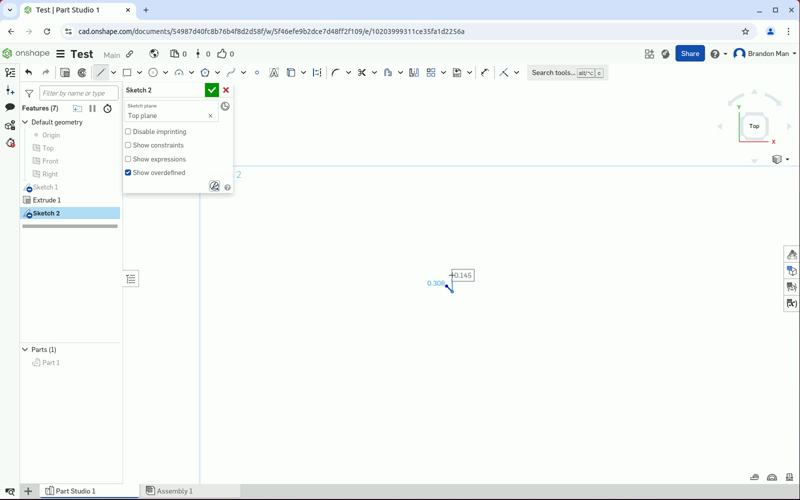
click(452, 274)
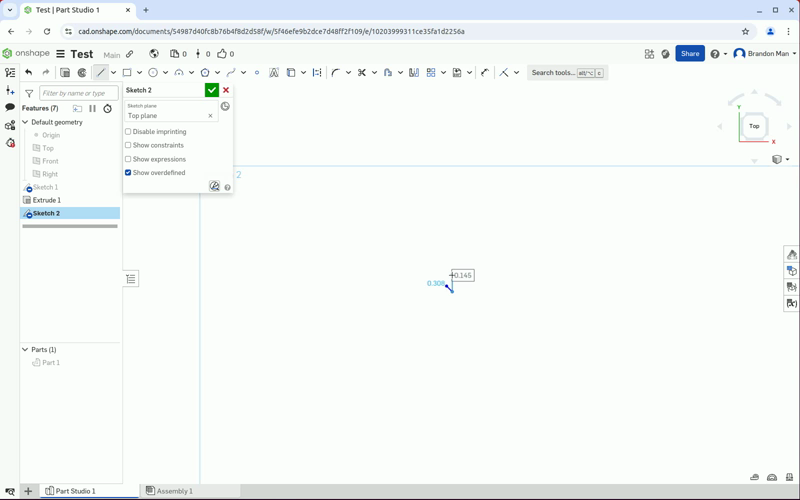
scroll(-6)
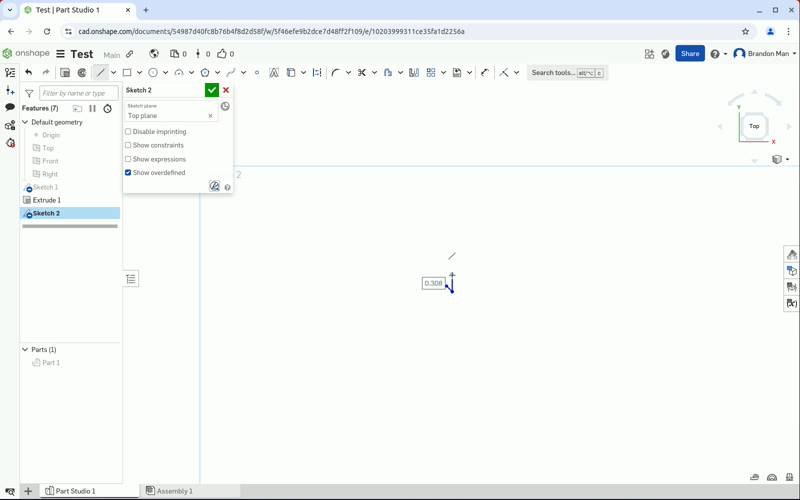
scroll(-6)
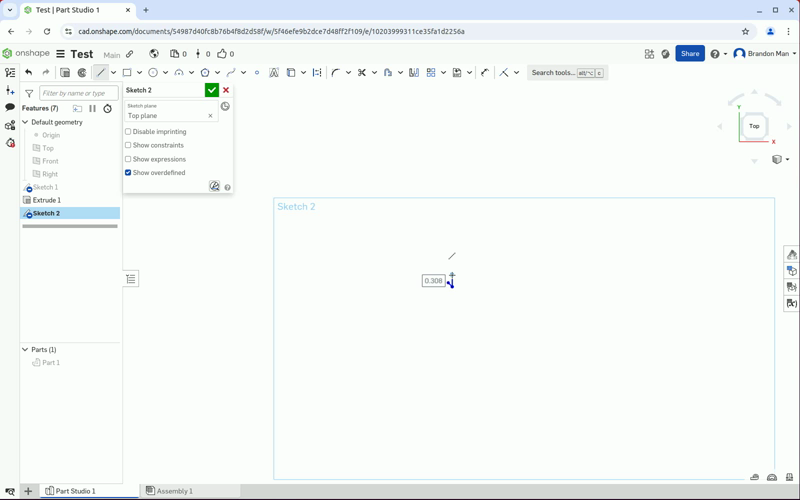
scroll(-6)
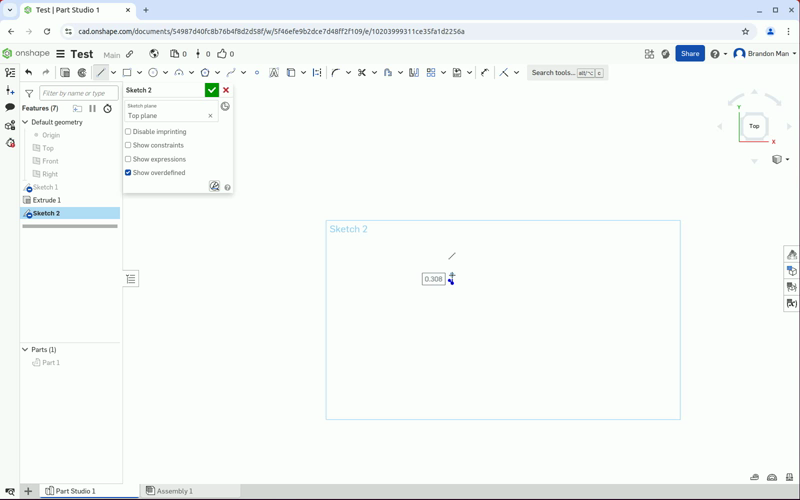
scroll(-6)
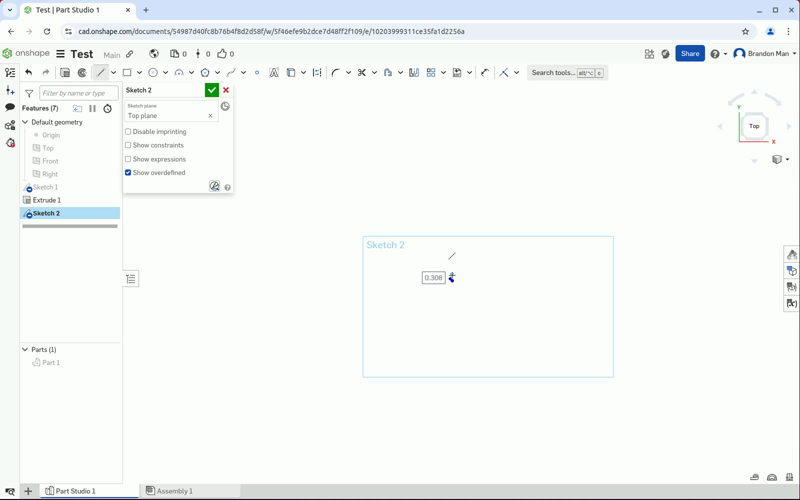
scroll(-6)
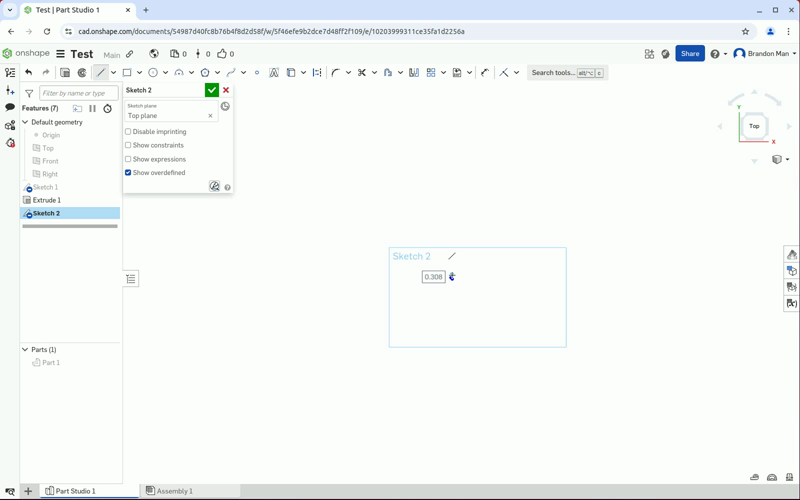
scroll(-6)
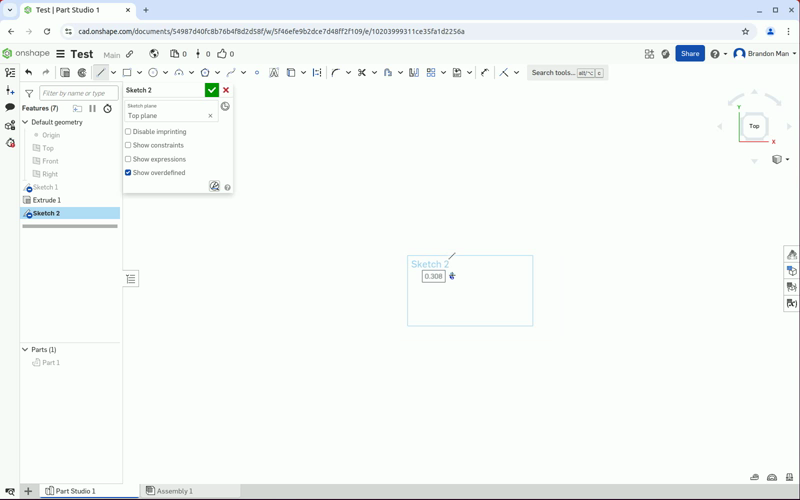
scroll(-6)
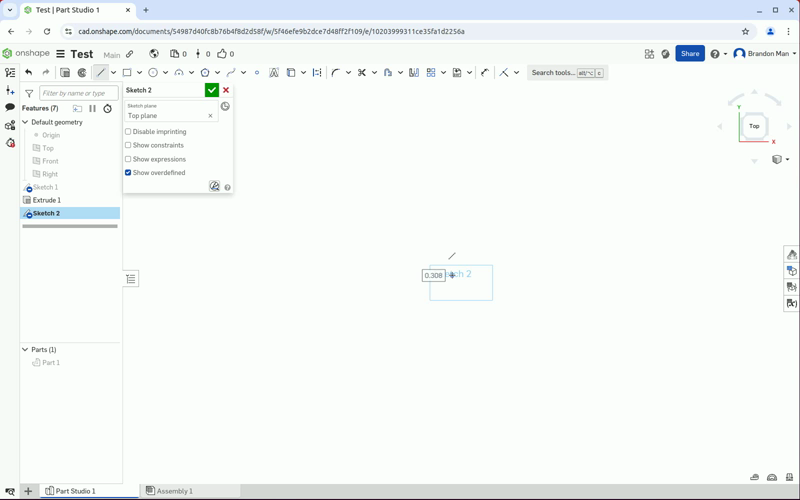
key_up(shift)
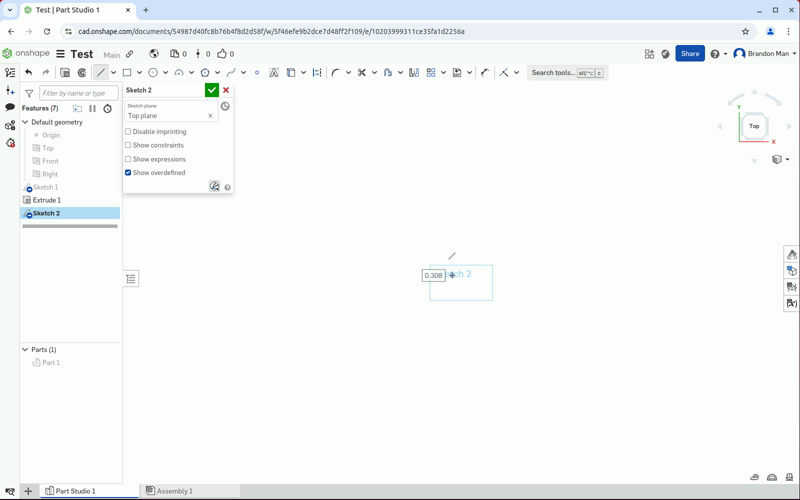
mouse_move(482, 274)
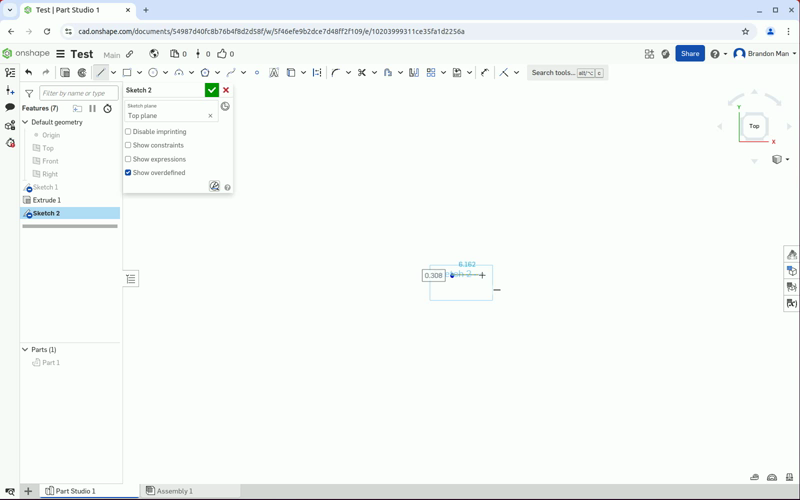
key_down(shift)
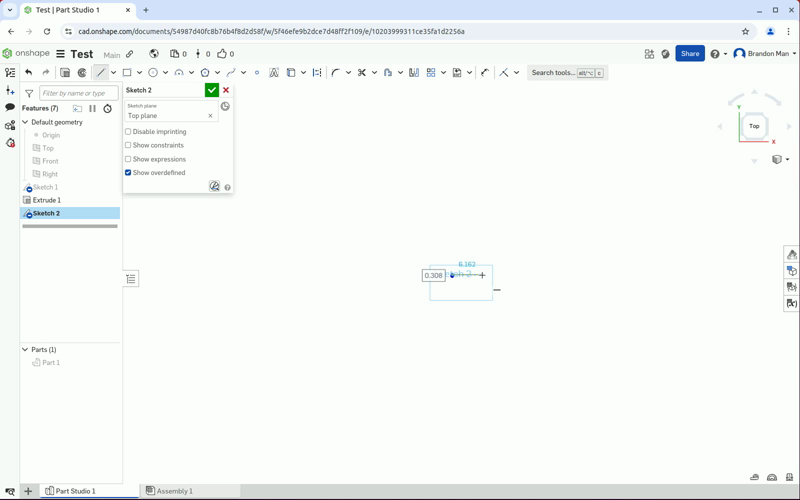
mouse_move(451, 275)
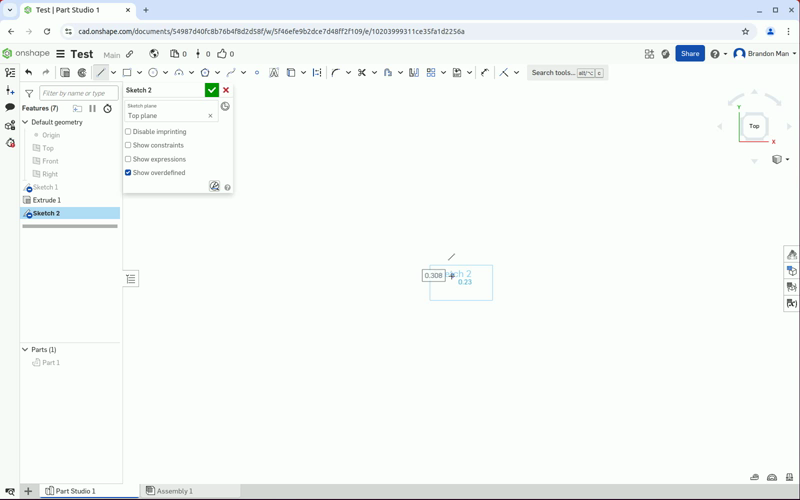
scroll(6)
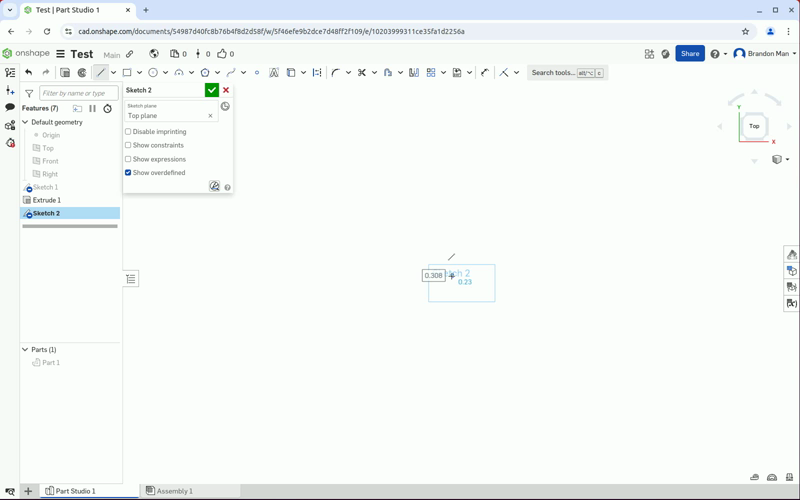
scroll(6)
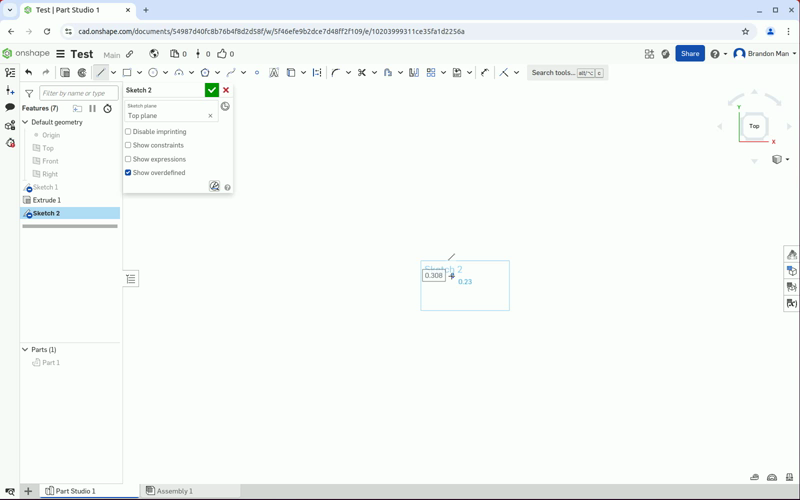
scroll(6)
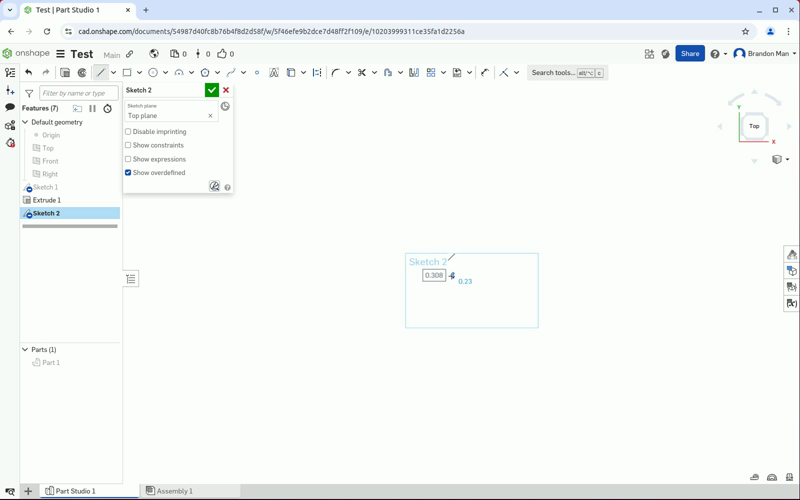
scroll(6)
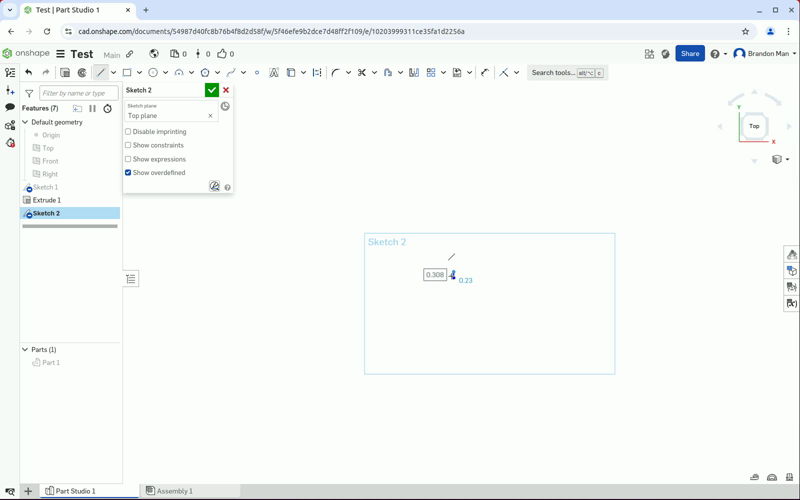
scroll(6)
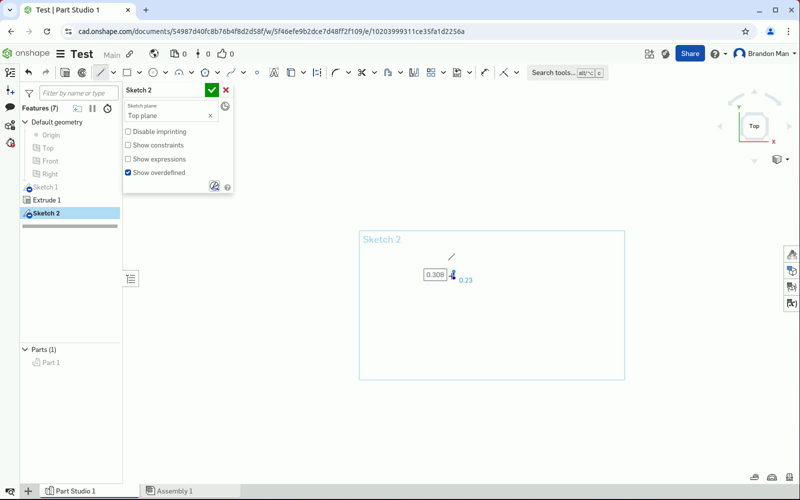
scroll(6)
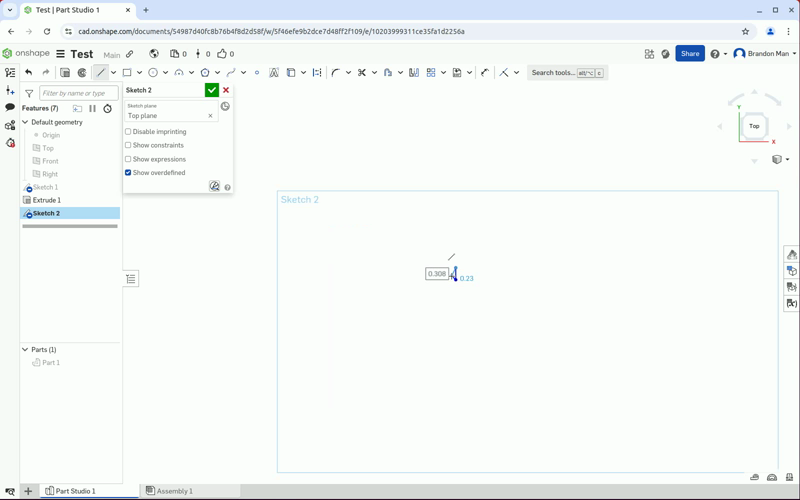
scroll(6)
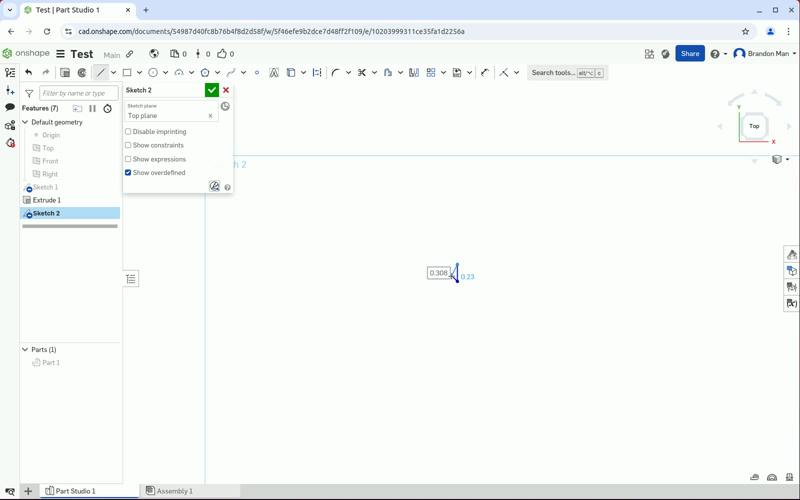
key_up(shift)
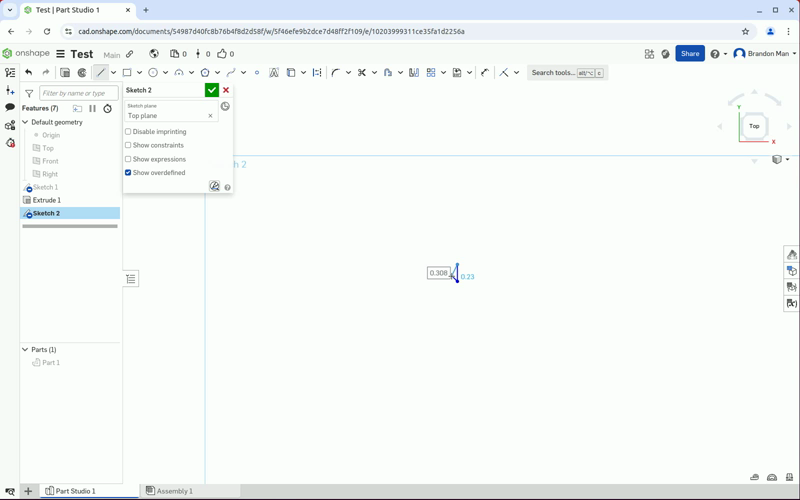
click(451, 275)
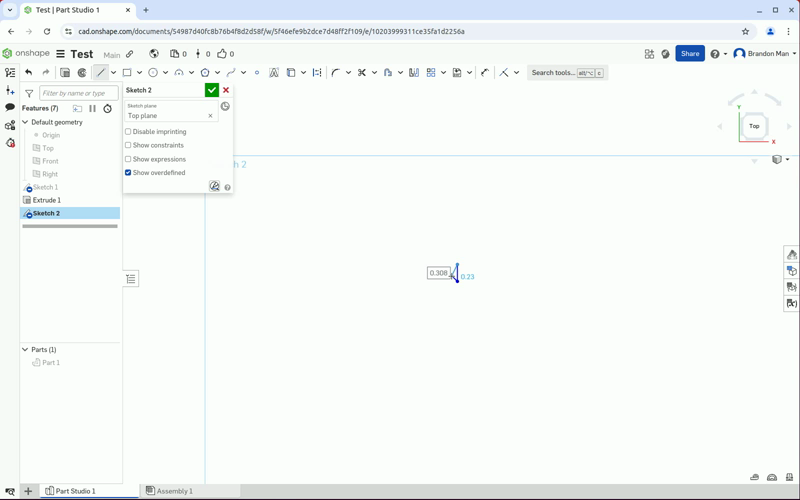
scroll(-6)
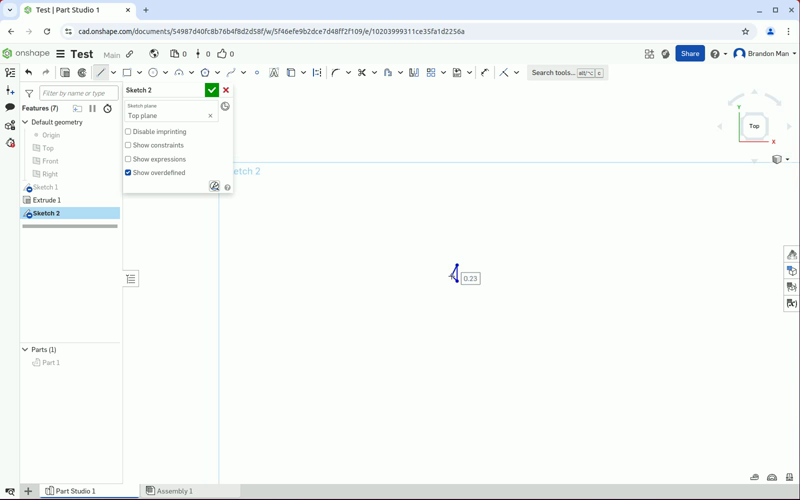
scroll(-6)
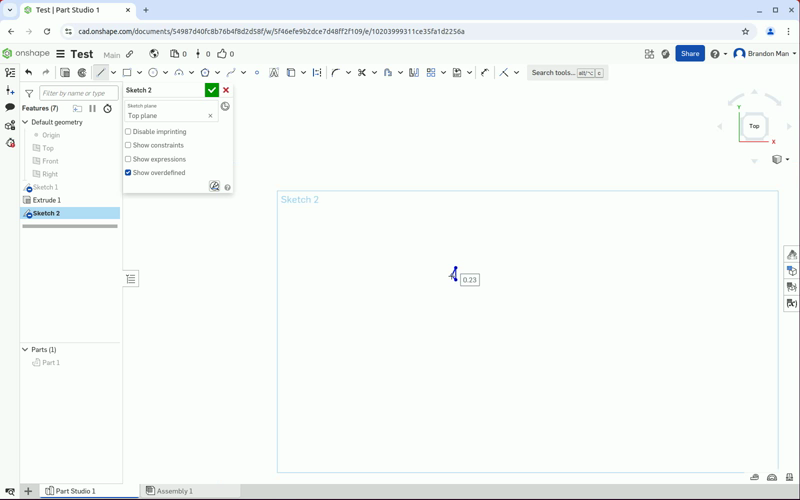
scroll(-6)
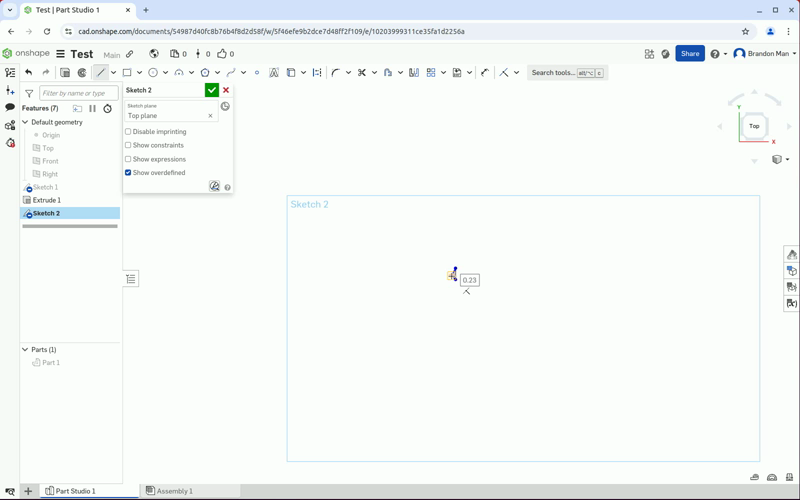
scroll(-6)
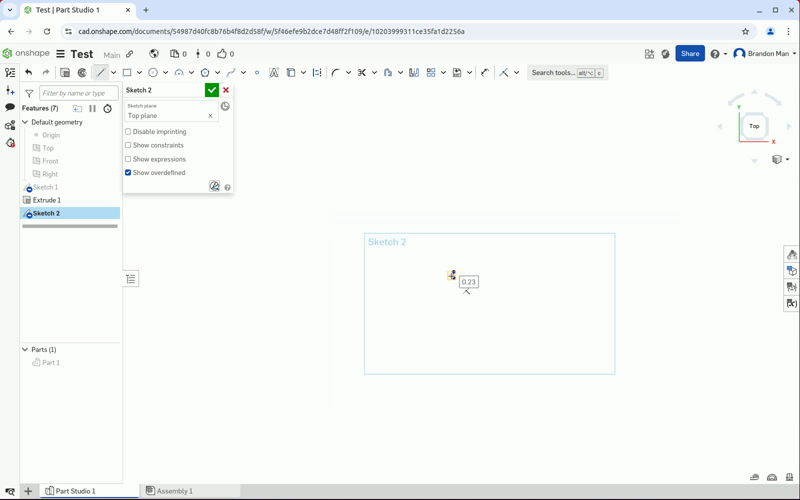
scroll(-6)
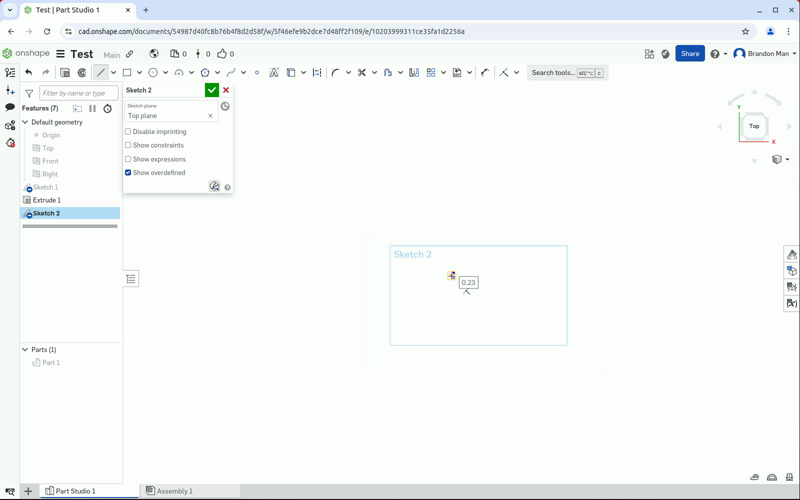
scroll(-6)
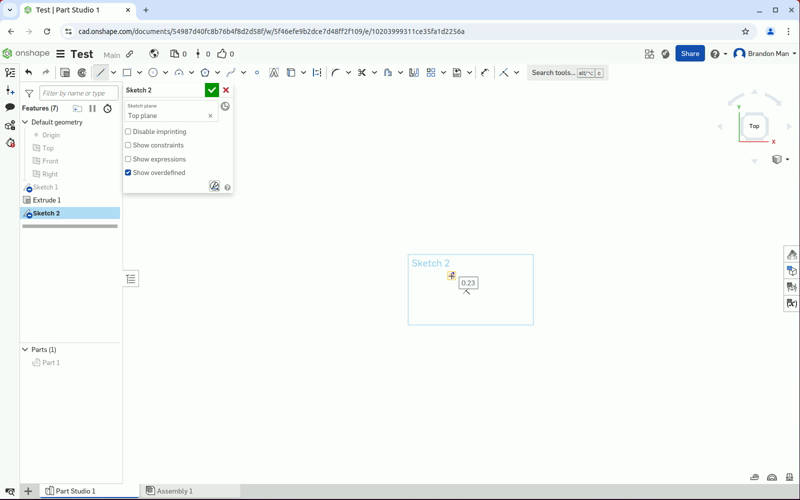
scroll(-6)
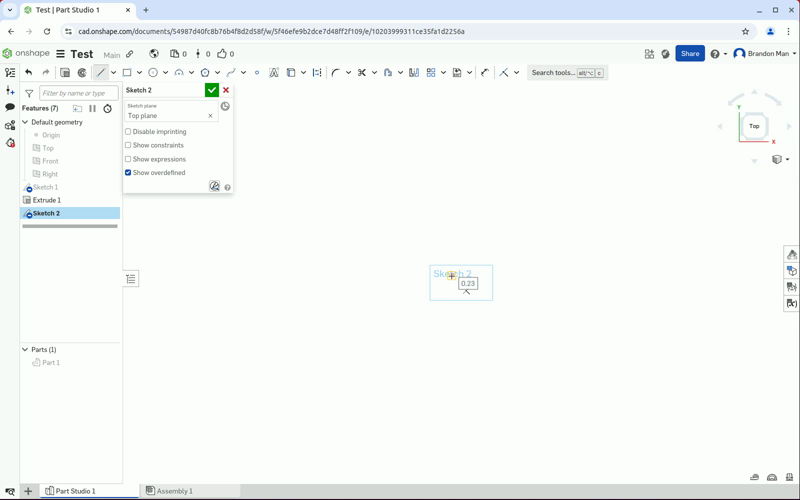
key(esc)
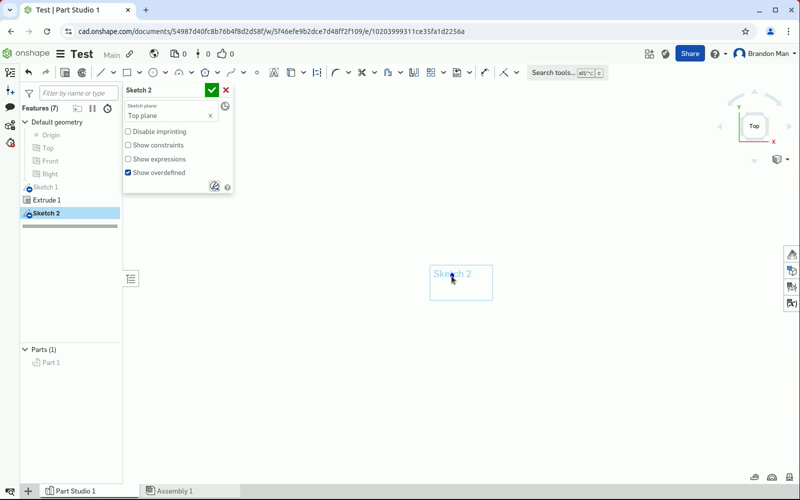
mouse_move(452, 275)
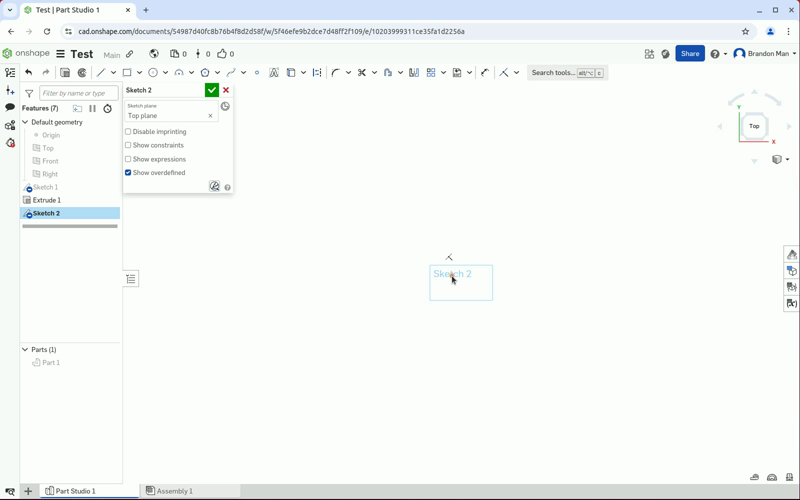
scroll(6)
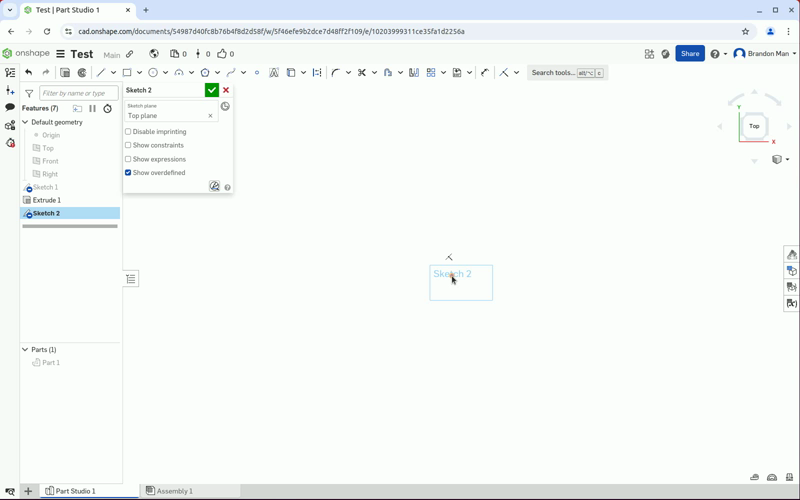
scroll(6)
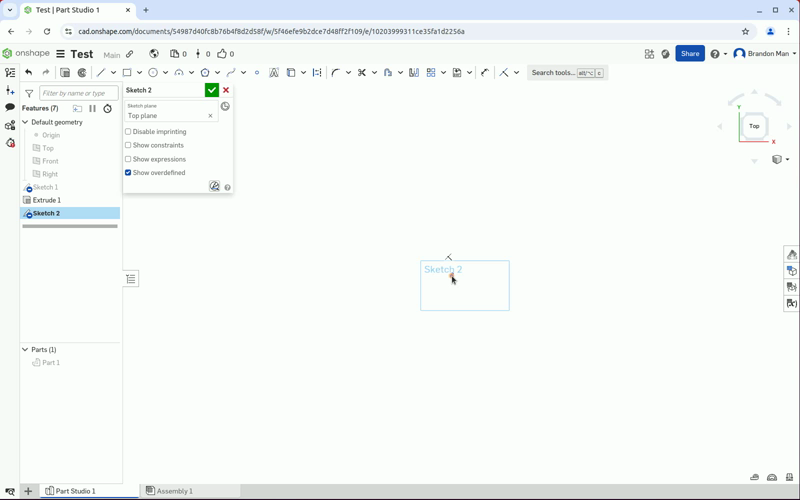
scroll(6)
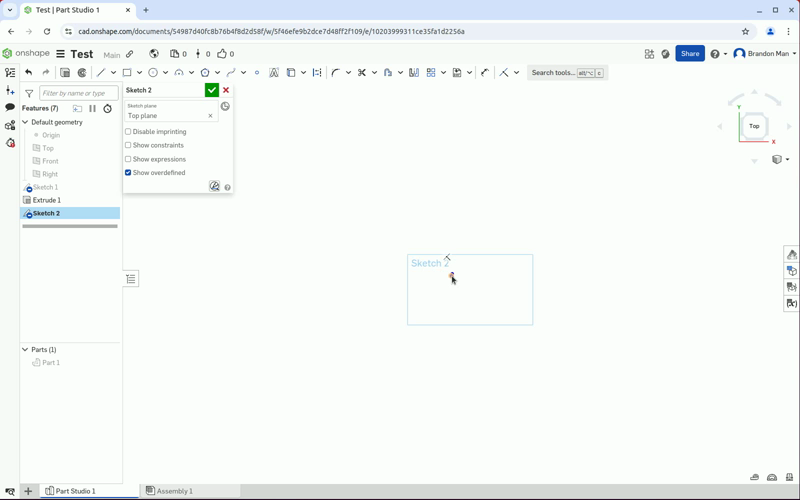
scroll(6)
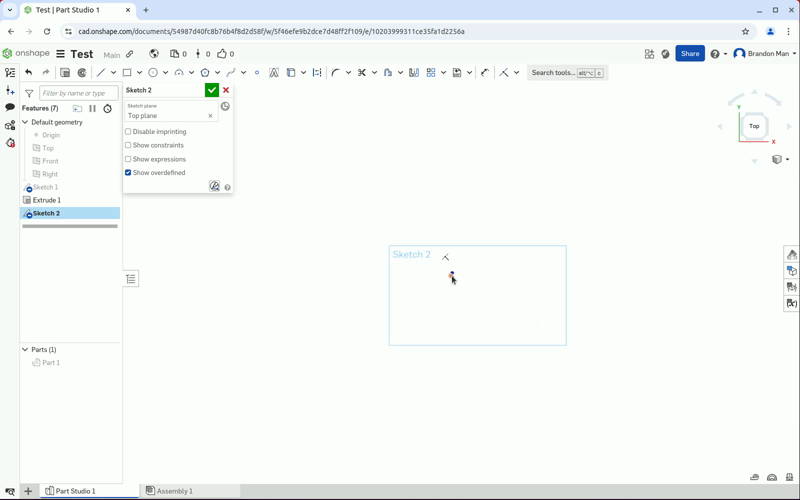
scroll(6)
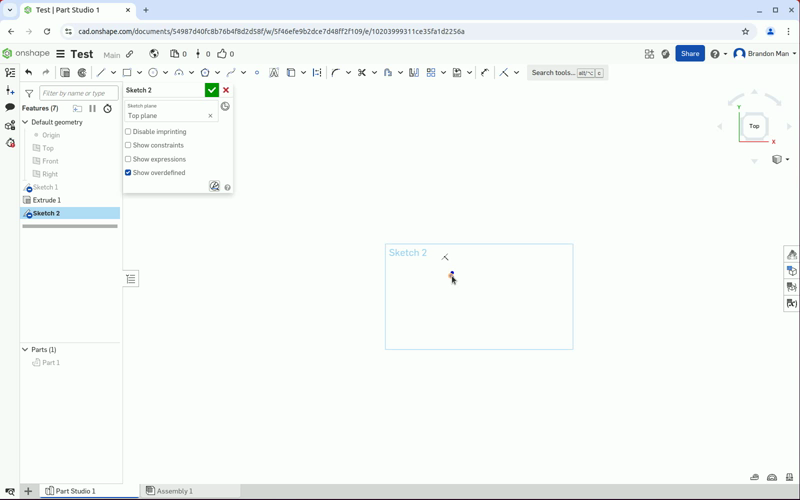
scroll(6)
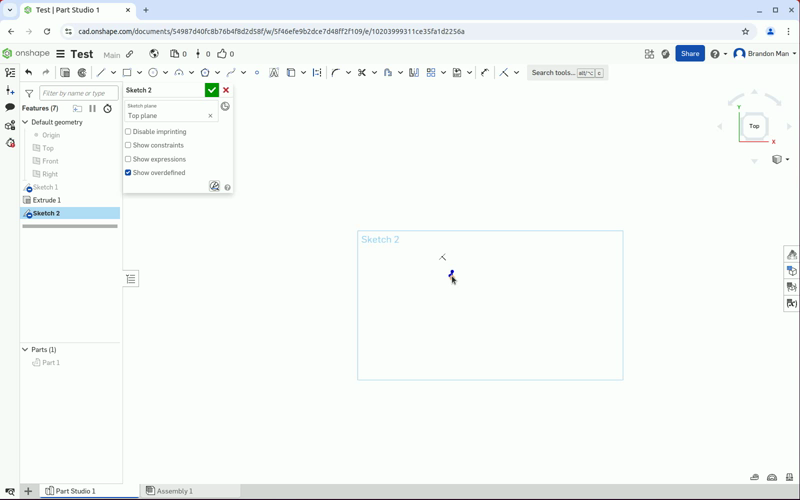
scroll(6)
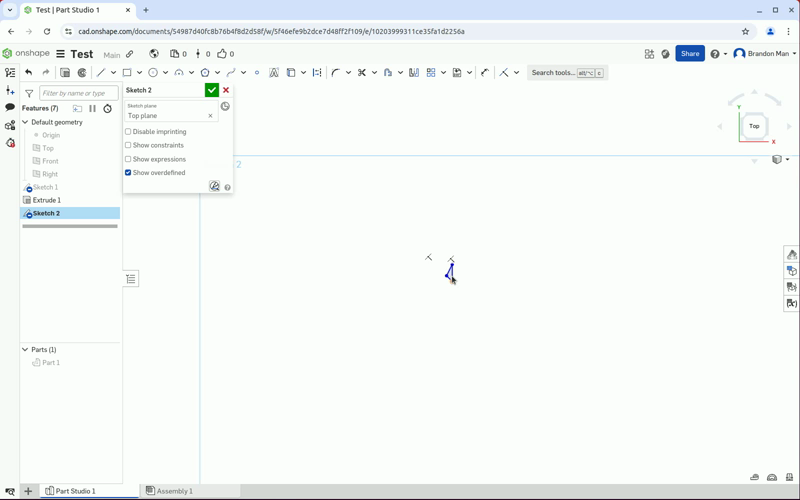
click(452, 275)
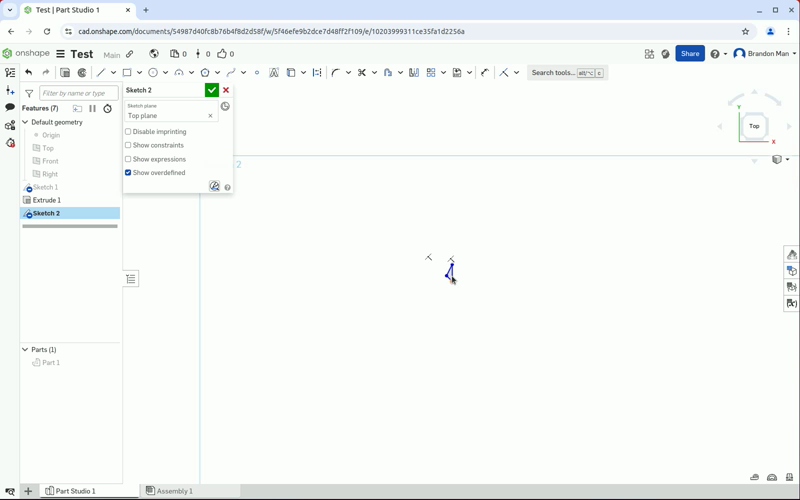
scroll(-6)
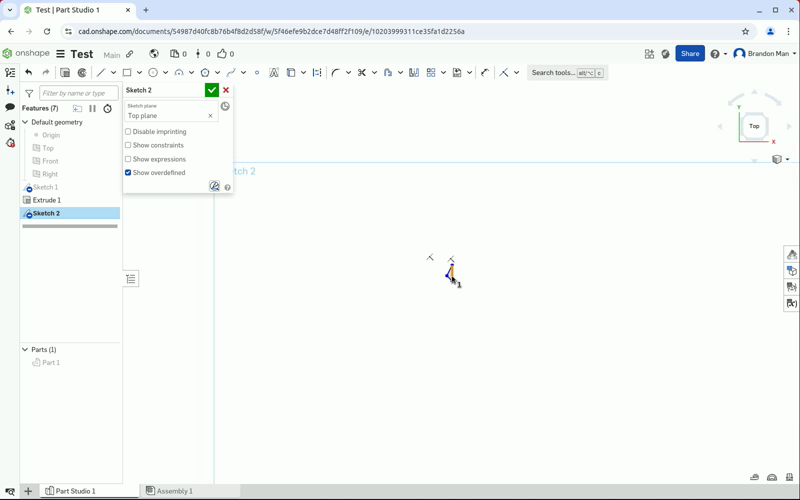
scroll(-6)
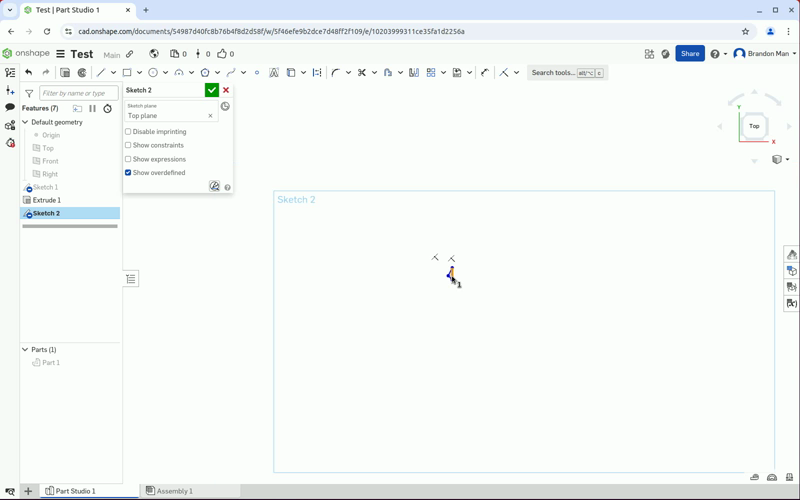
scroll(-6)
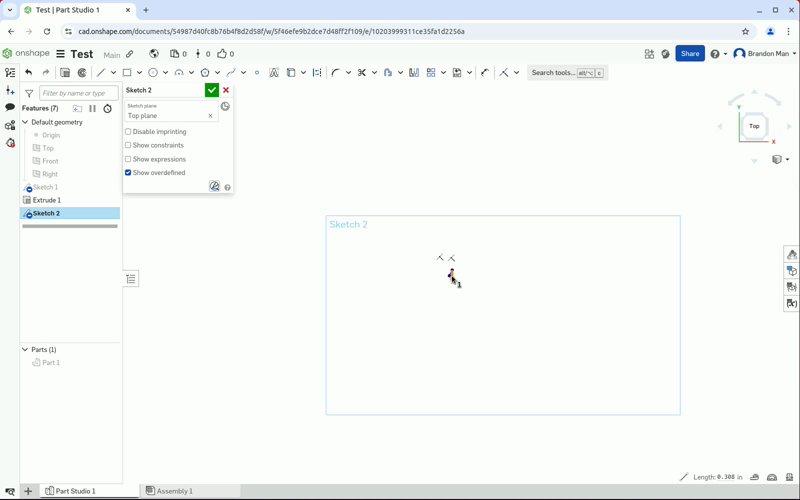
scroll(-6)
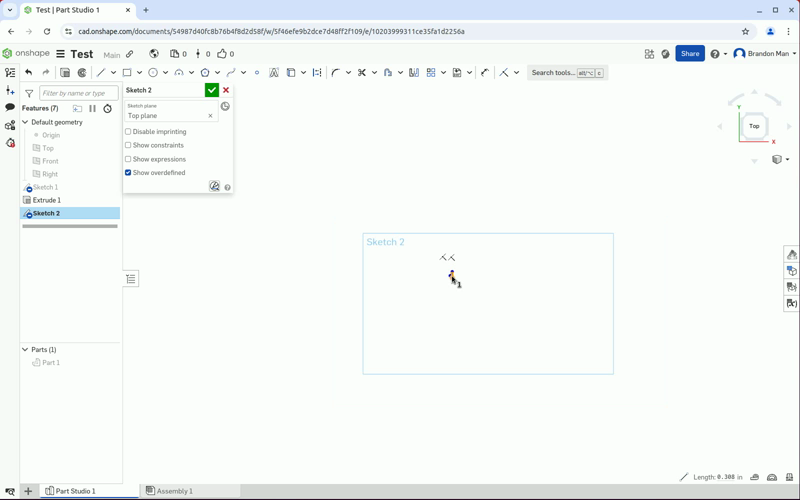
scroll(-6)
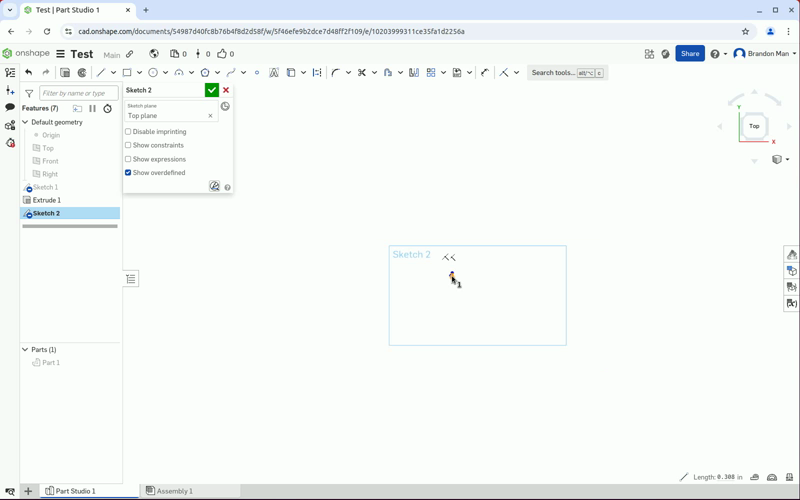
scroll(-6)
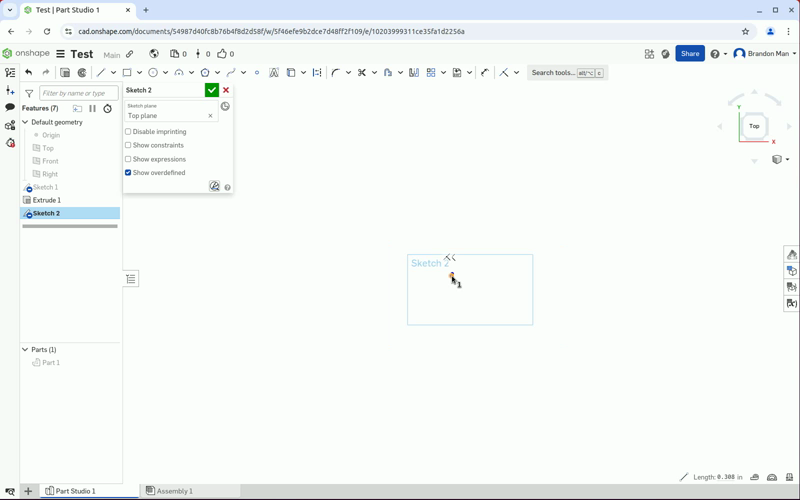
scroll(-6)
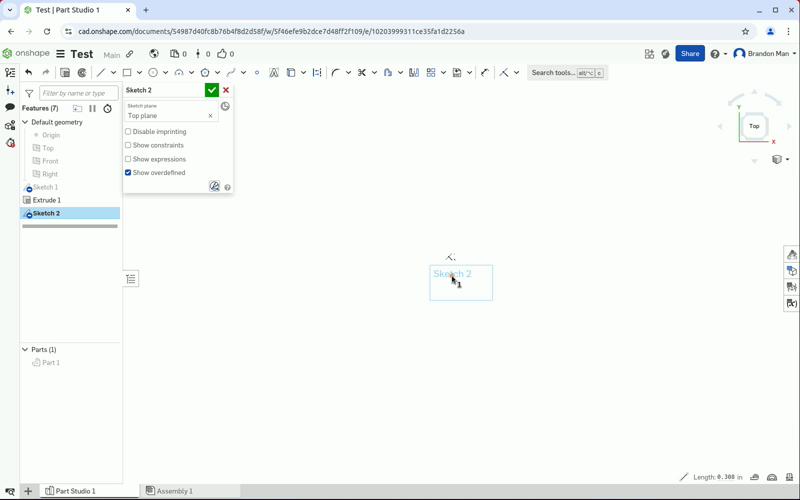
mouse_move(73, 352)
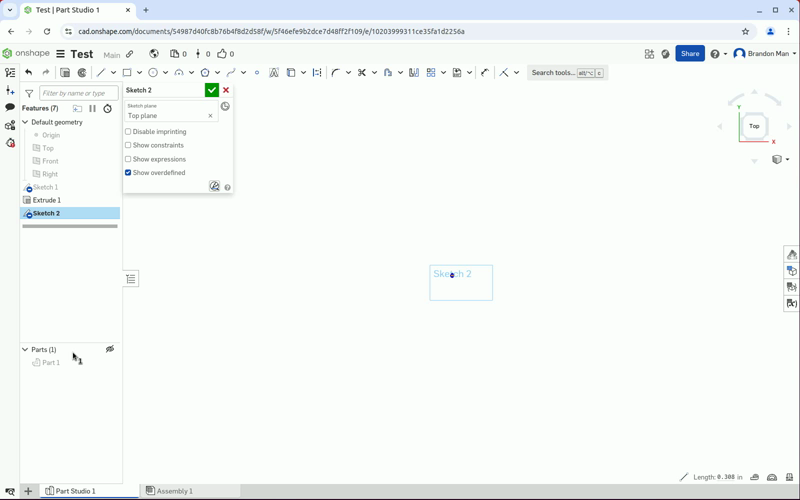
key(shift+y)
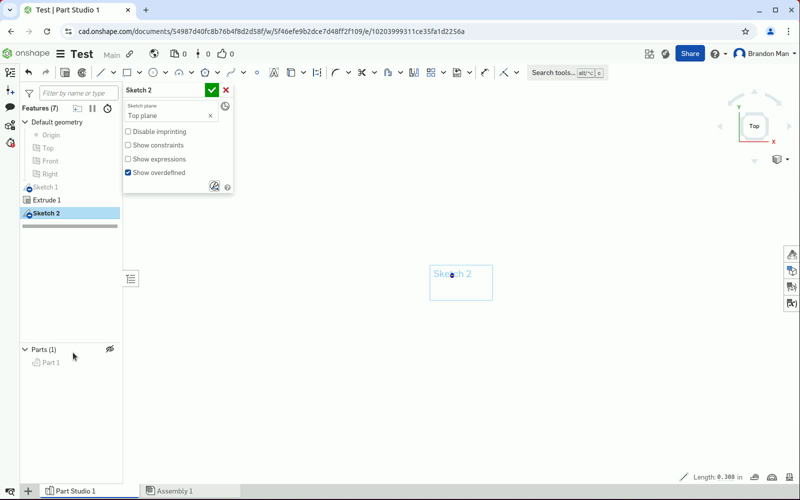
key(shift+e)
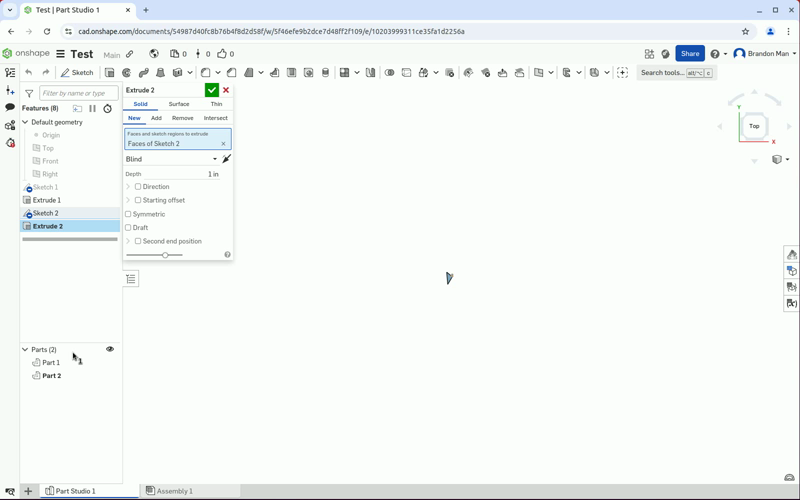
mouse_move(143, 106)
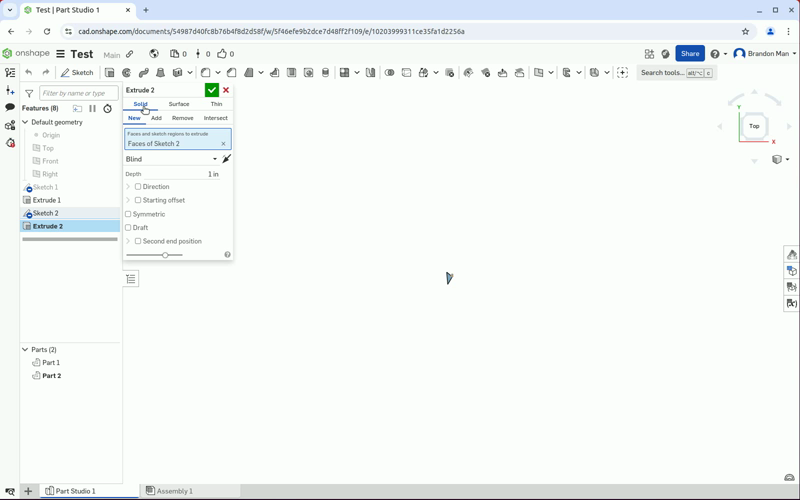
click(143, 106)
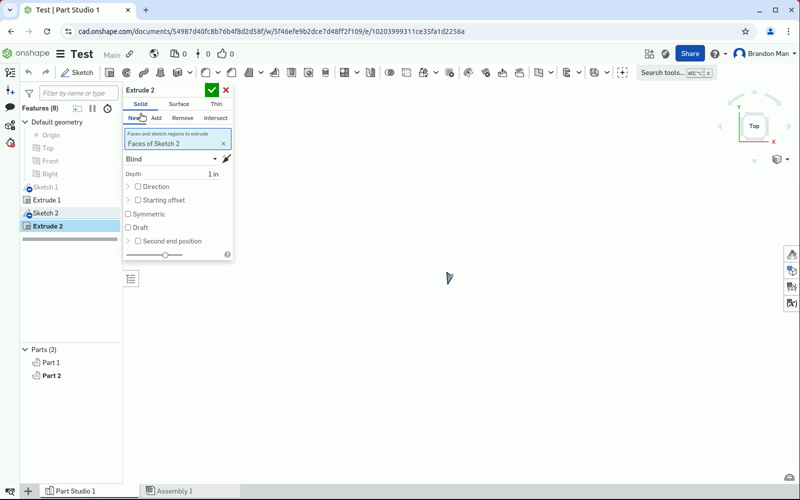
mouse_move(137, 120)
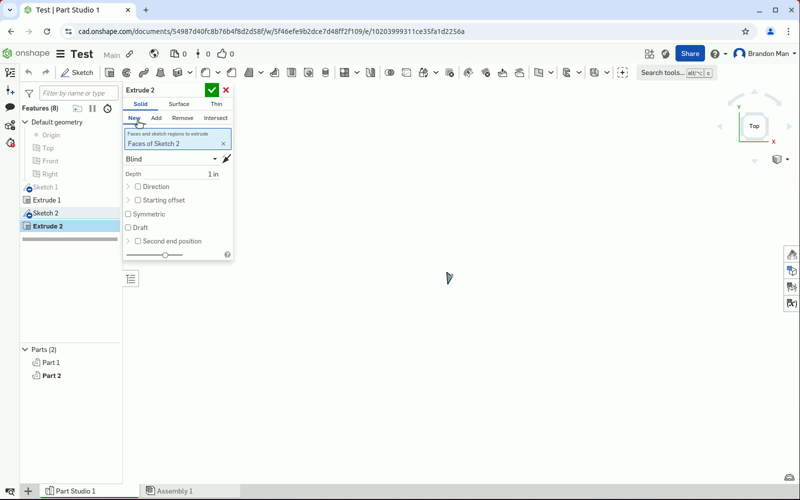
click(137, 120)
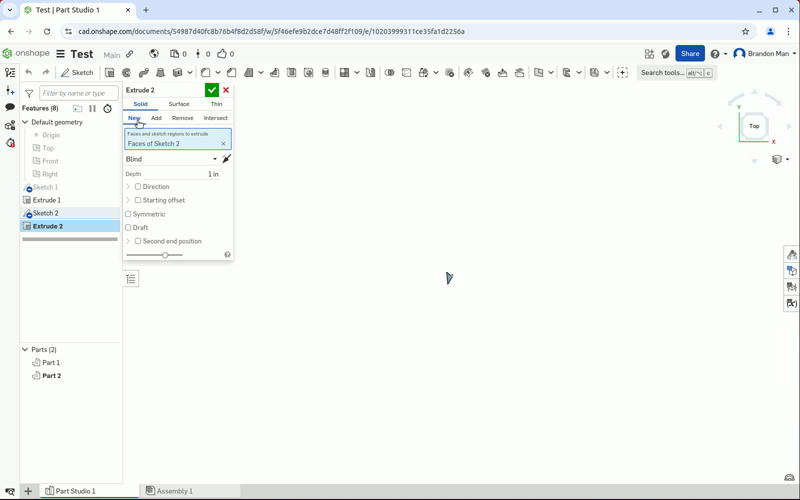
key(tab, 4)
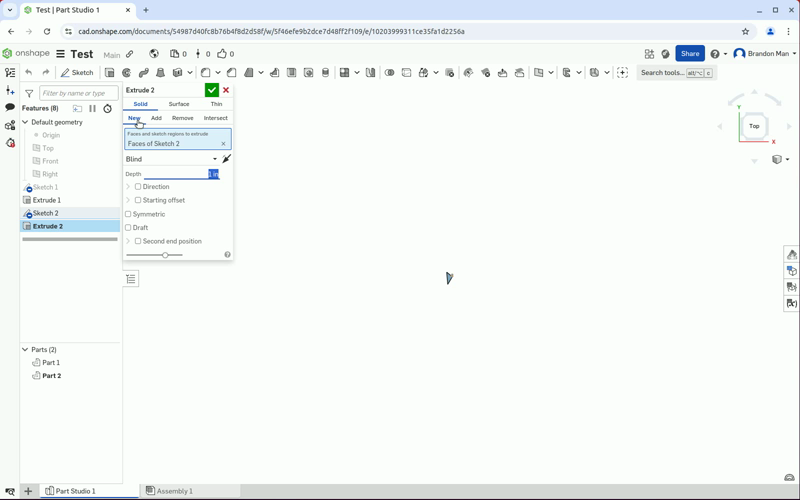
text(23.108)
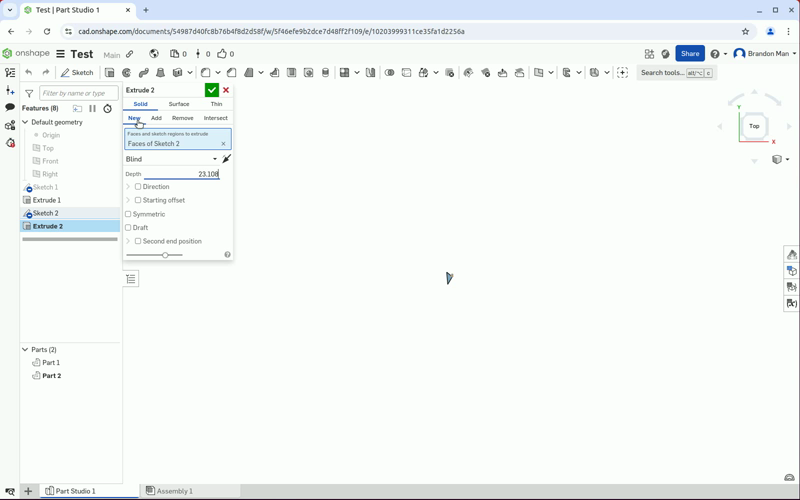
key(enter)
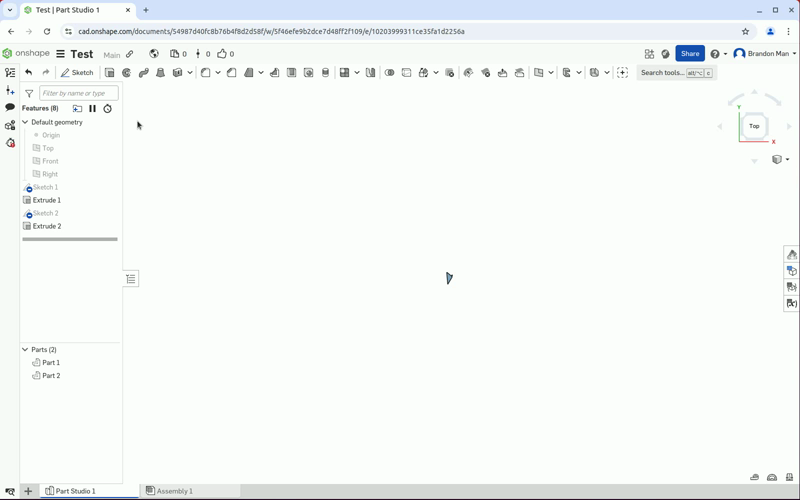
key(shift+h)
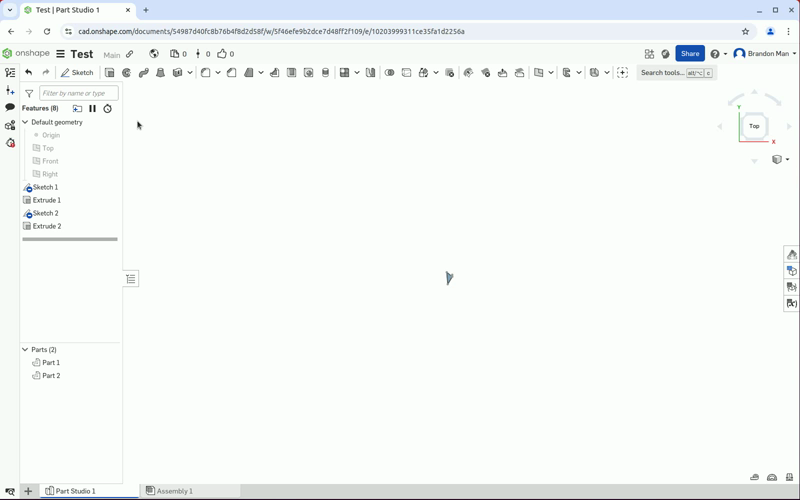
key(shift+h)
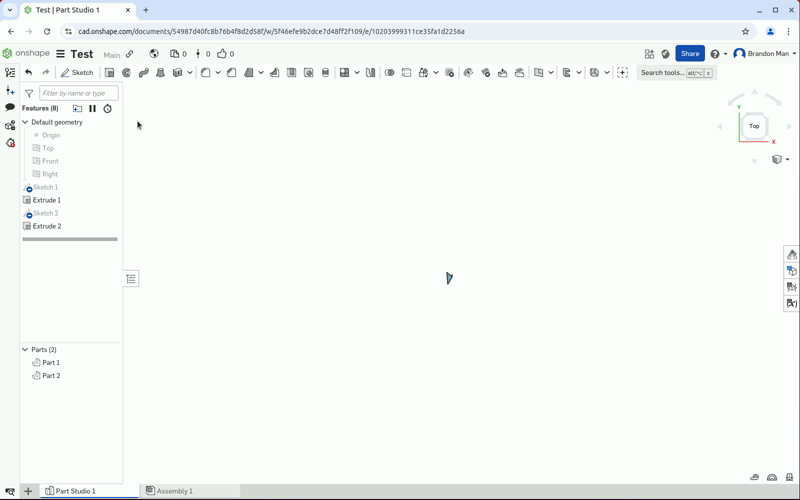
mouse_move(73, 189)
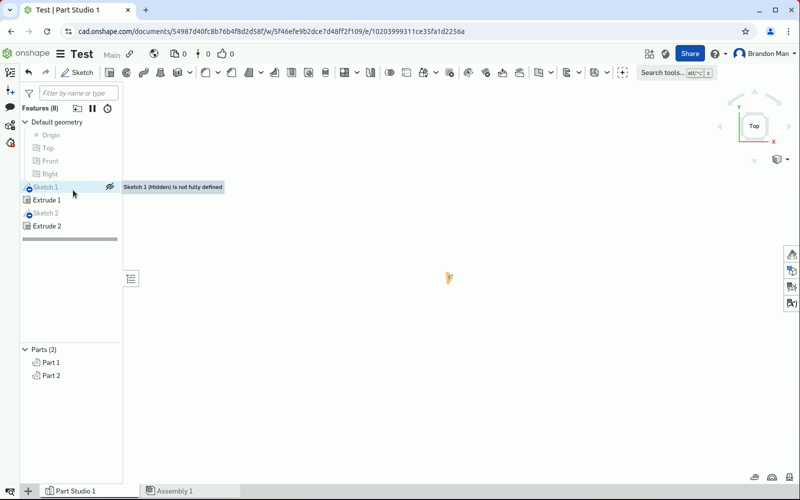
click(73, 189)
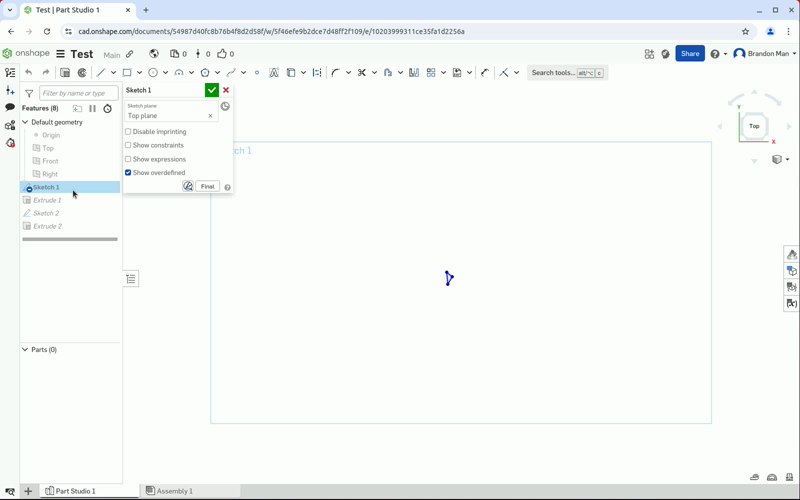
mouse_move(229, 92)
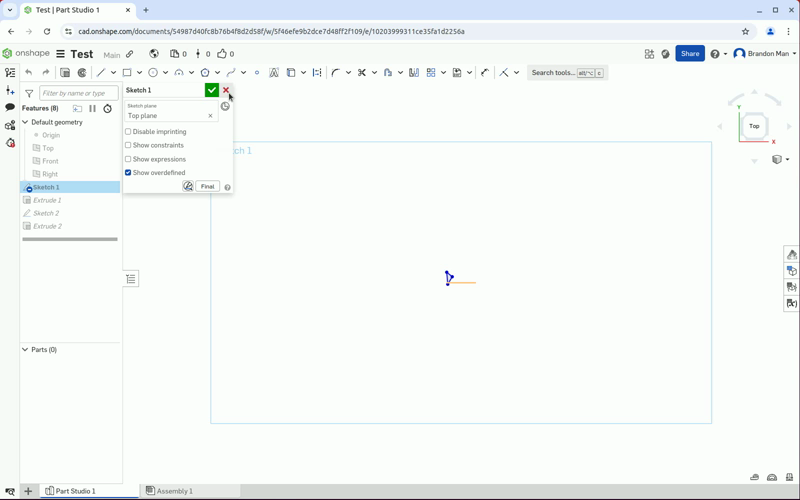
click(229, 92)
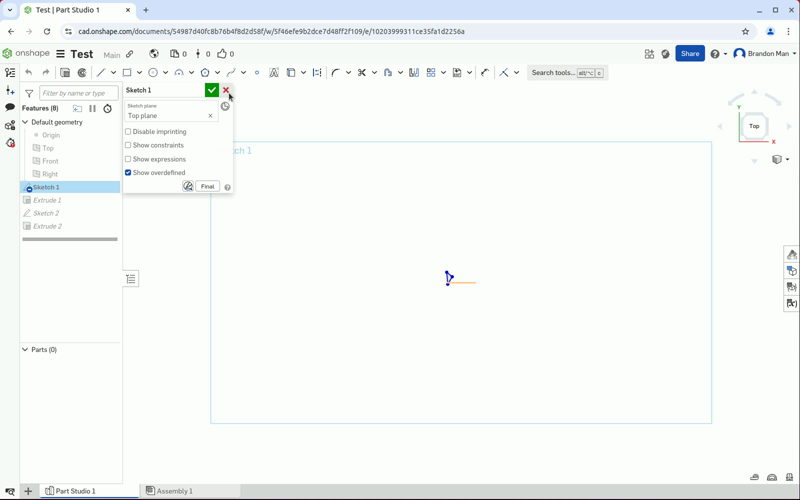
key(shift+s)
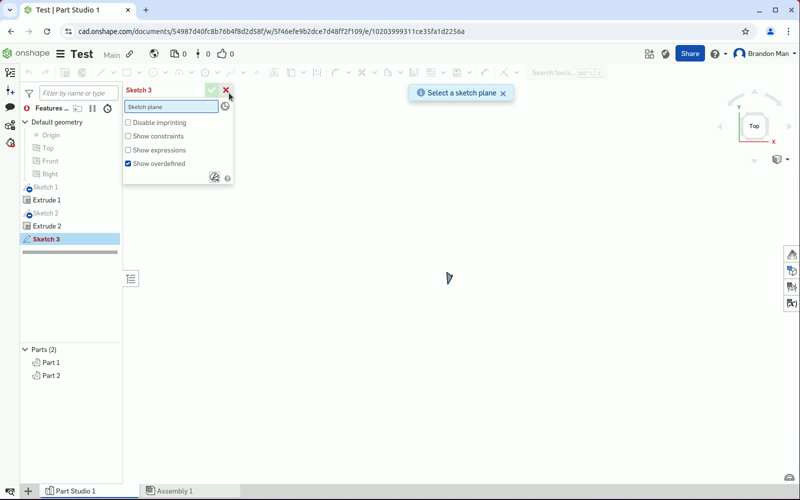
mouse_move(73, 150)
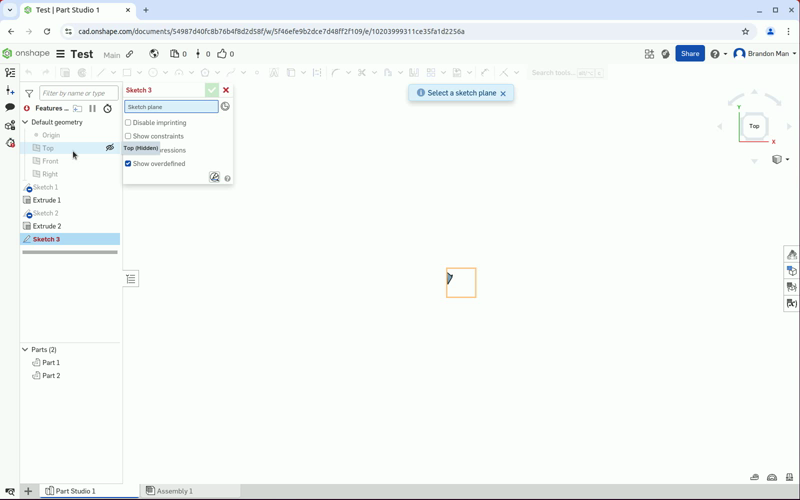
click(73, 150)
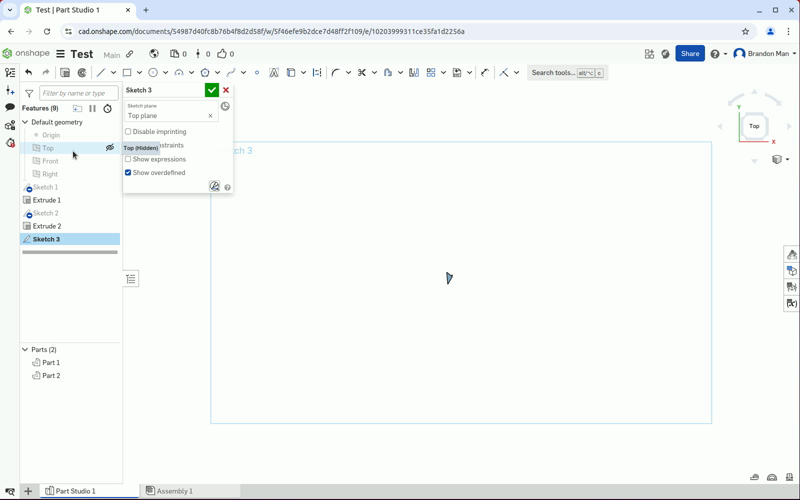
mouse_move(73, 352)
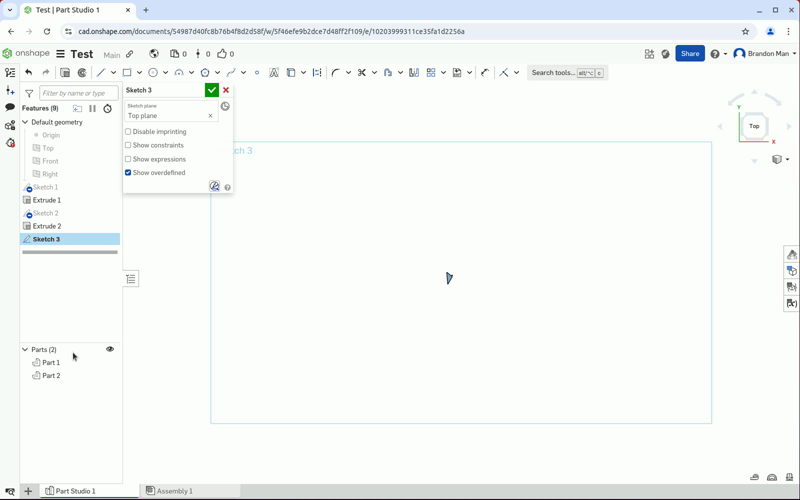
key(y)
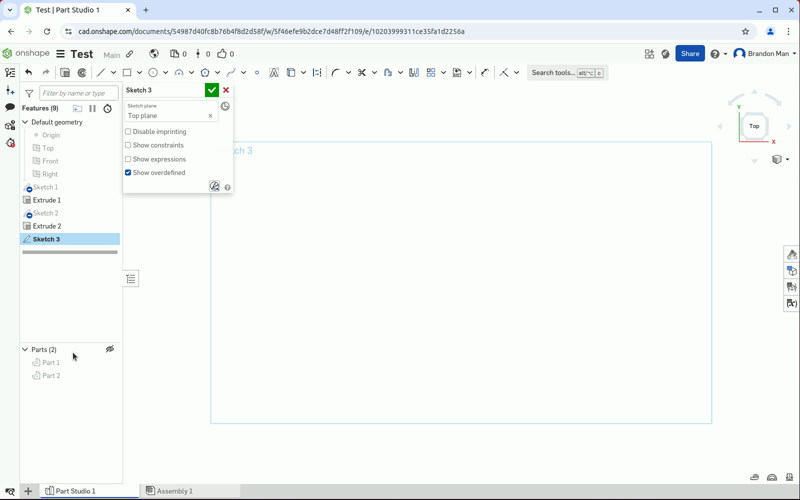
key(l)
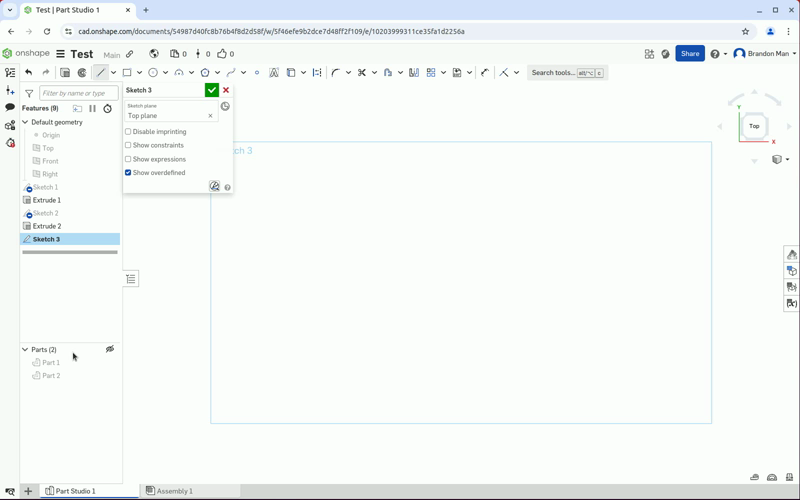
key_down(shift)
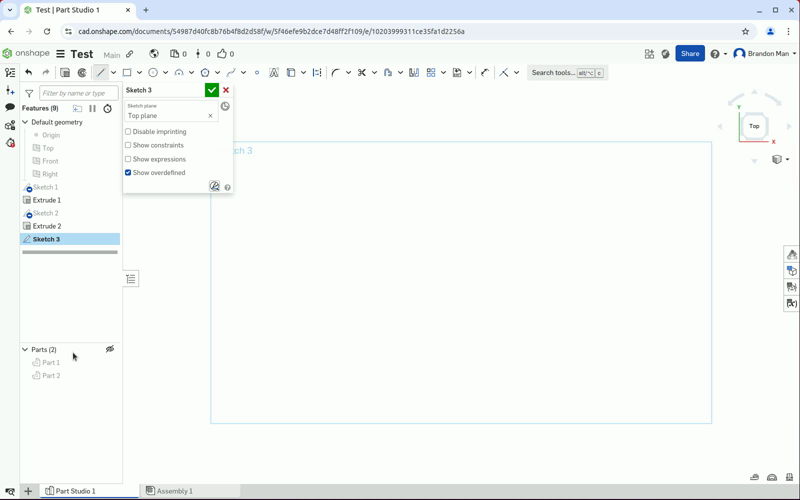
mouse_move(451, 288)
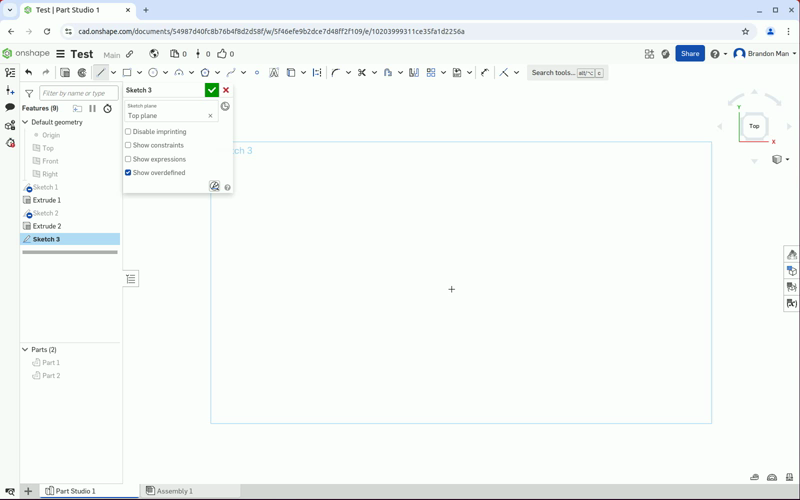
click(451, 288)
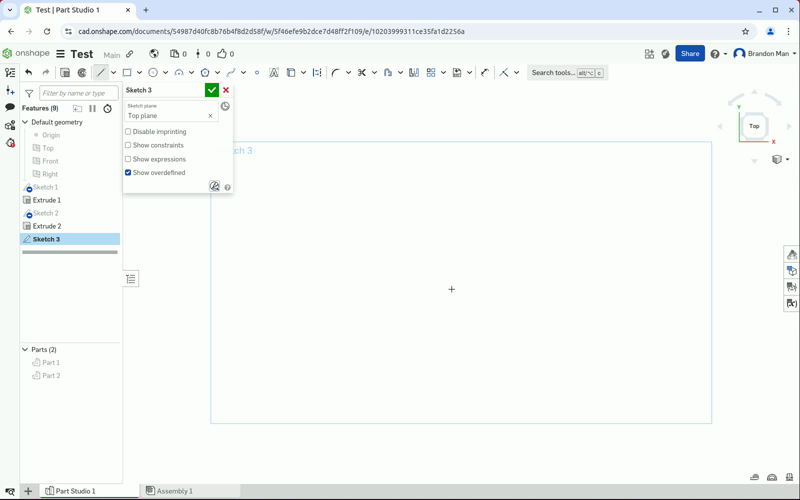
key_up(shift)
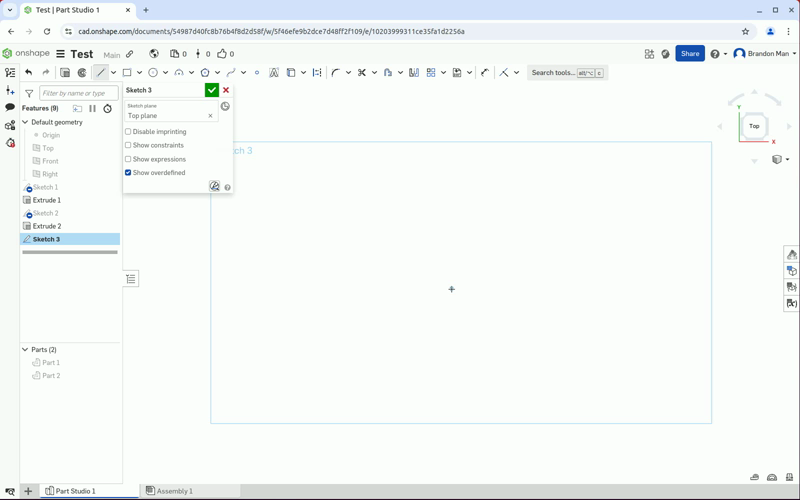
key_down(shift)
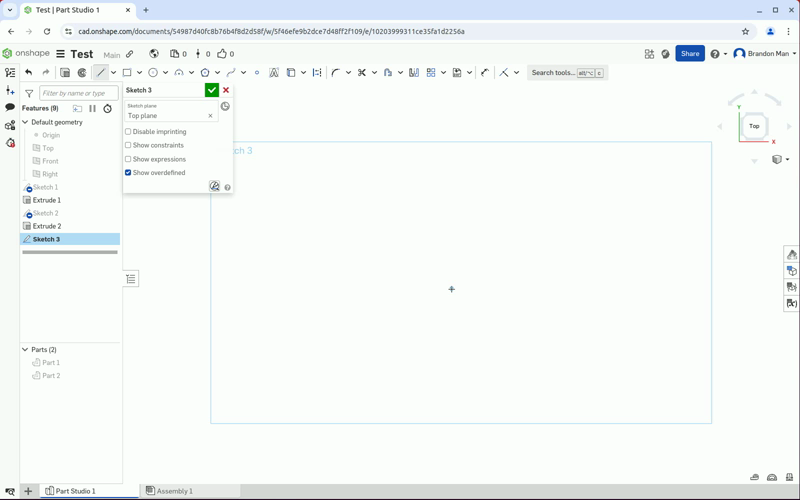
mouse_move(481, 288)
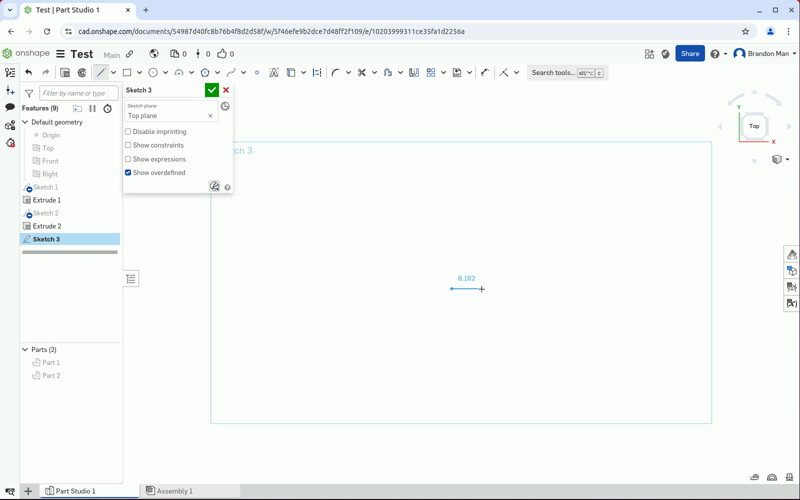
mouse_move(471, 288)
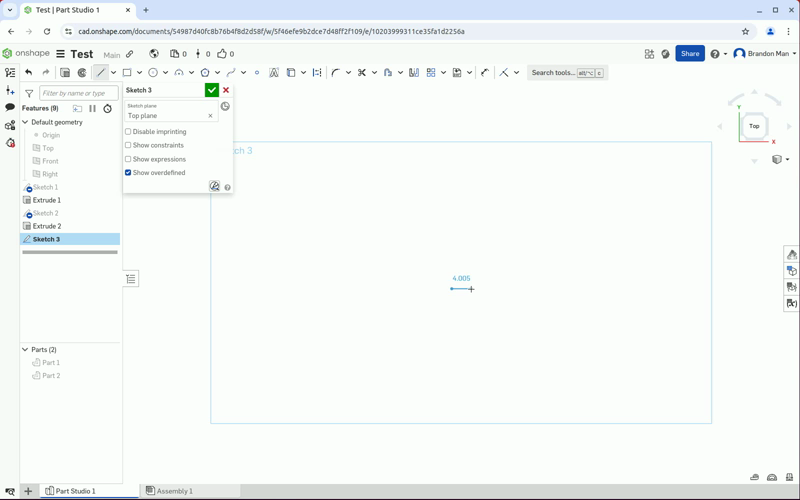
click(471, 288)
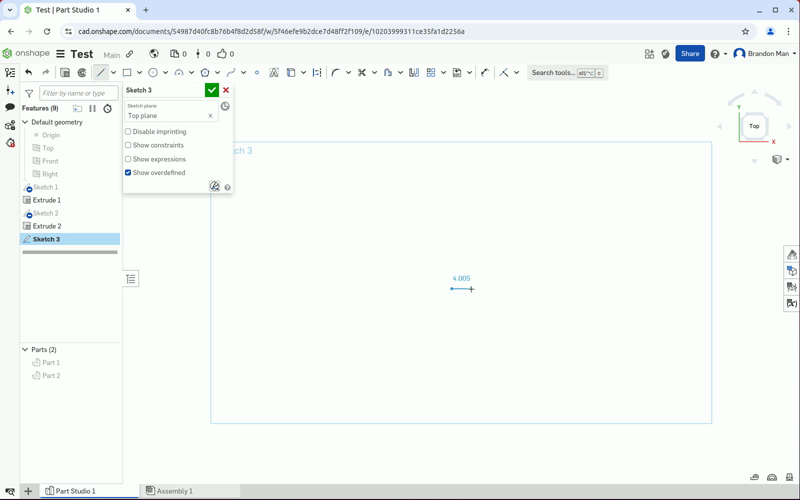
key_up(shift)
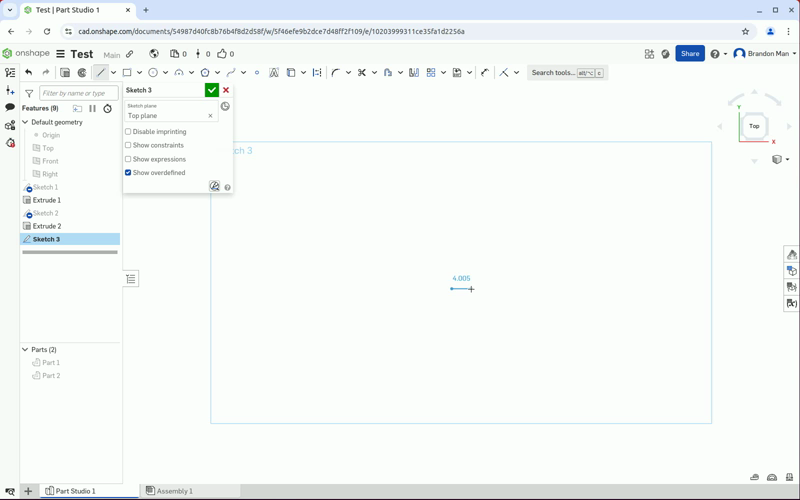
key_down(shift)
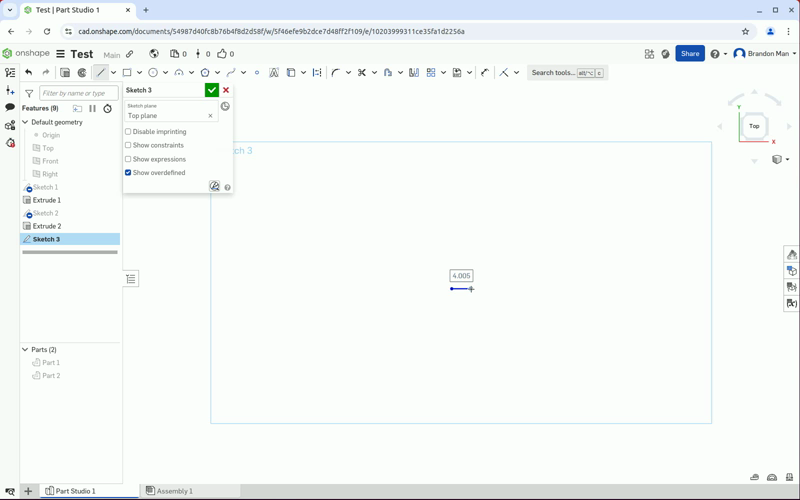
mouse_move(501, 288)
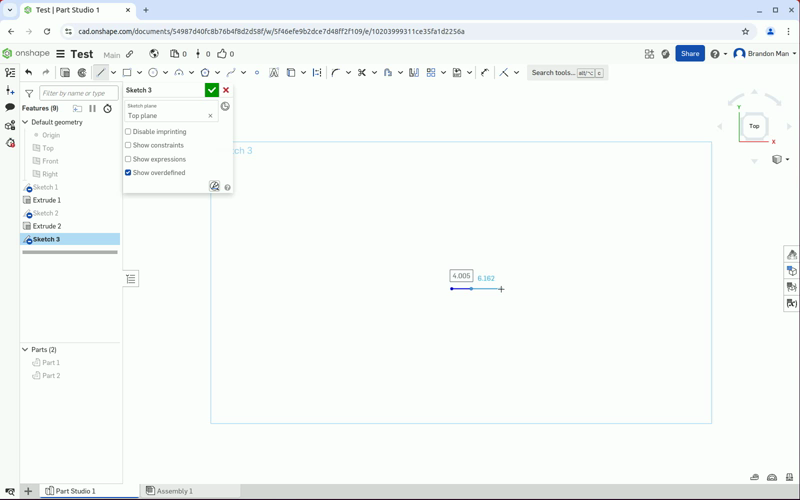
mouse_move(471, 275)
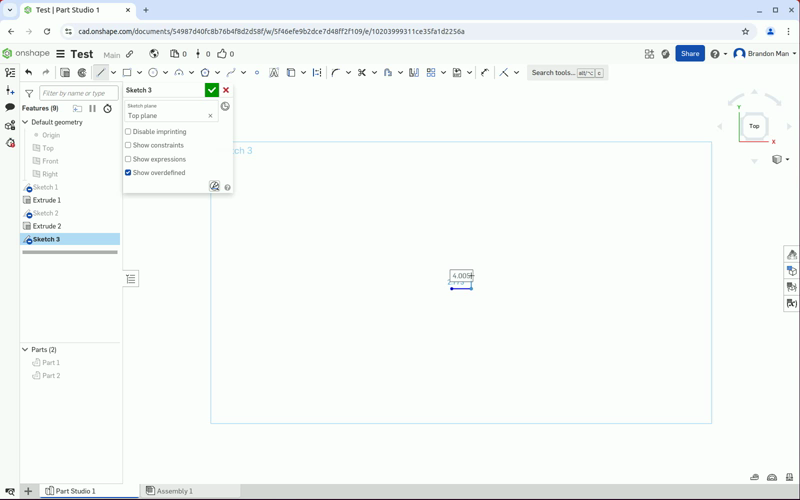
click(471, 275)
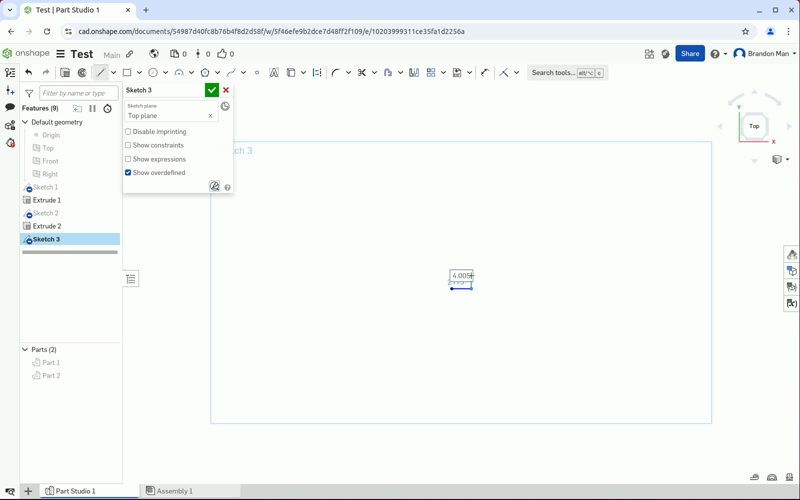
key_up(shift)
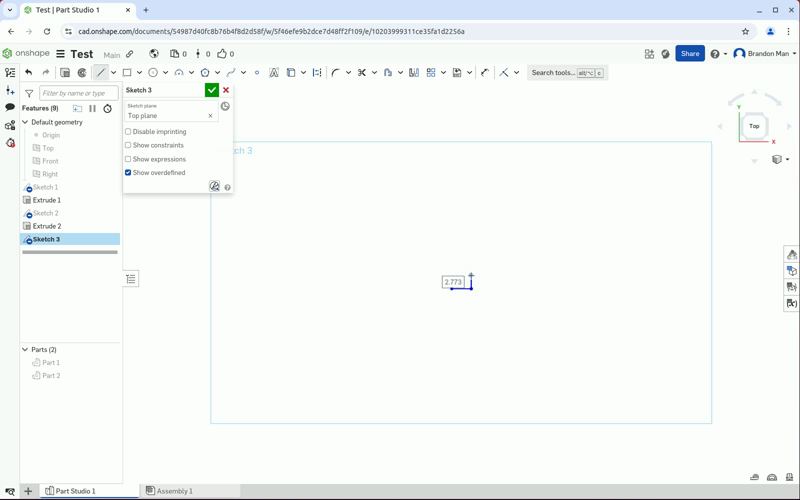
key_down(shift)
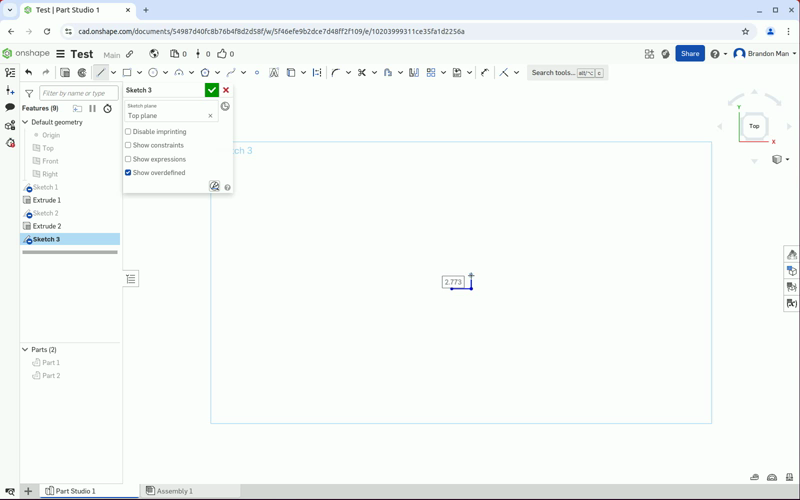
mouse_move(501, 275)
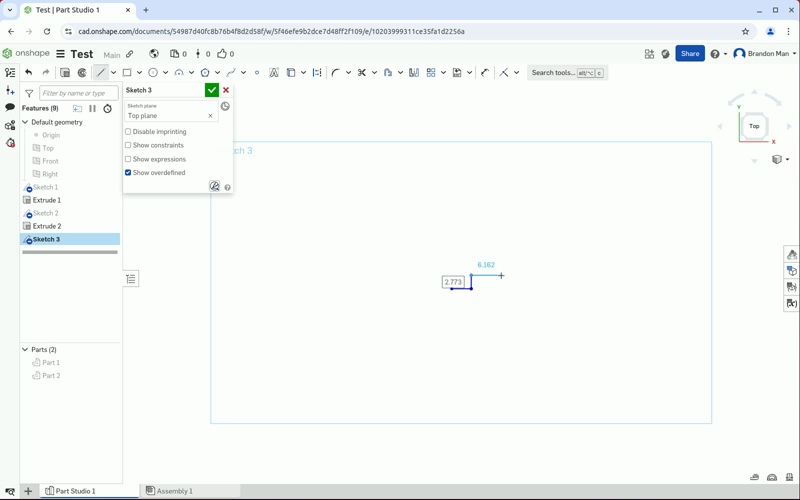
mouse_move(451, 274)
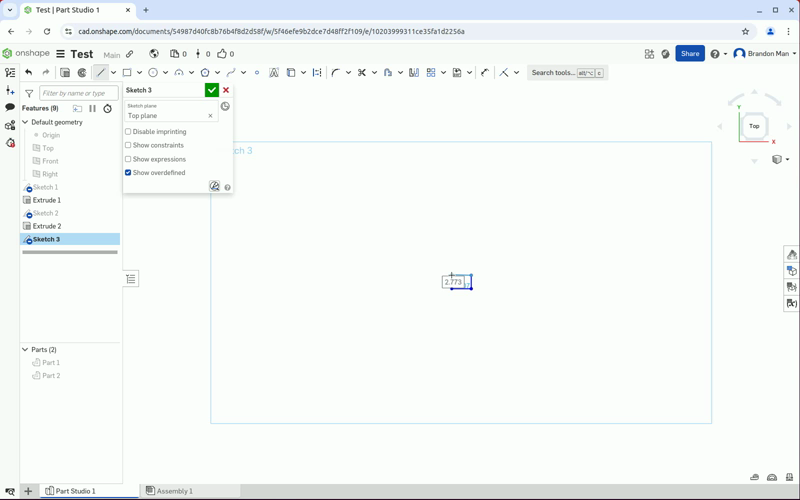
click(451, 274)
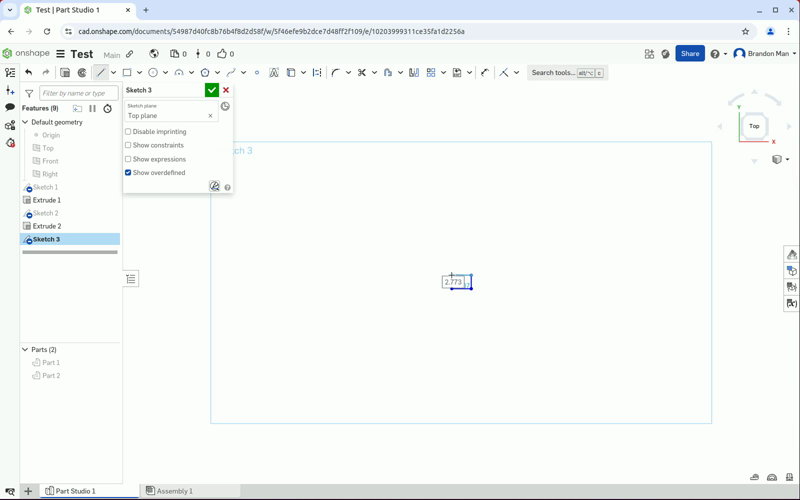
key_up(shift)
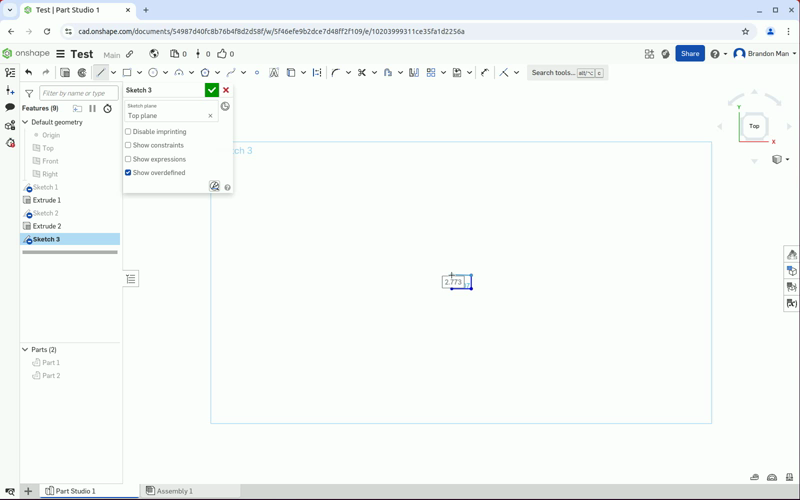
mouse_move(481, 274)
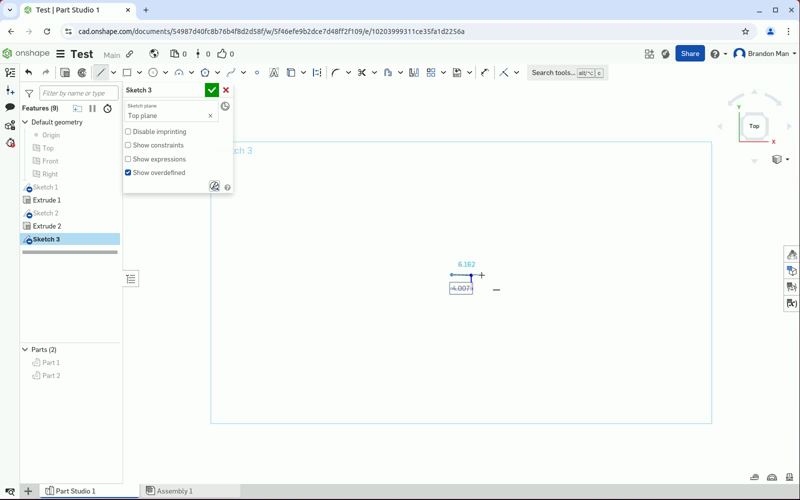
key_down(shift)
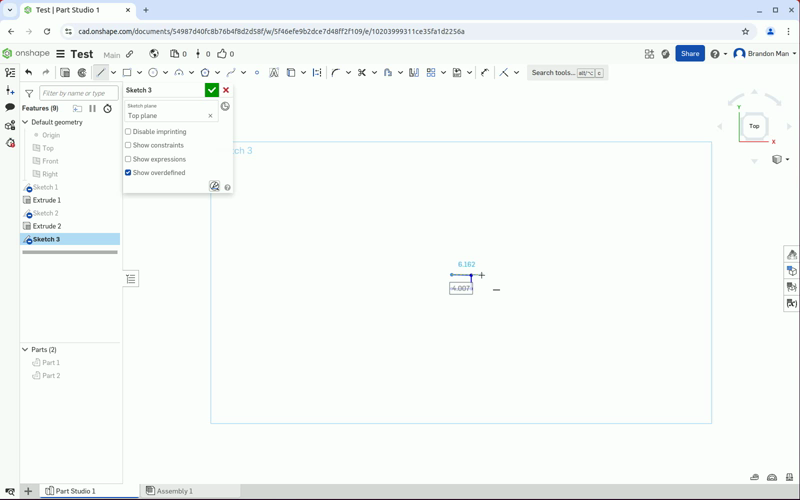
mouse_move(451, 288)
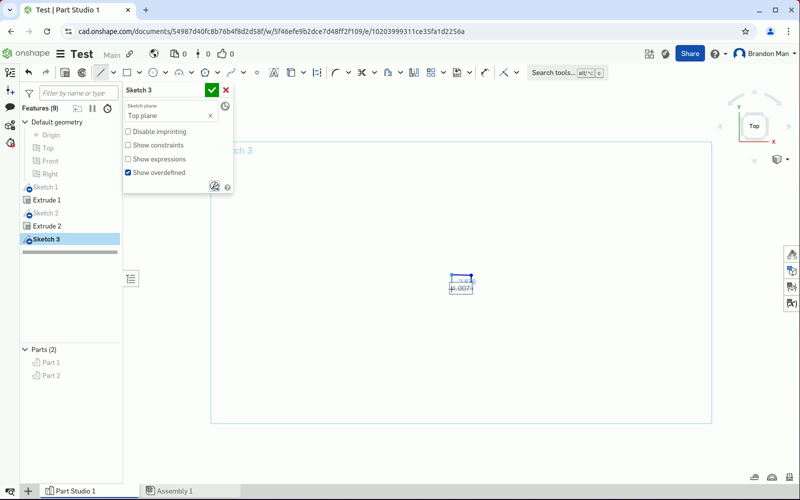
key_up(shift)
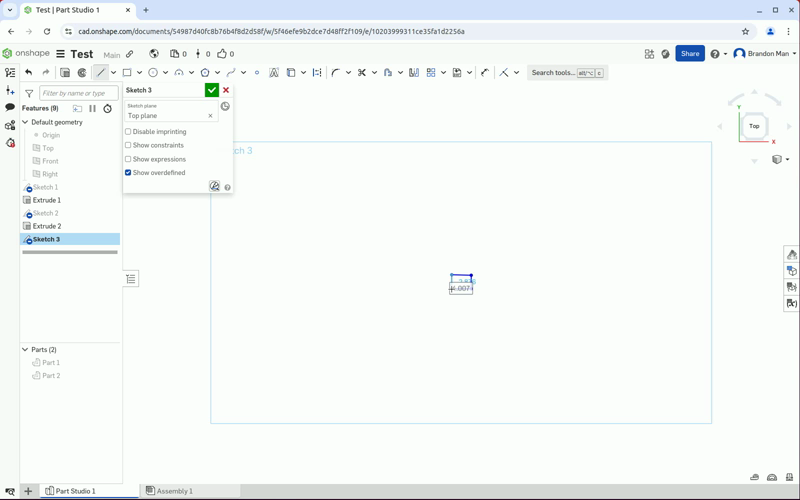
click(451, 288)
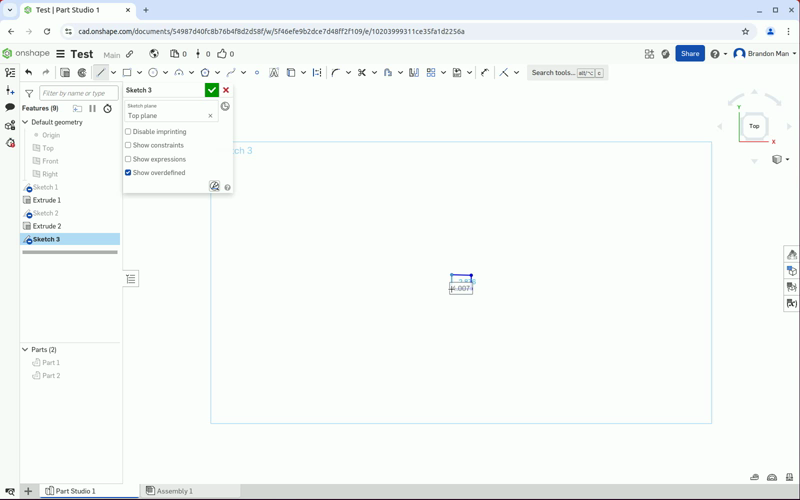
key(esc)
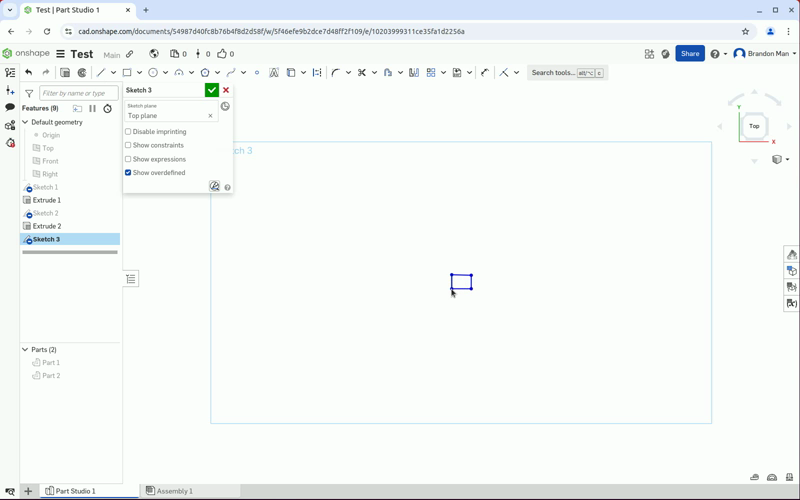
mouse_move(463, 275)
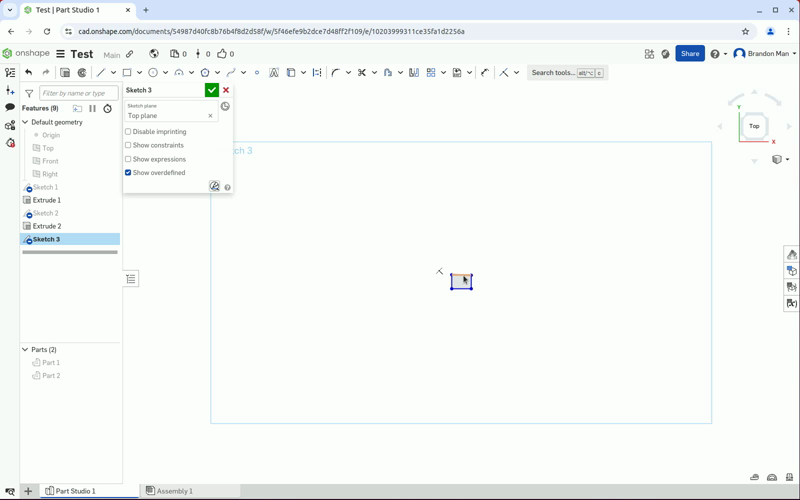
scroll(6)
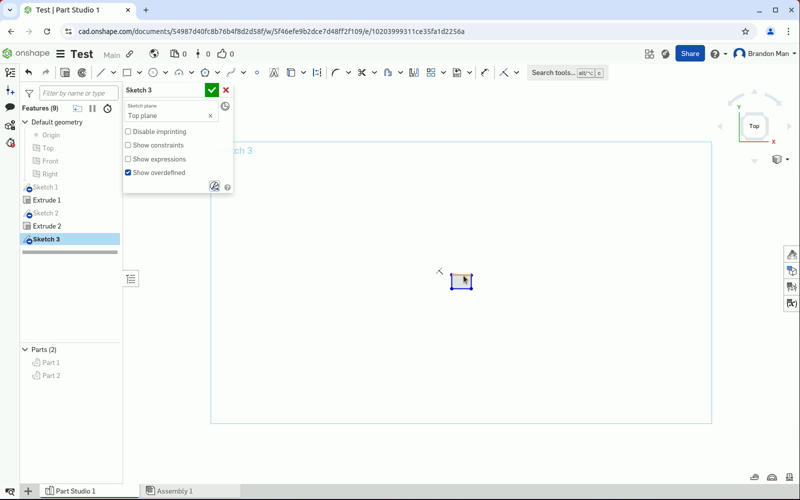
scroll(6)
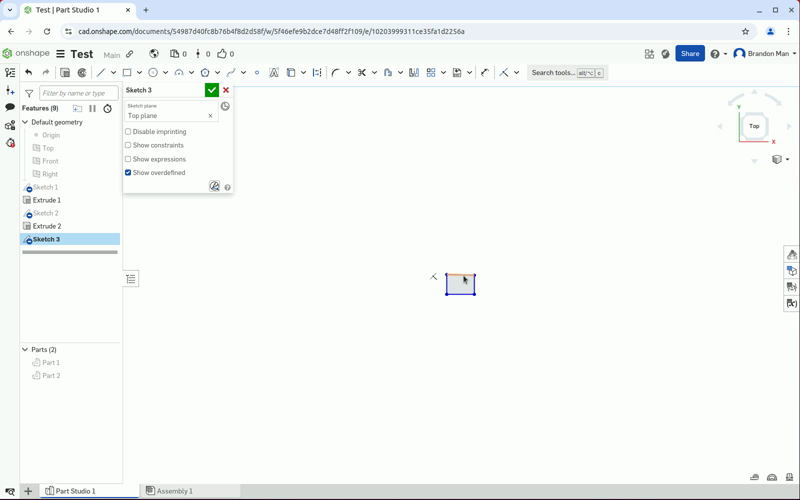
scroll(6)
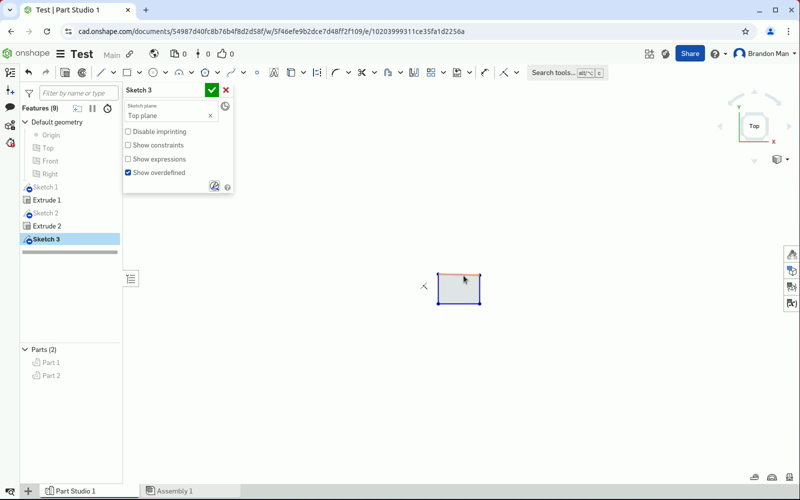
scroll(6)
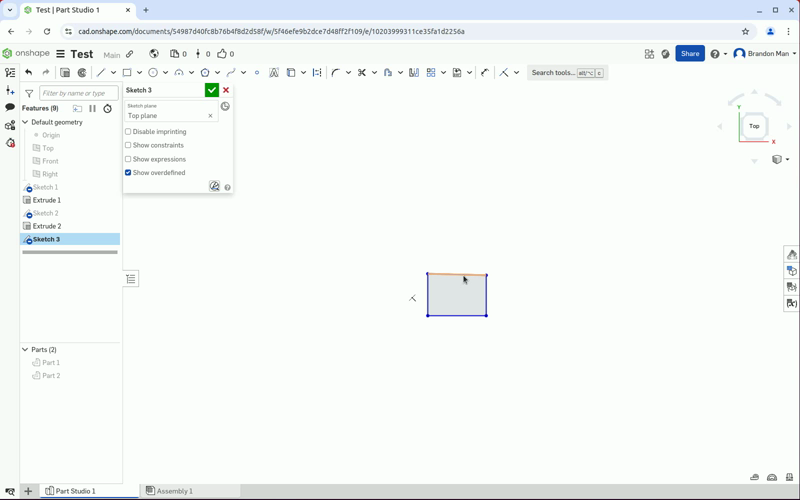
scroll(6)
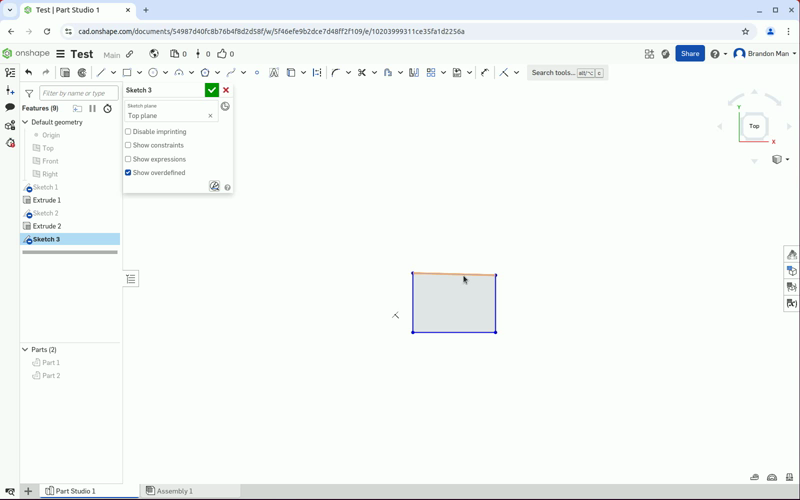
scroll(6)
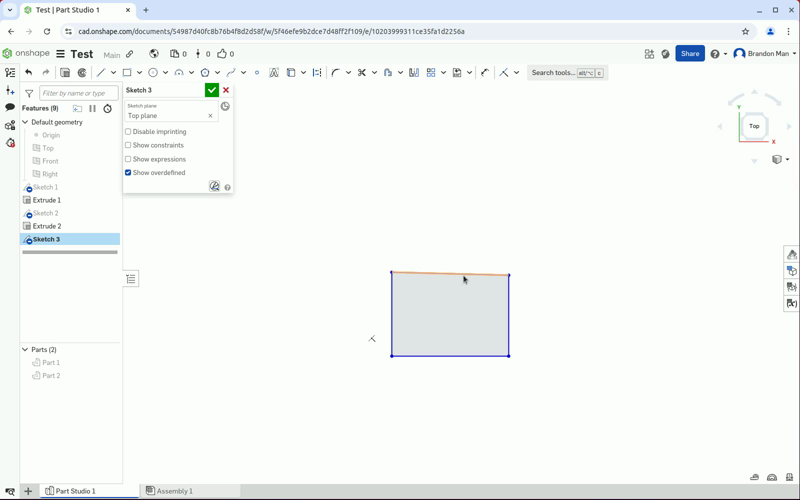
scroll(6)
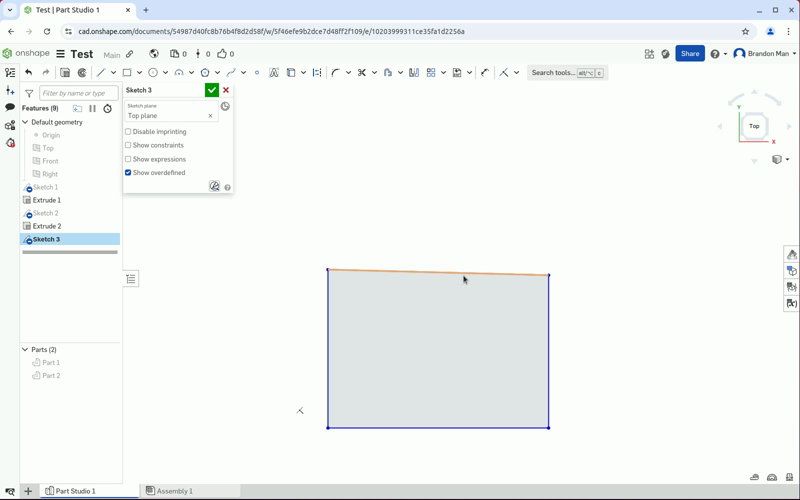
click(463, 275)
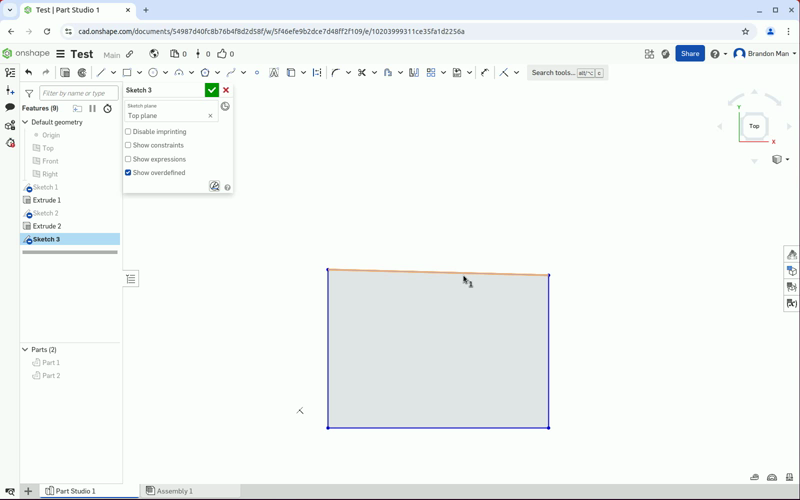
scroll(-6)
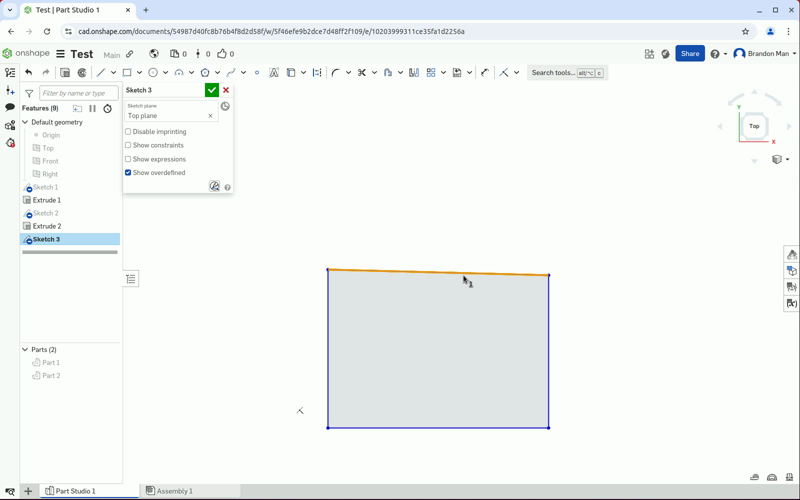
scroll(-6)
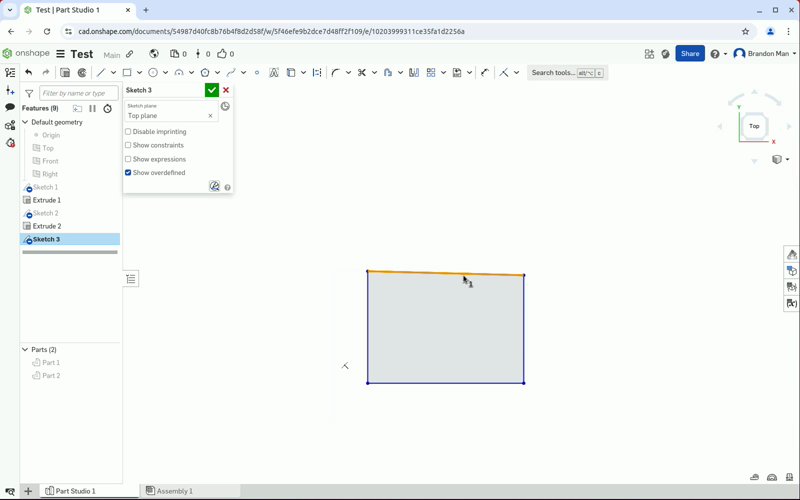
scroll(-6)
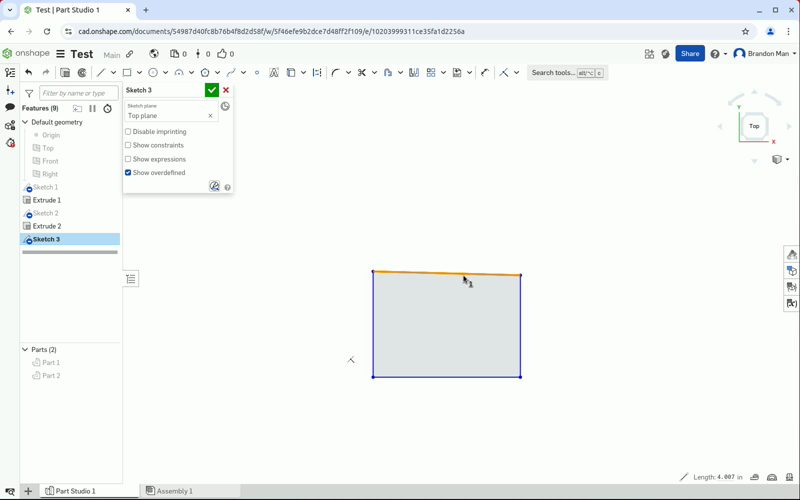
scroll(-6)
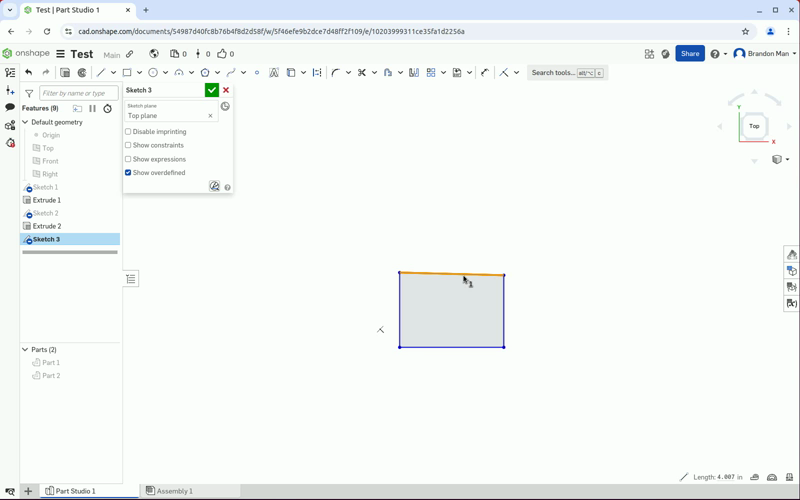
scroll(-6)
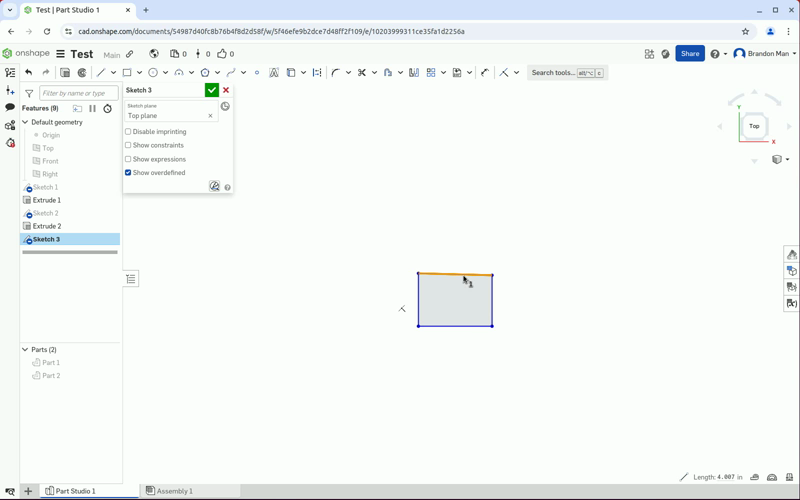
scroll(-6)
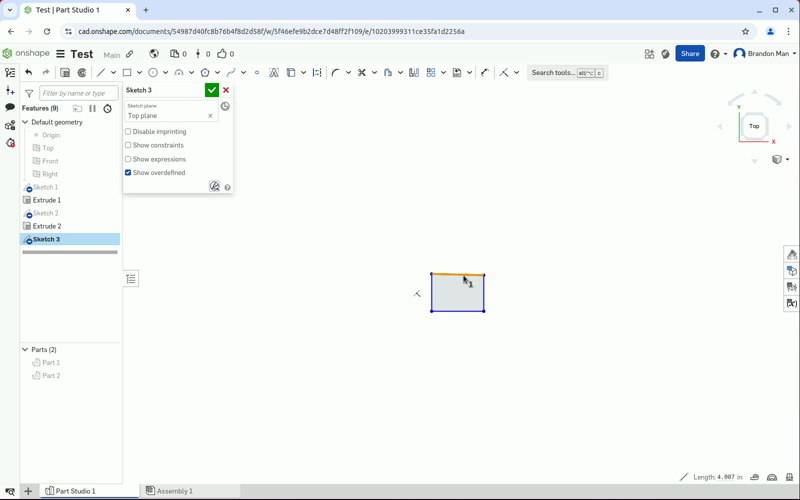
scroll(-6)
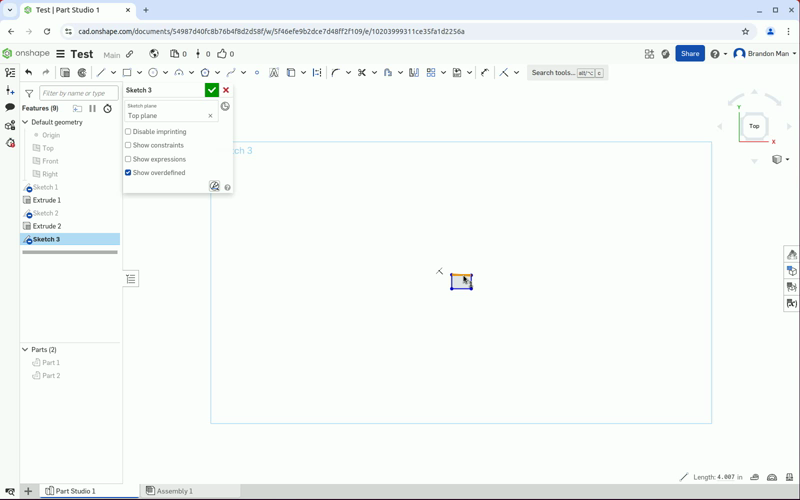
mouse_move(73, 352)
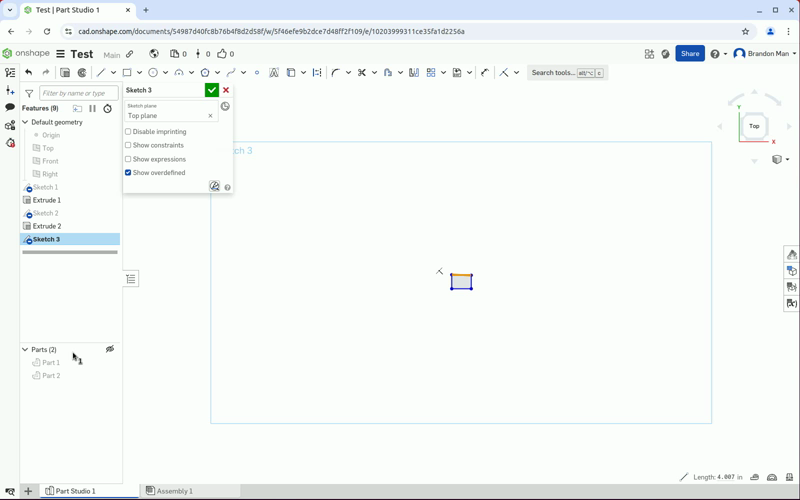
key(shift+y)
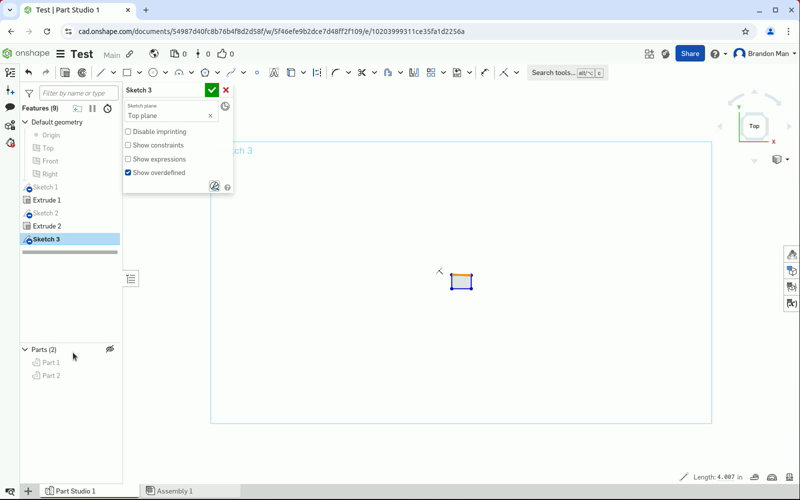
key(shift+e)
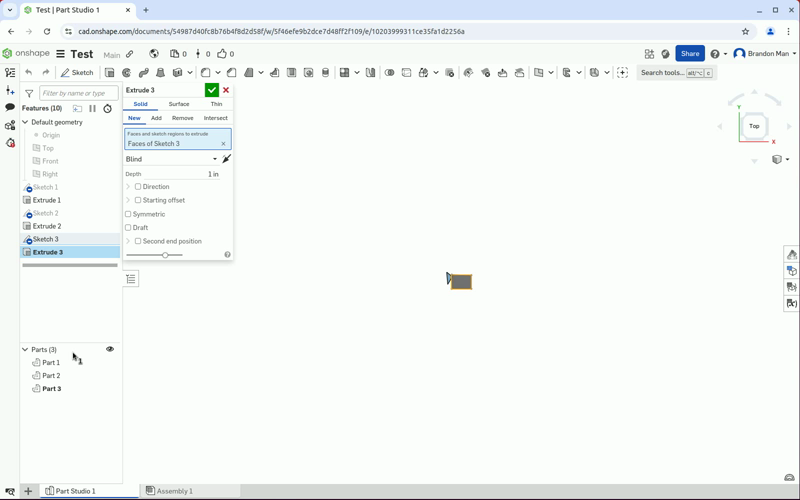
mouse_move(143, 106)
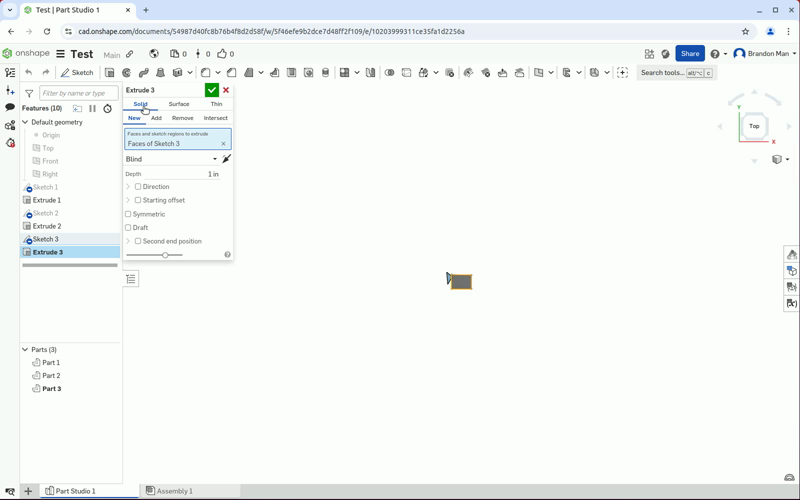
click(143, 106)
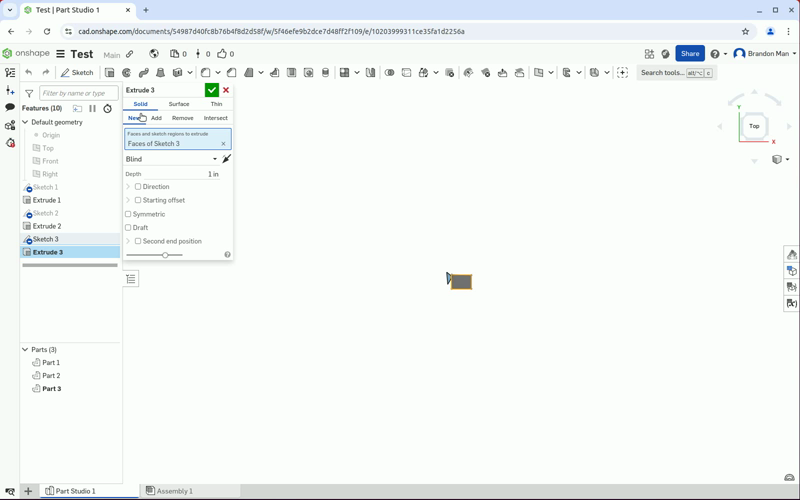
mouse_move(137, 120)
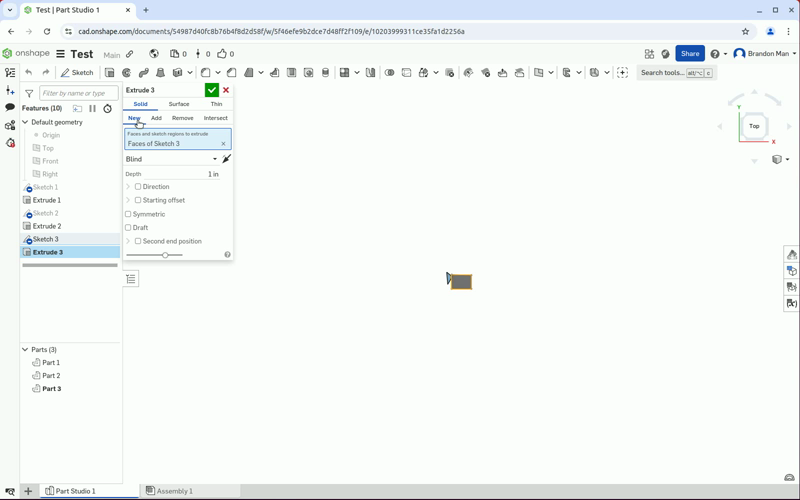
click(137, 120)
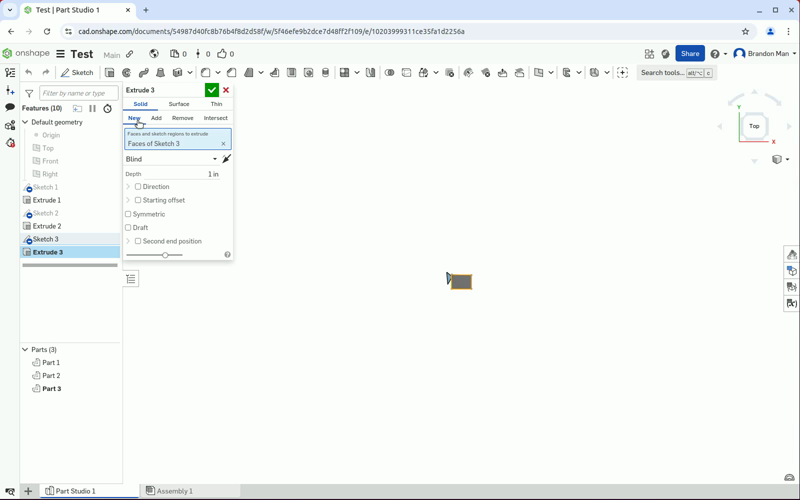
key(tab, 4)
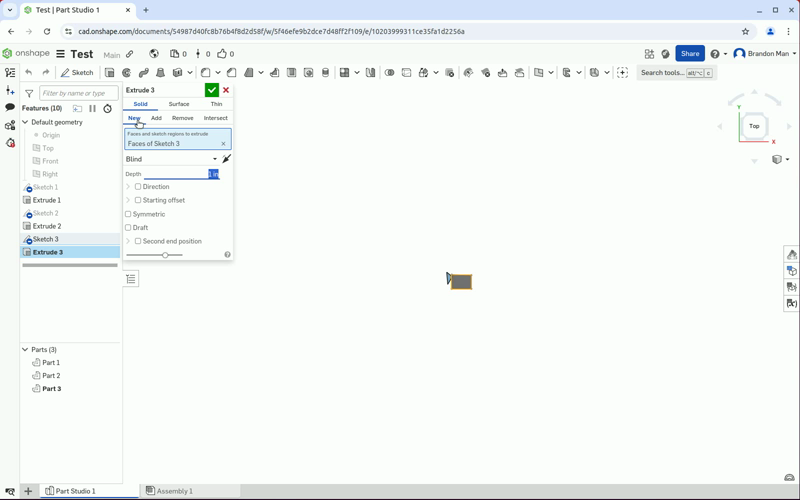
text(23.108)
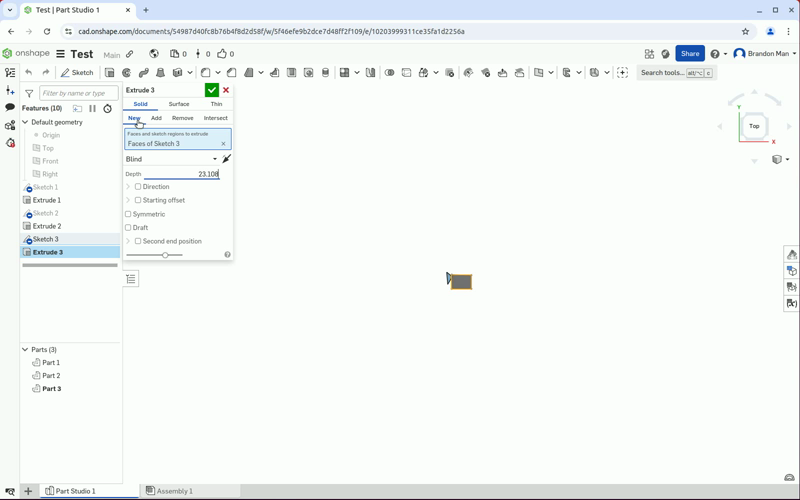
key(enter)
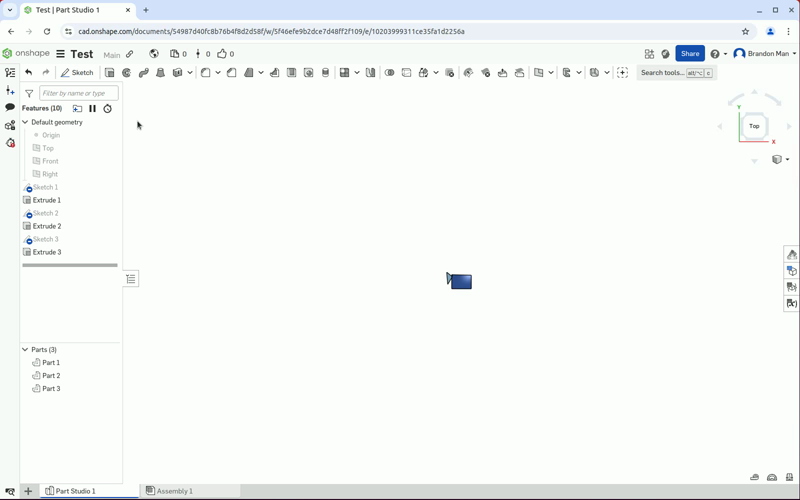
key(shift+h)
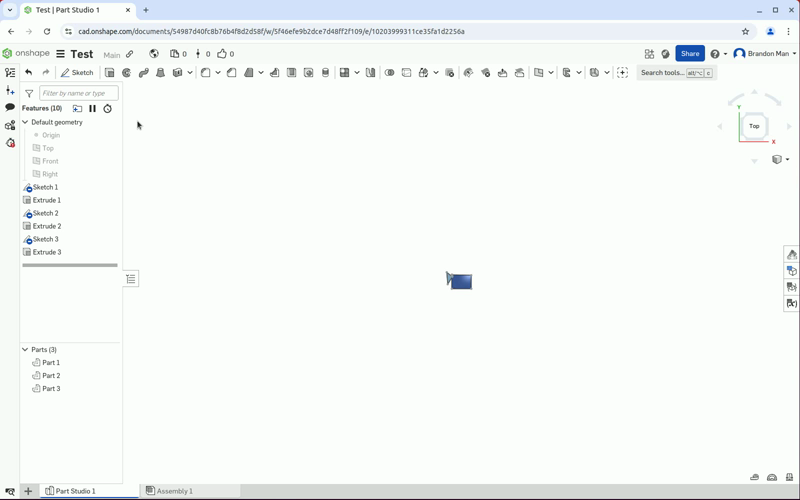
key(shift+h)
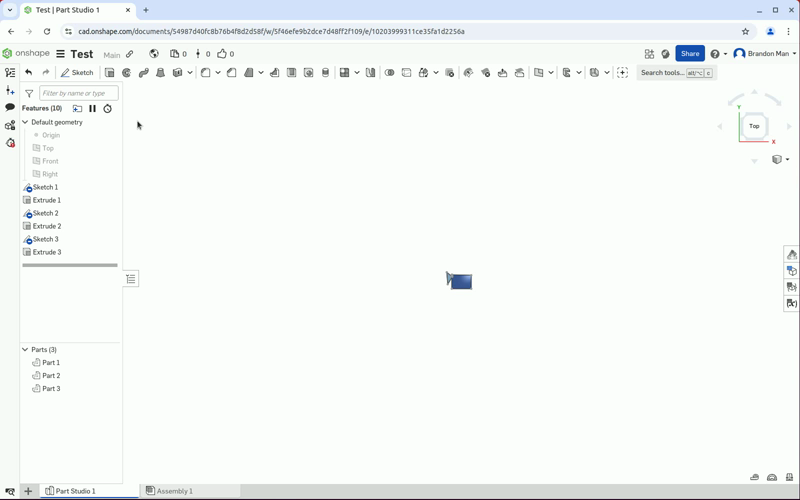
key(shift+7)
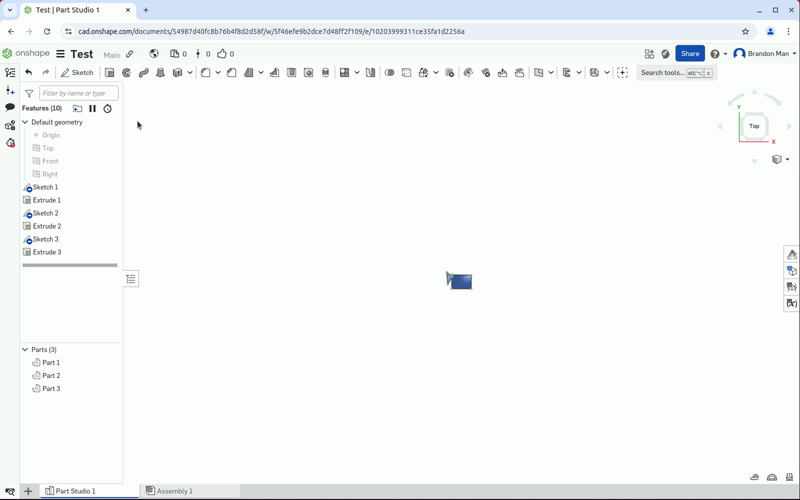
key(up, 3)
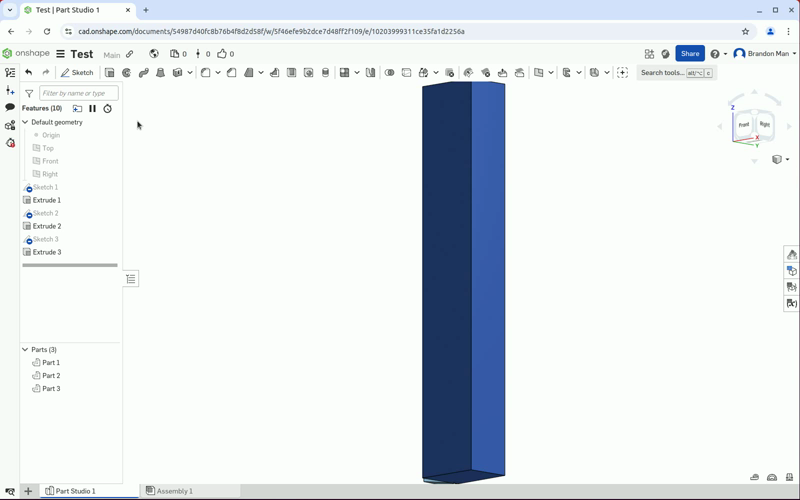
key(left, 3)
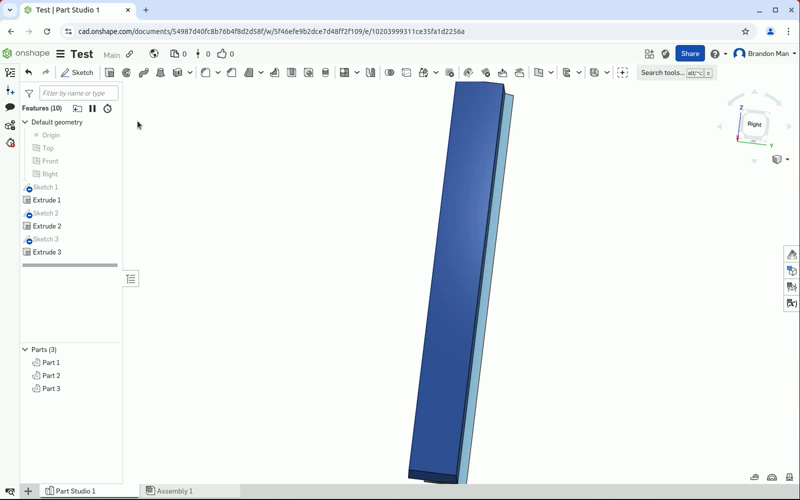
key(right, 3)
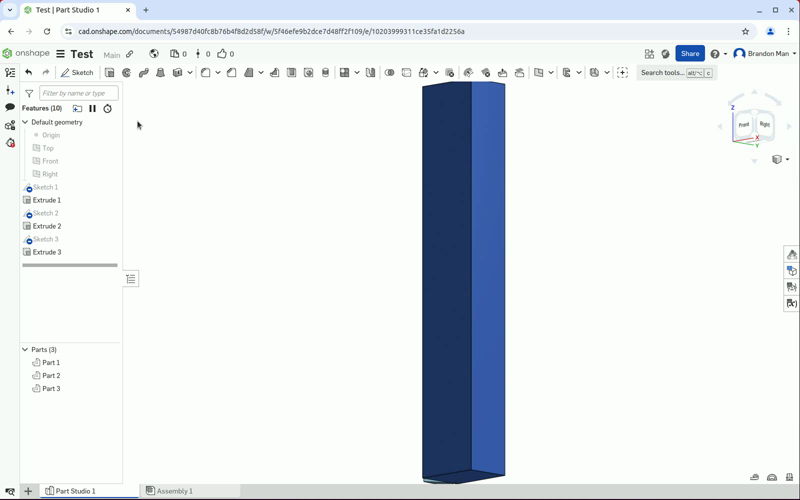
key(down, 3)
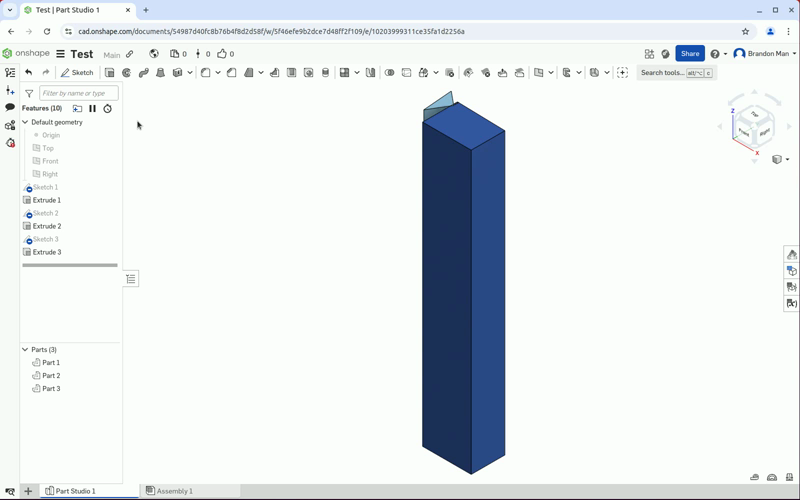
mouse_move(73, 189)
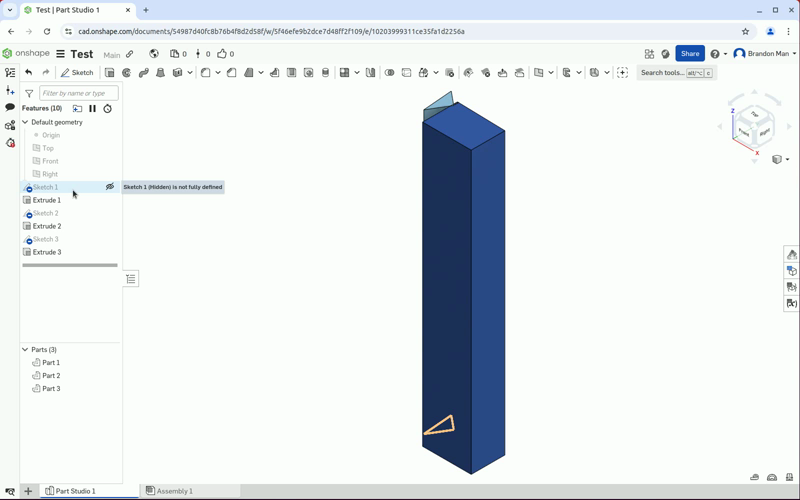
click(73, 189)